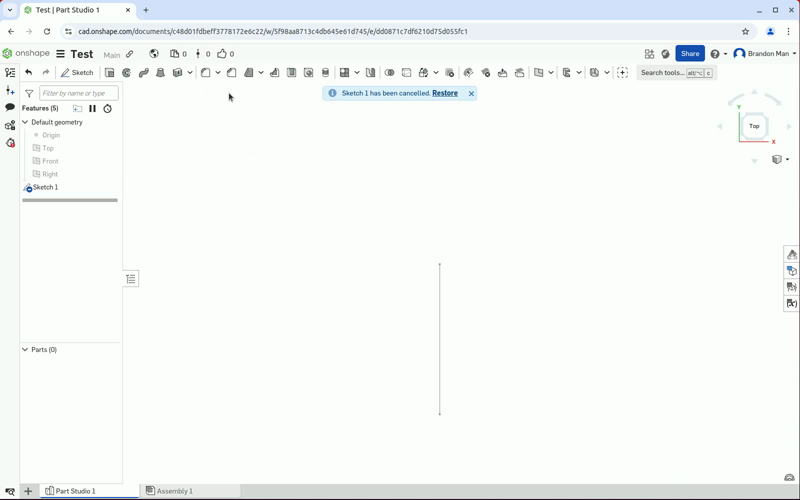
key(shift+h)
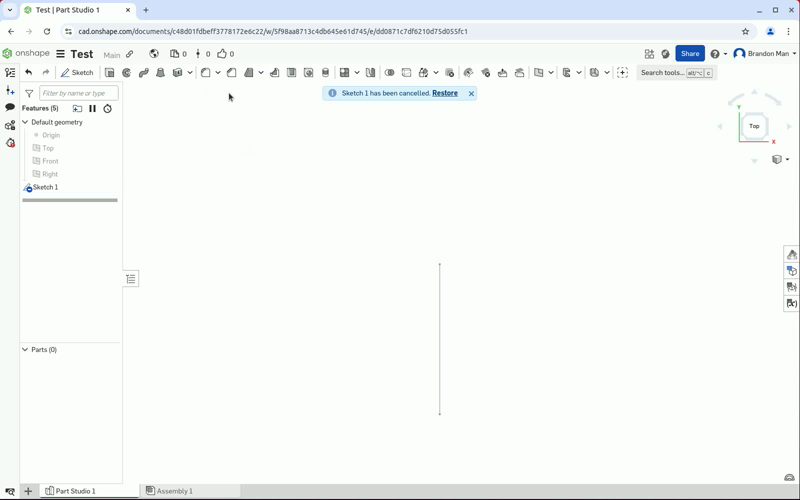
key(shift+s)
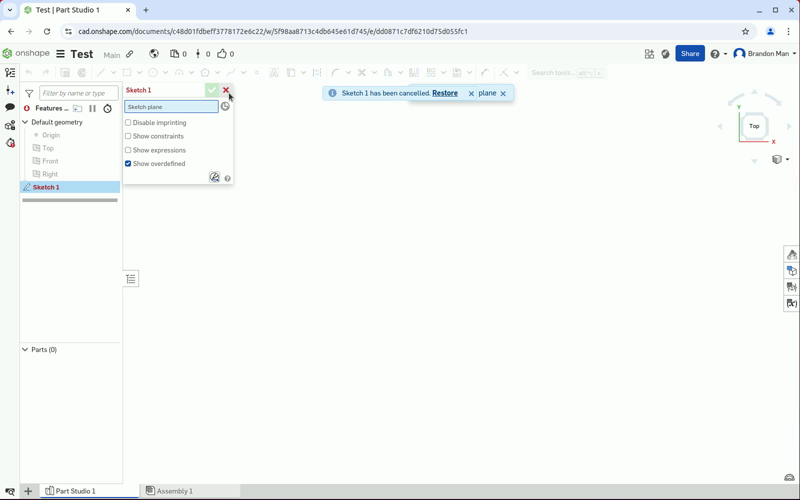
mouse_move(73, 150)
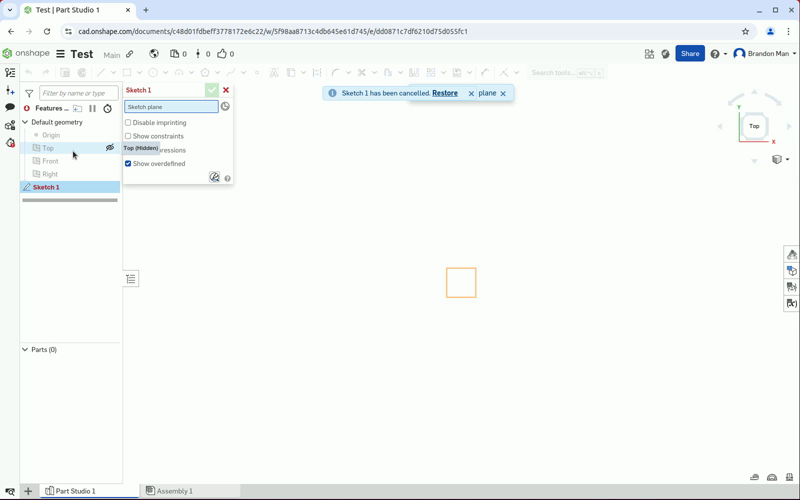
click(73, 150)
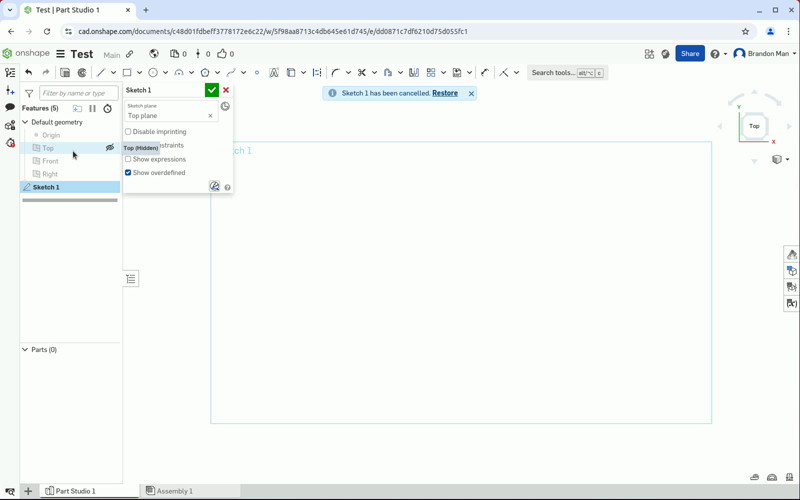
mouse_move(73, 352)
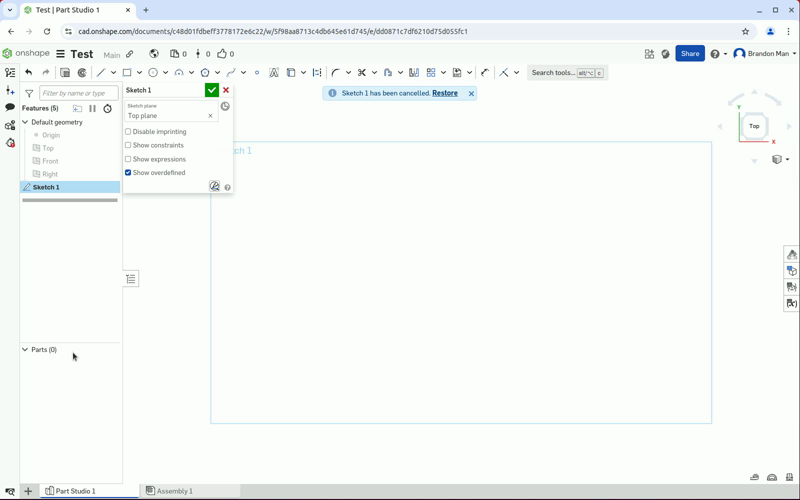
key(y)
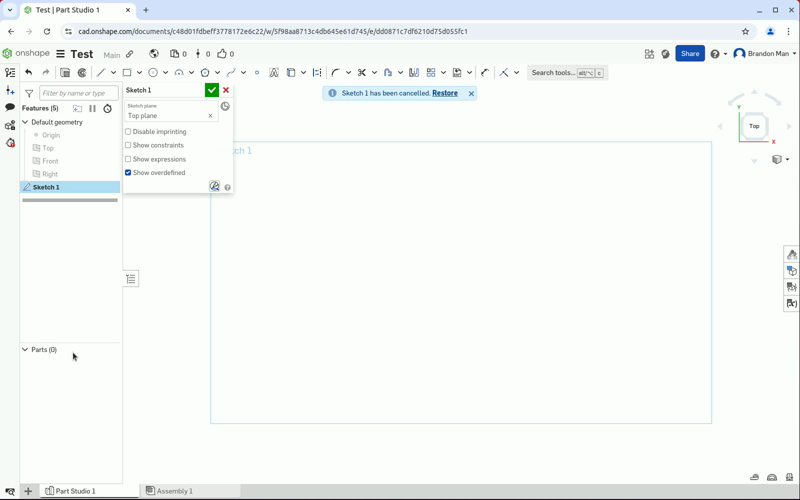
key(l)
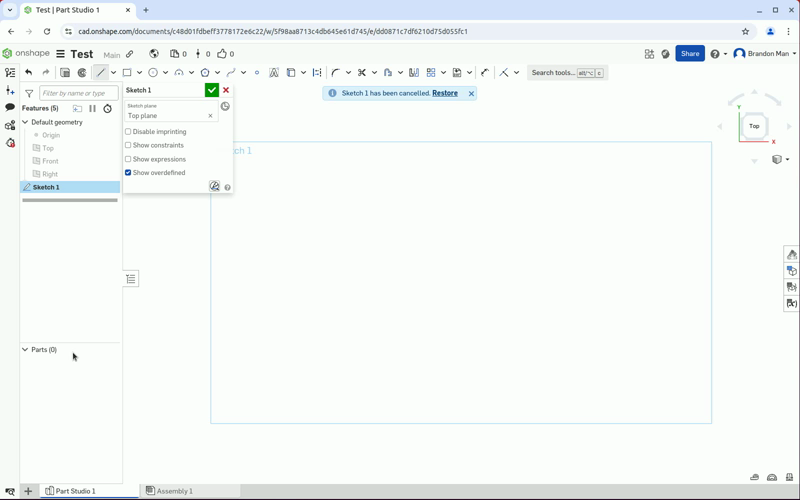
key_down(shift)
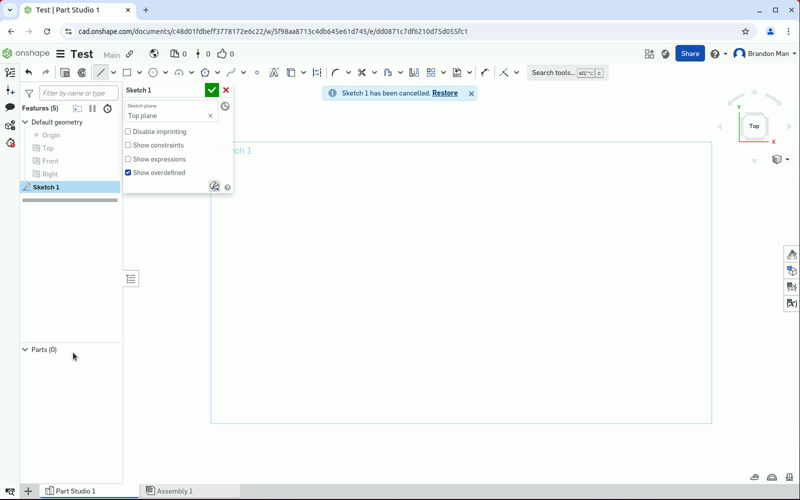
mouse_move(426, 282)
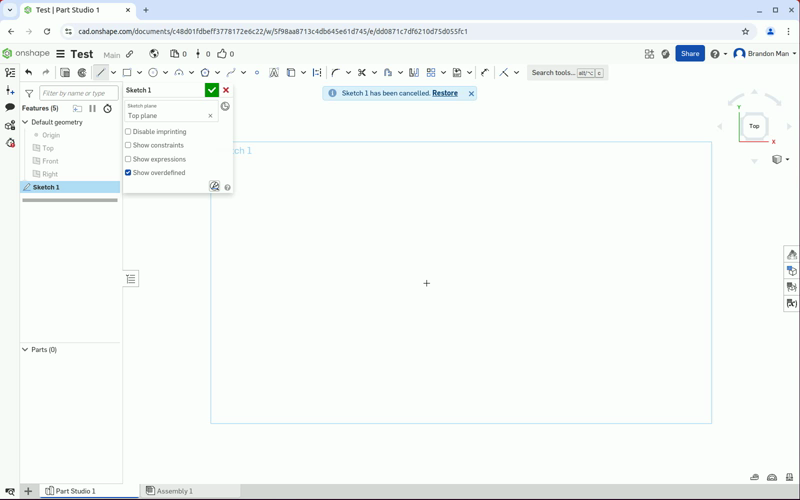
click(426, 282)
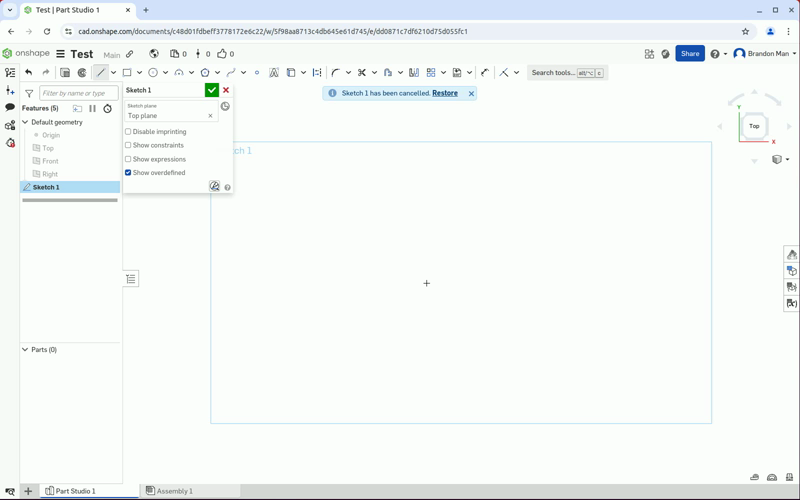
key_up(shift)
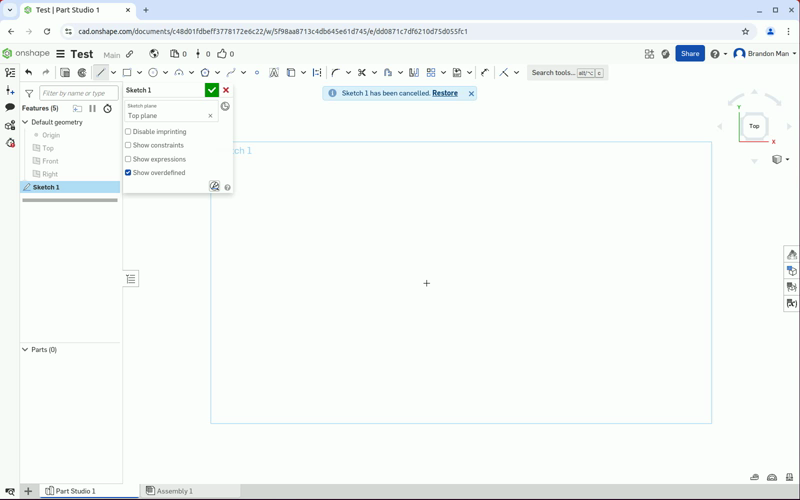
key_down(shift)
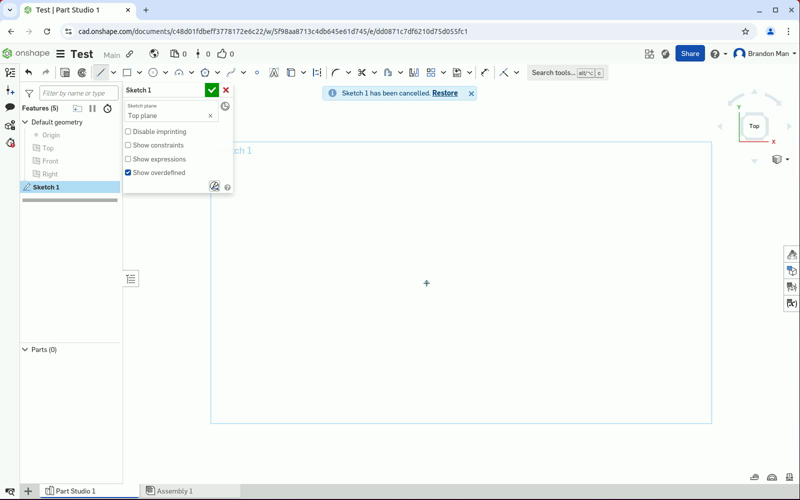
mouse_move(456, 282)
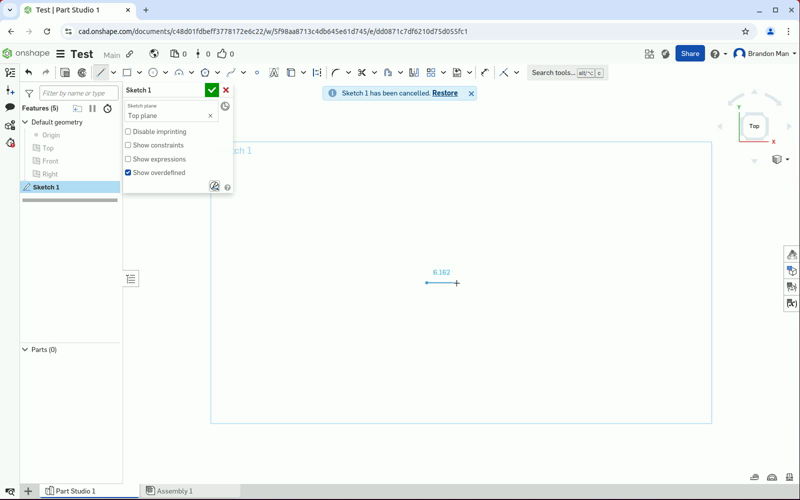
mouse_move(434, 282)
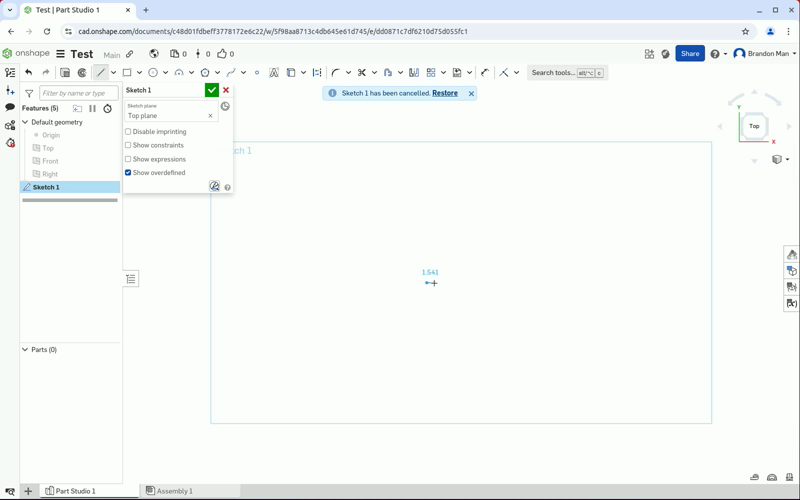
scroll(6)
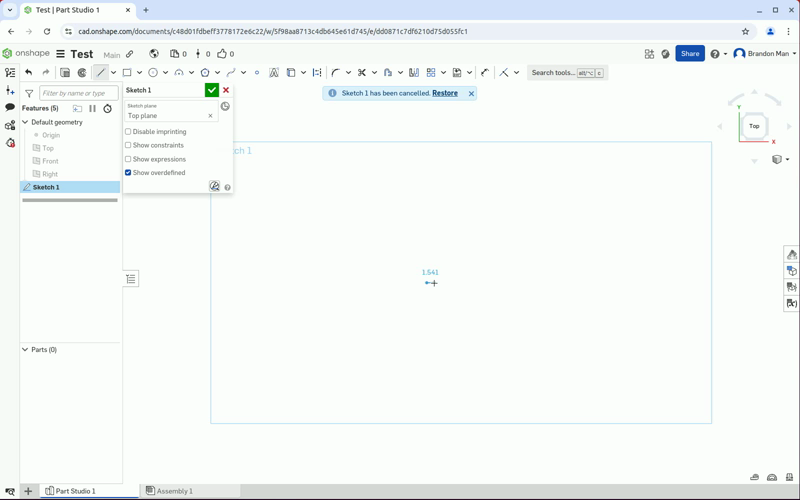
scroll(6)
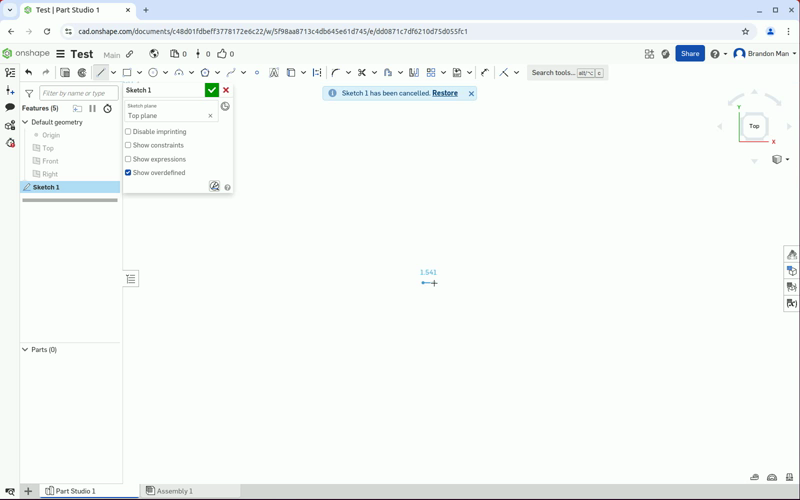
scroll(6)
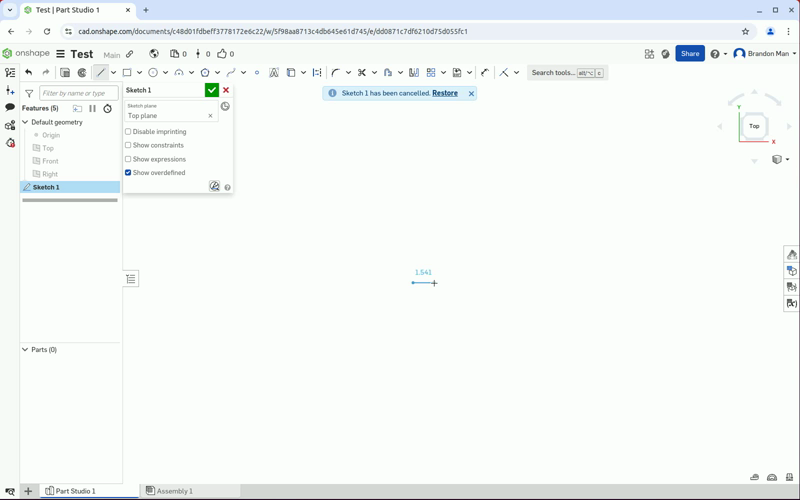
scroll(6)
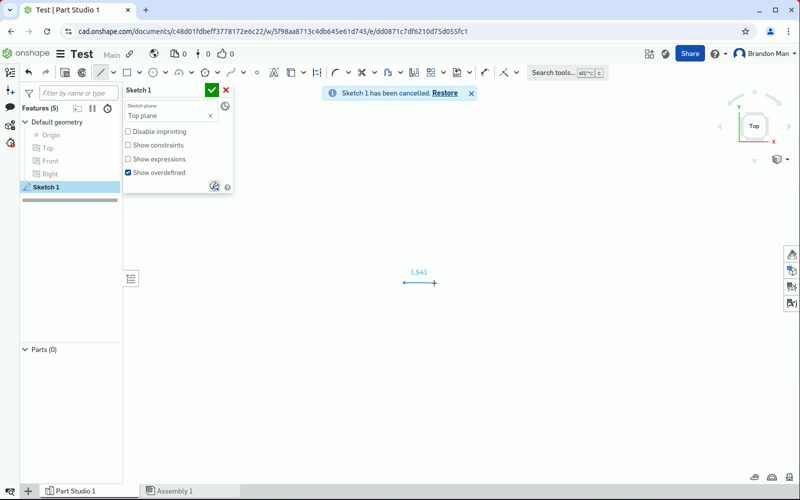
scroll(6)
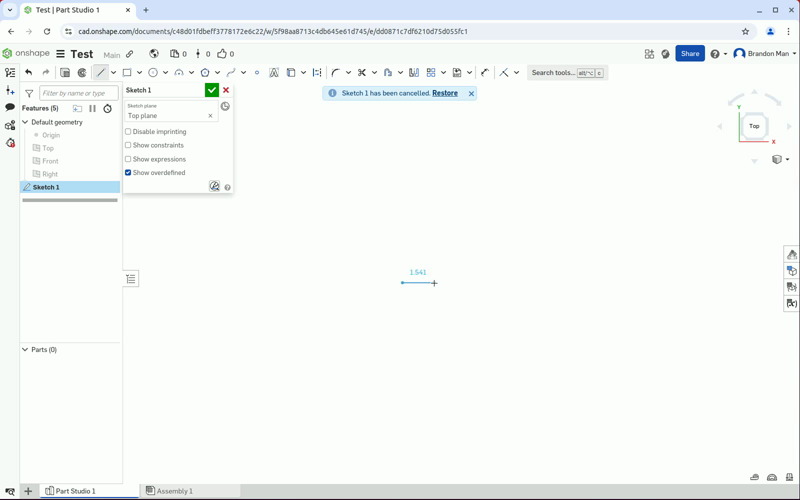
scroll(6)
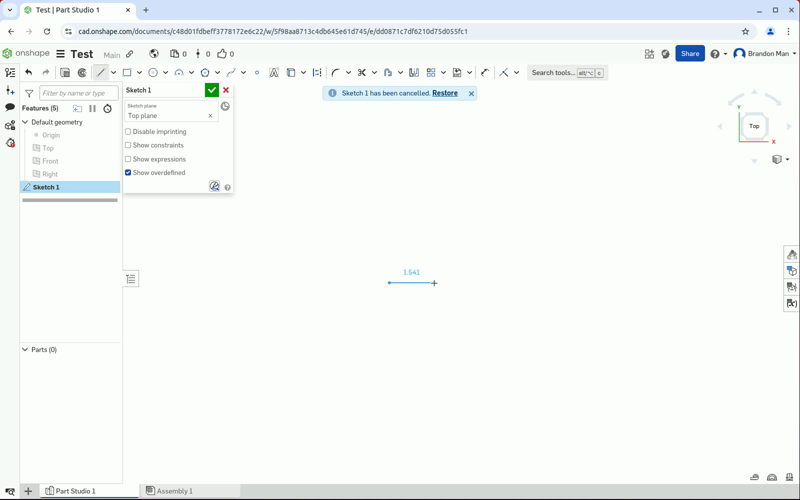
scroll(6)
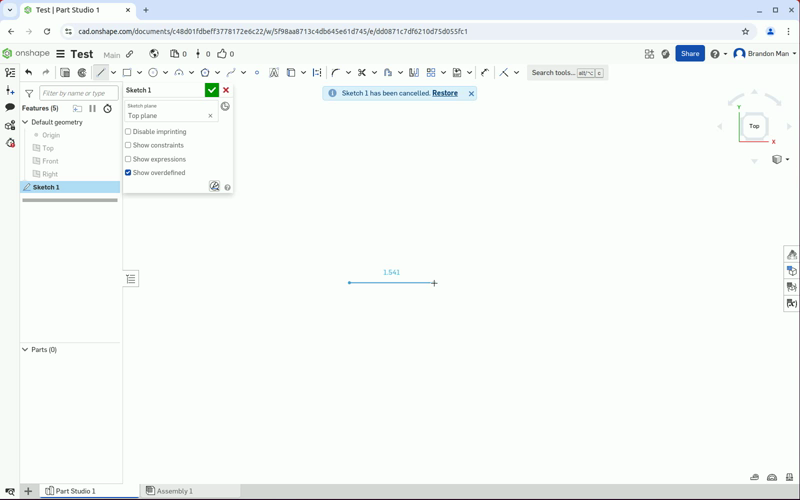
click(434, 282)
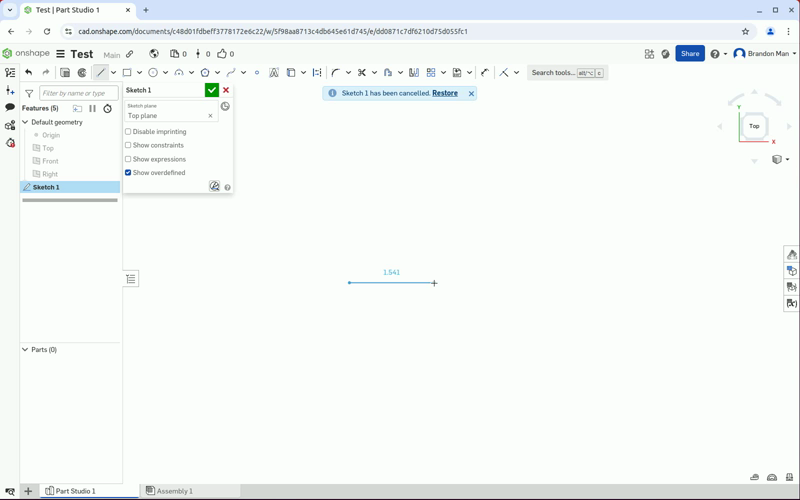
scroll(-6)
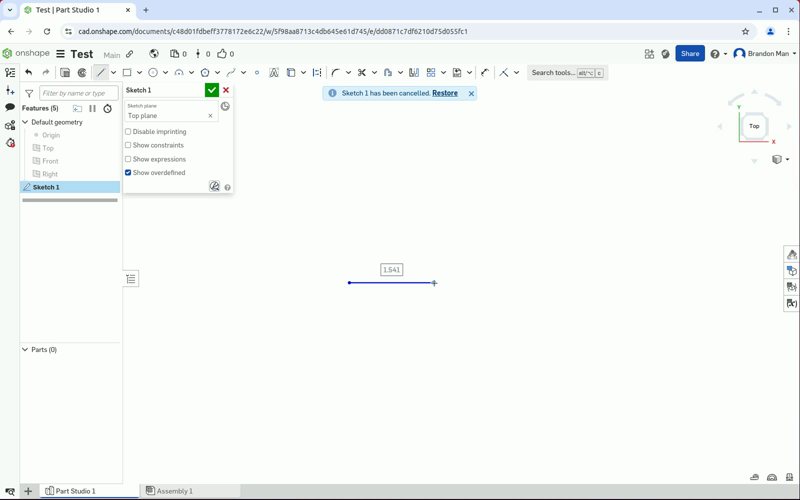
scroll(-6)
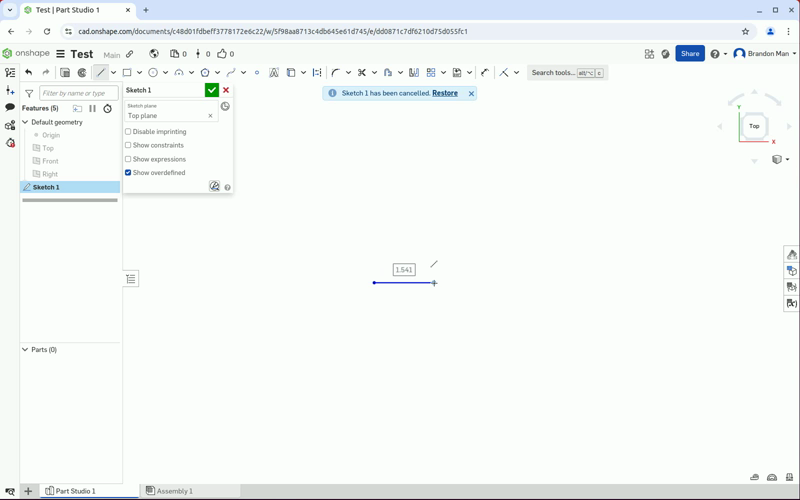
scroll(-6)
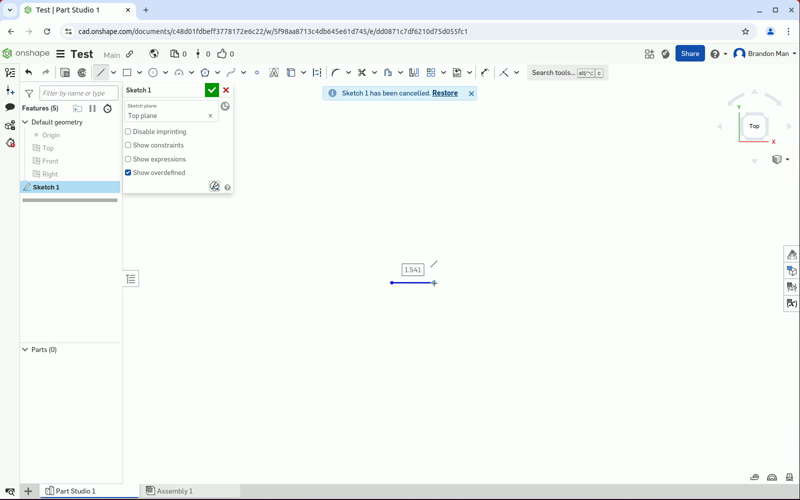
scroll(-6)
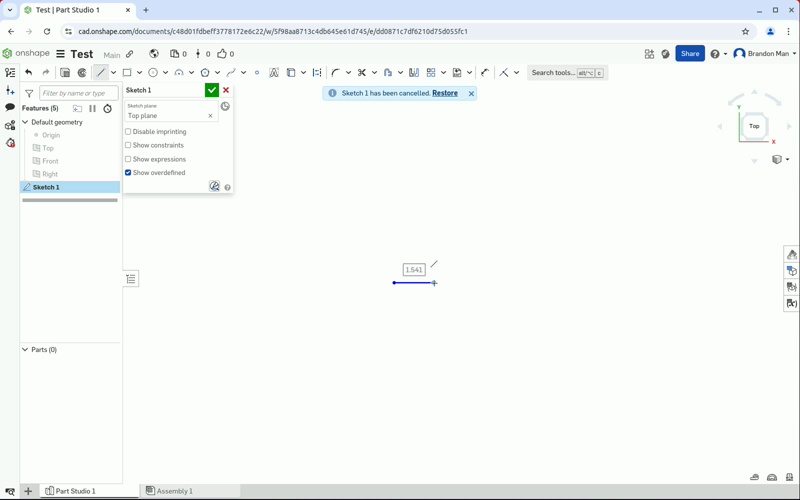
scroll(-6)
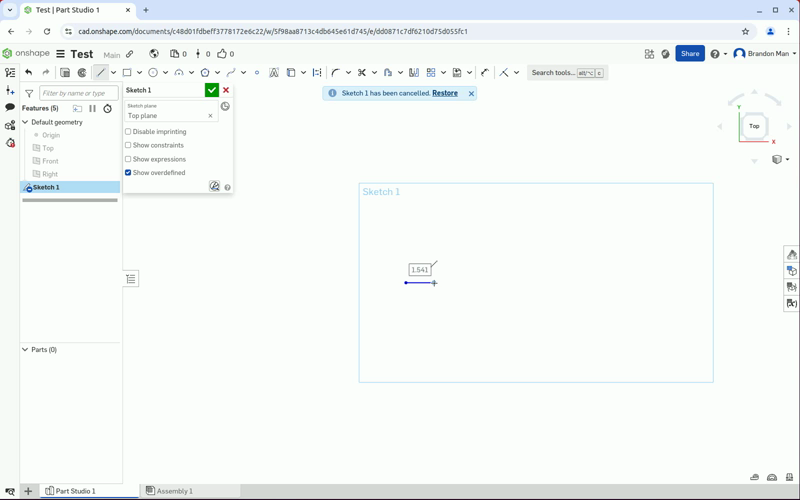
scroll(-6)
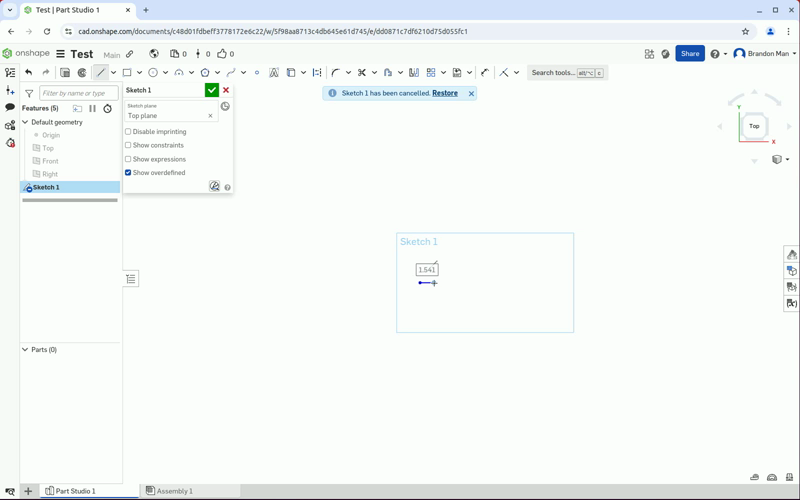
scroll(-6)
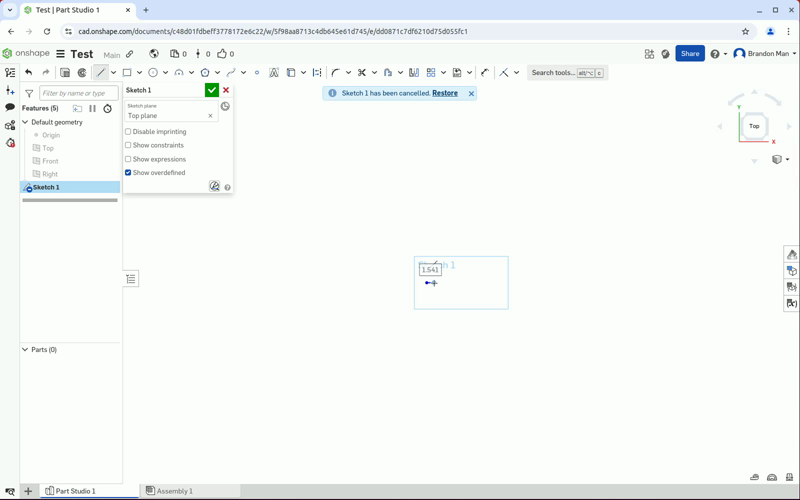
key_up(shift)
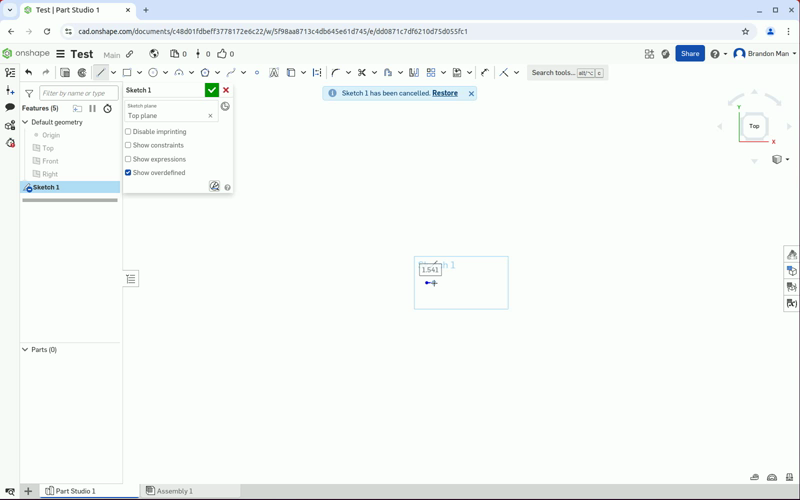
key(esc)
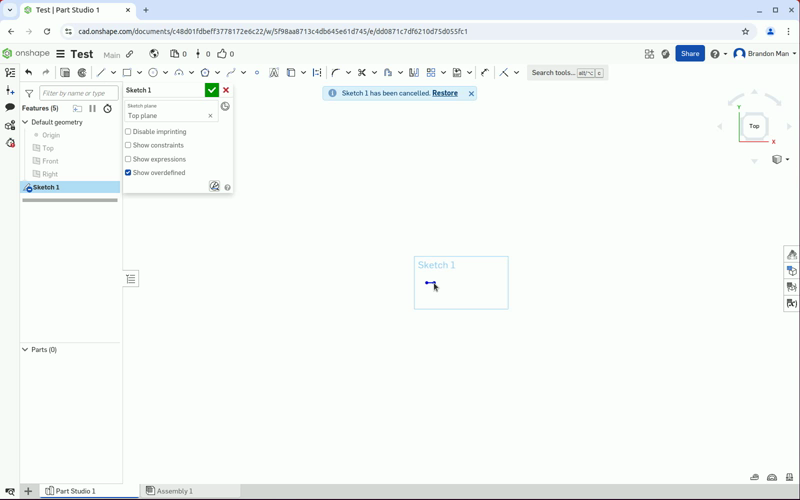
key(a)
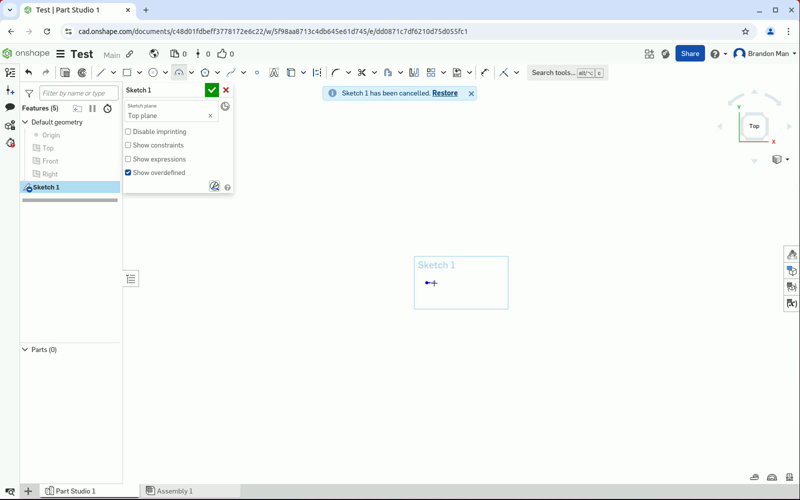
mouse_move(434, 282)
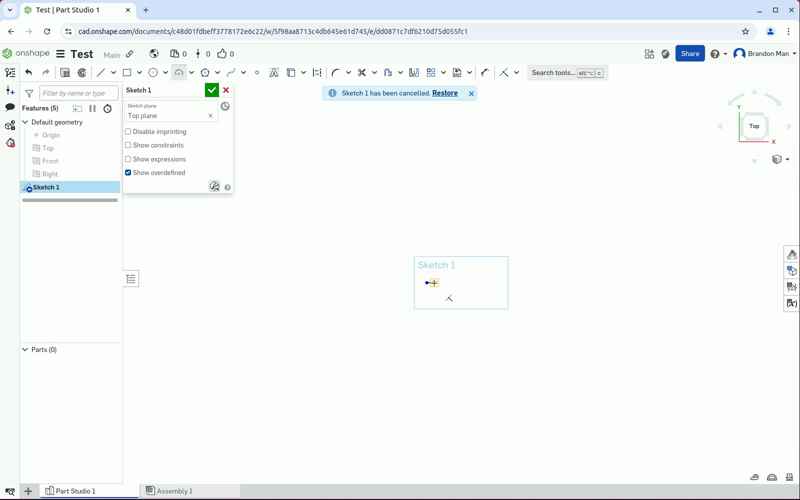
click(434, 282)
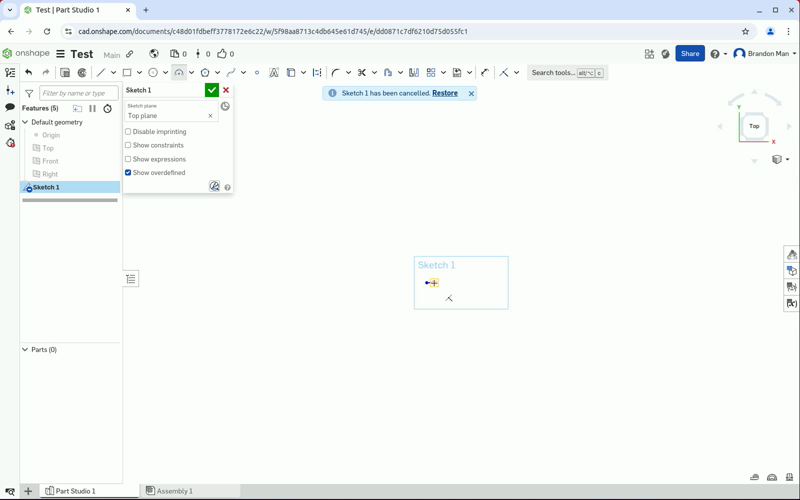
key_down(shift)
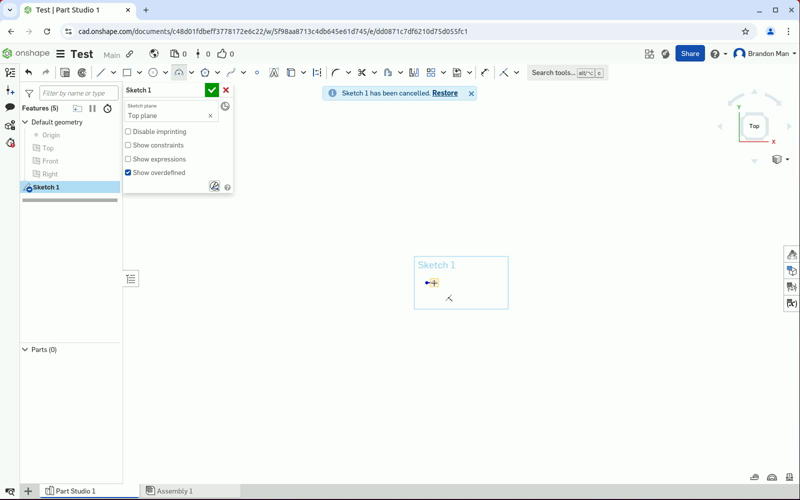
mouse_move(488, 282)
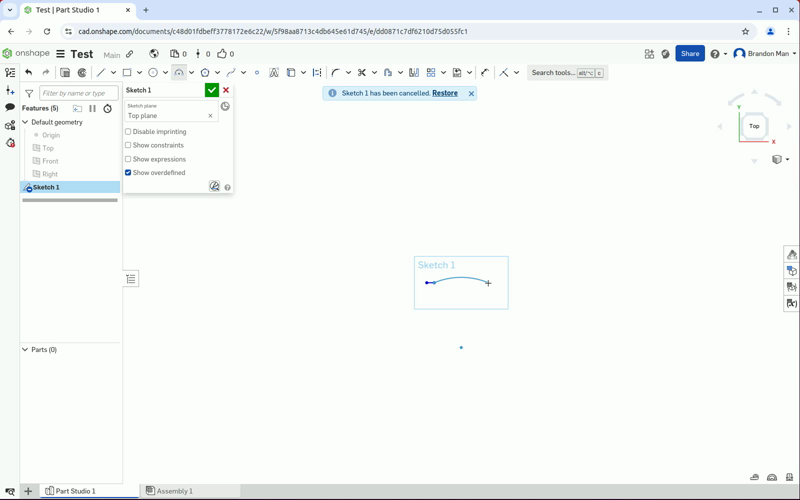
click(488, 282)
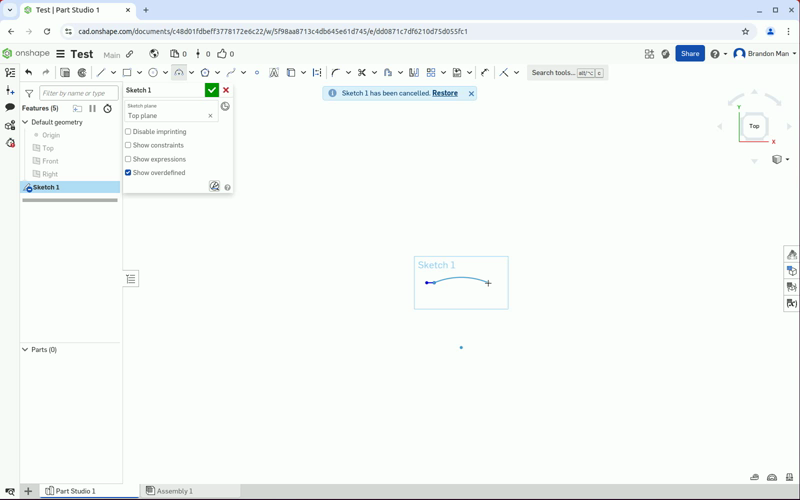
mouse_move(461, 255)
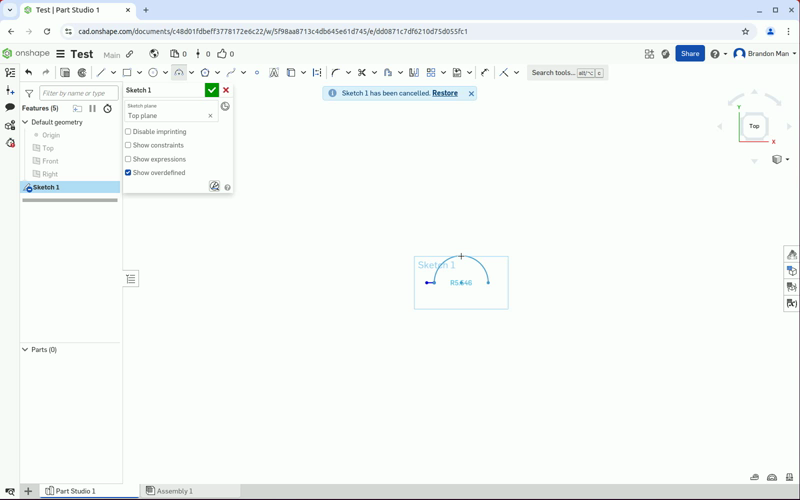
click(461, 255)
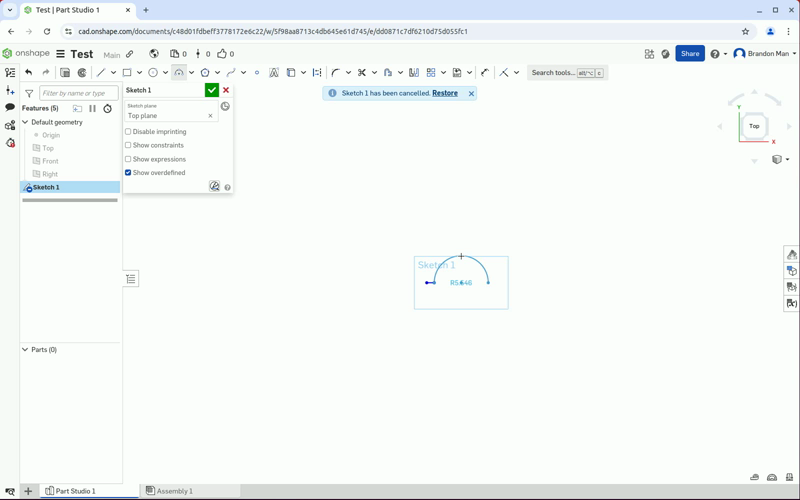
key_up(shift)
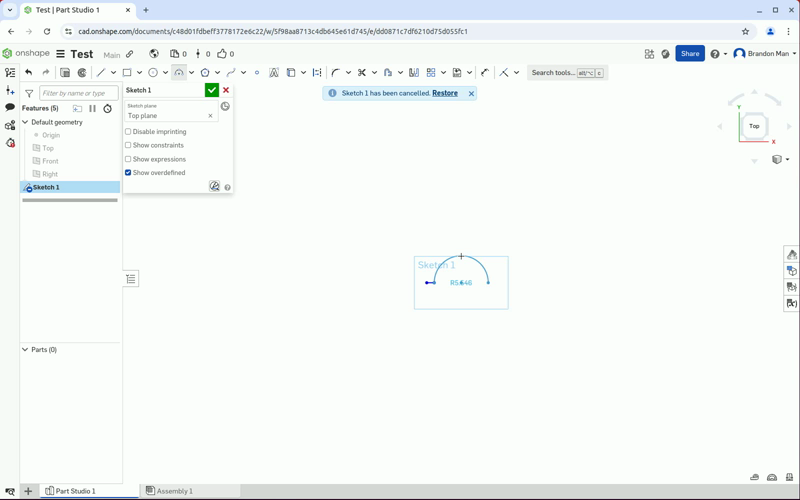
key(esc)
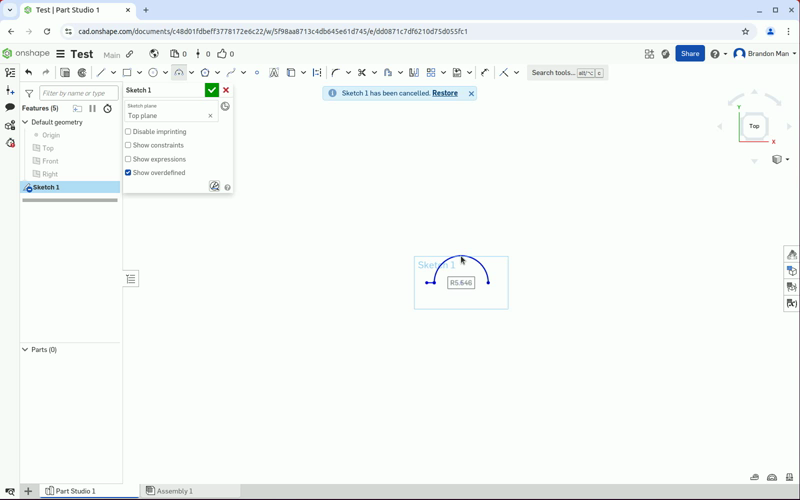
key(l)
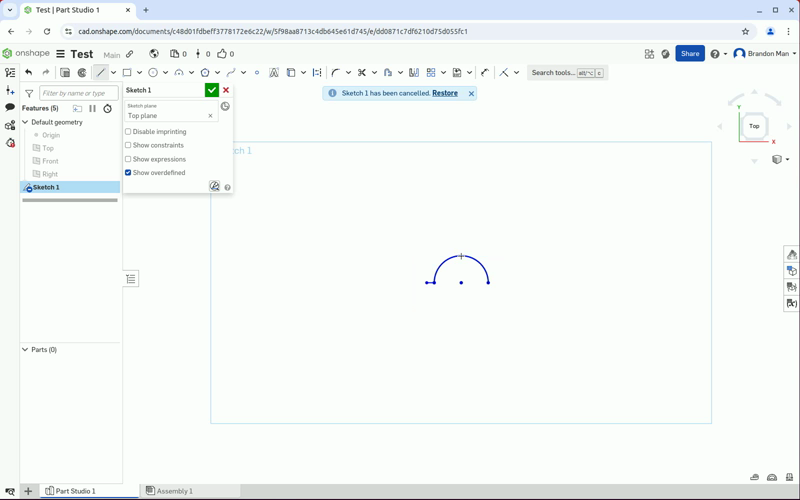
mouse_move(488, 282)
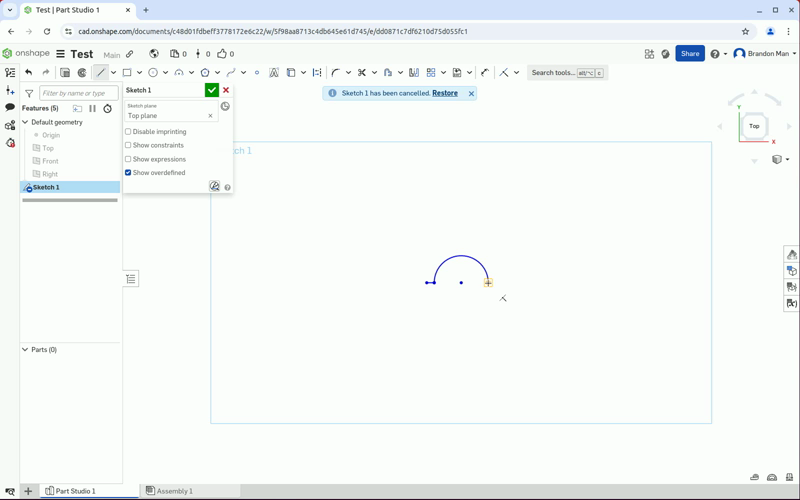
click(488, 282)
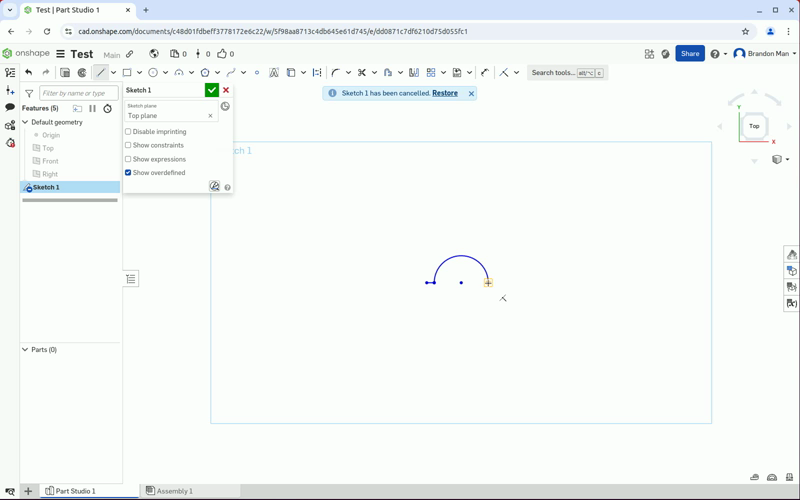
key_down(shift)
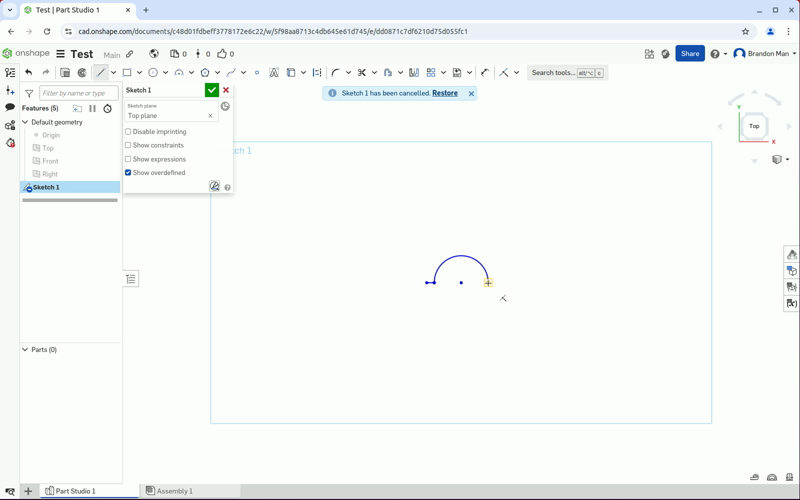
mouse_move(518, 282)
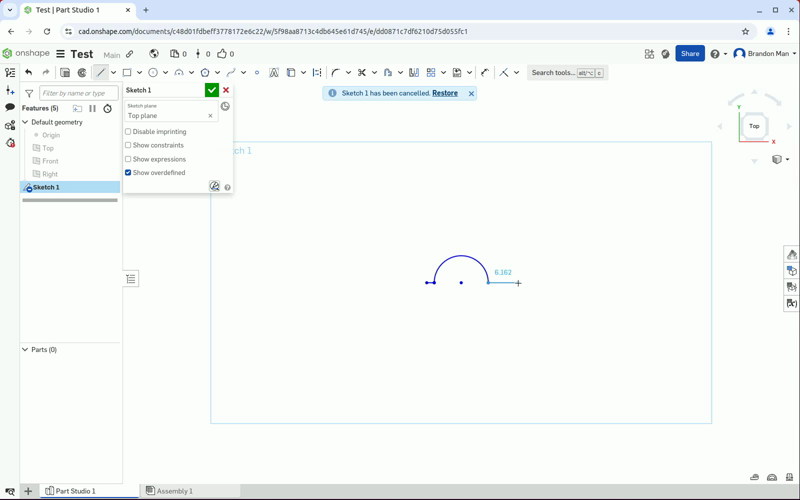
mouse_move(495, 282)
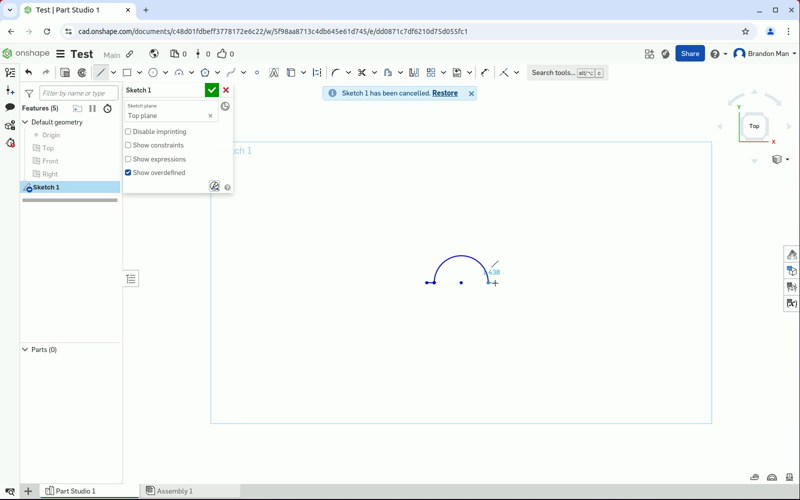
scroll(6)
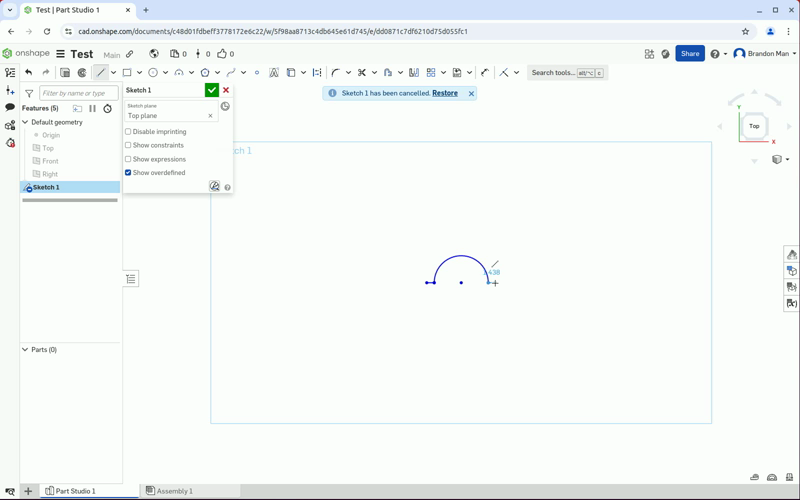
scroll(6)
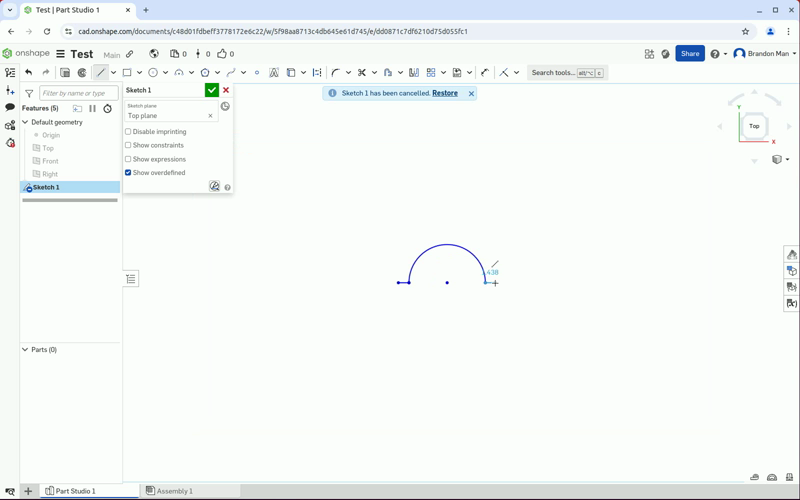
scroll(6)
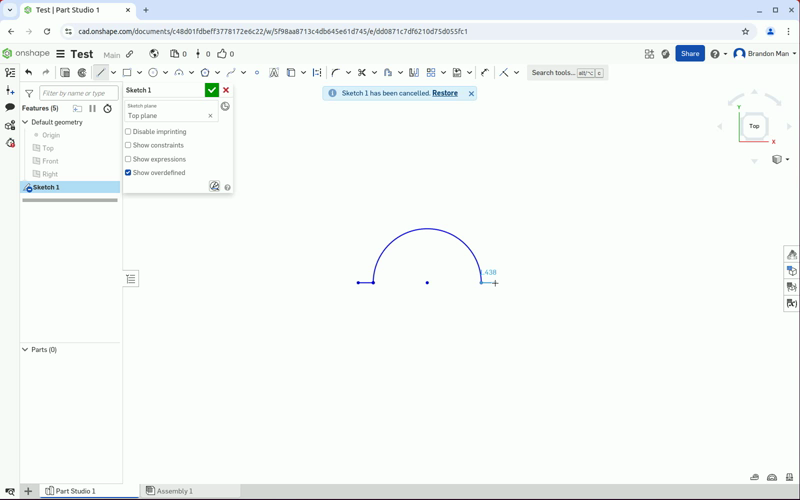
scroll(6)
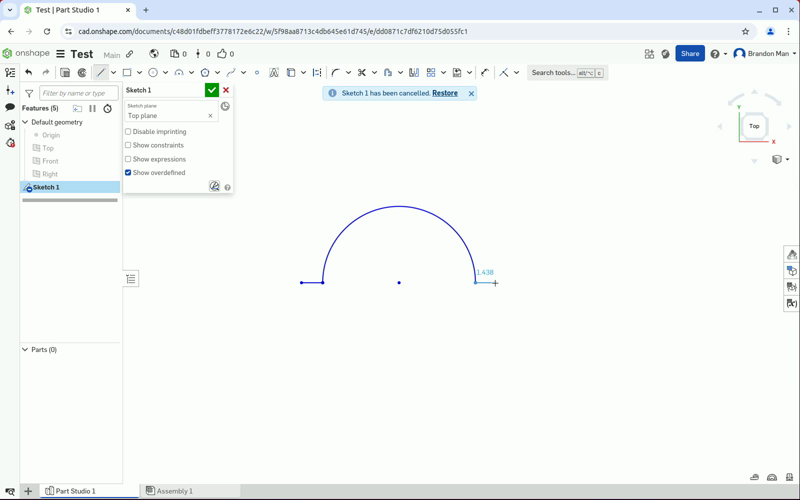
scroll(6)
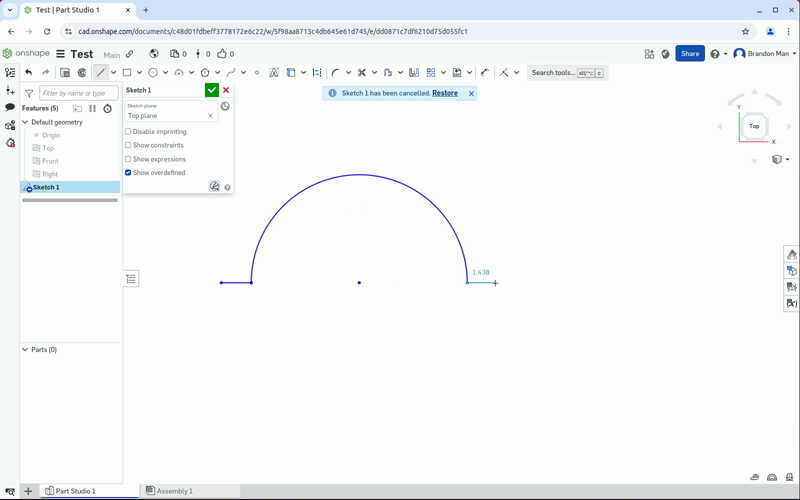
scroll(6)
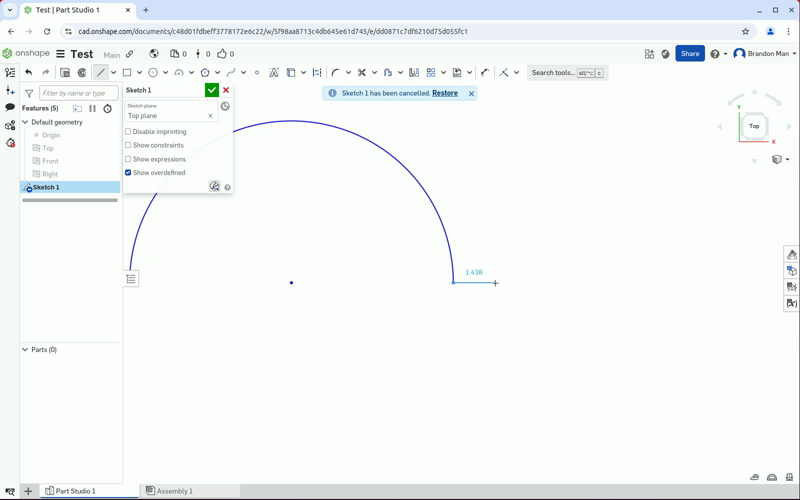
scroll(6)
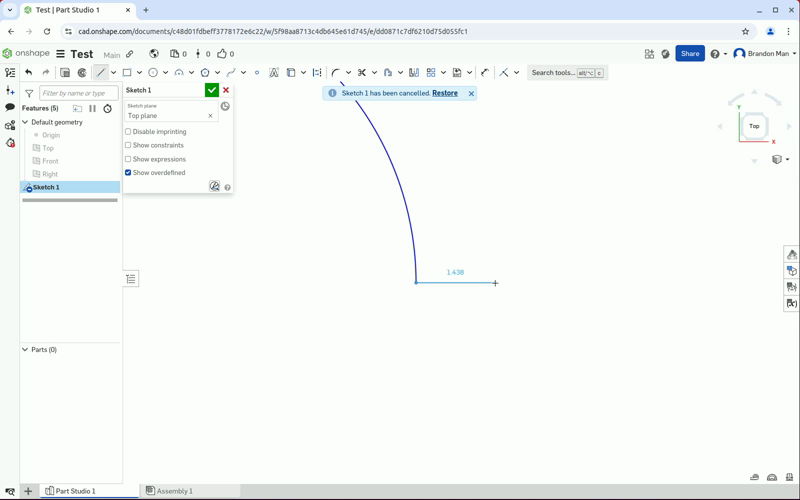
click(495, 282)
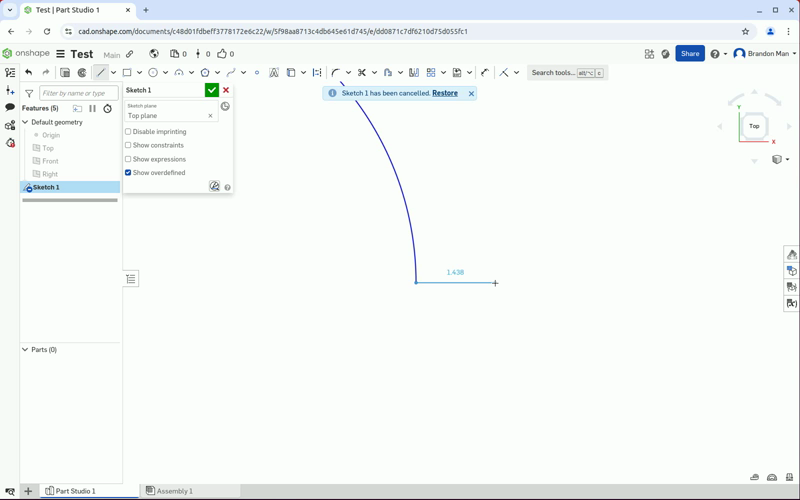
scroll(-6)
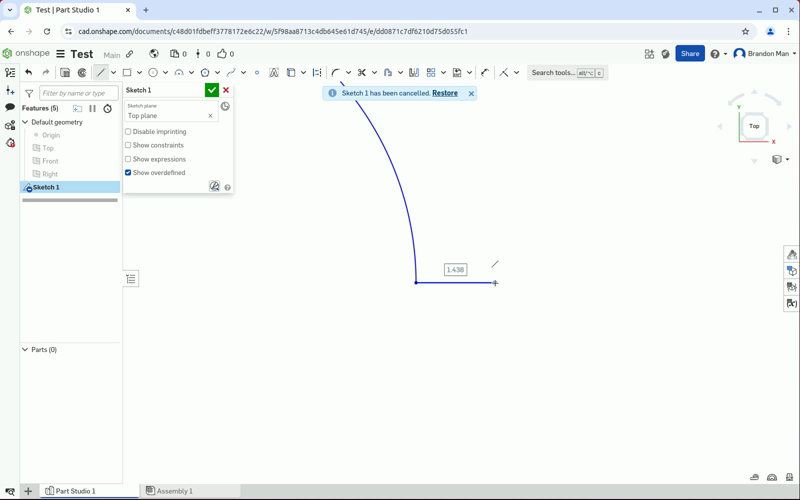
scroll(-6)
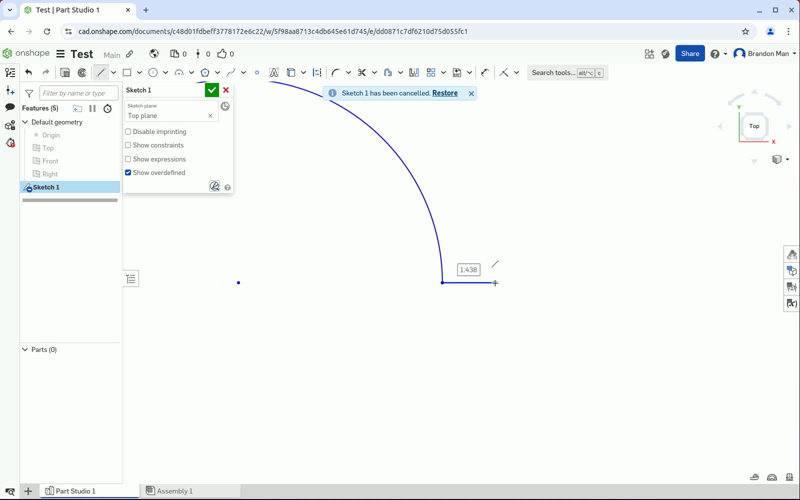
scroll(-6)
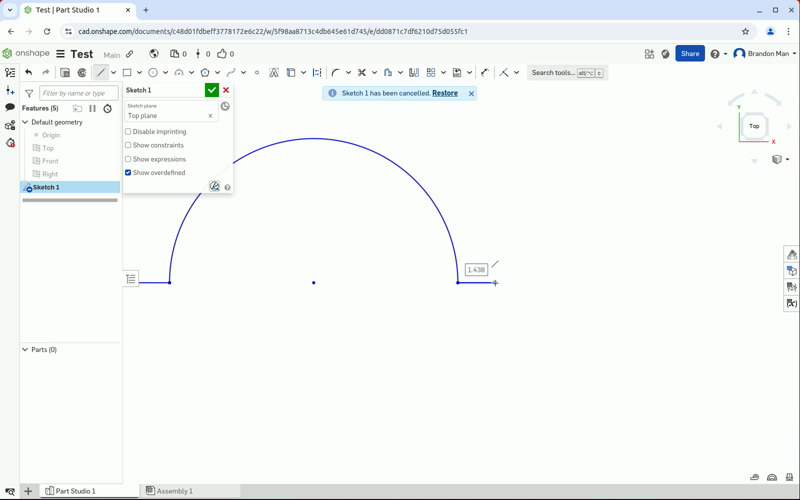
scroll(-6)
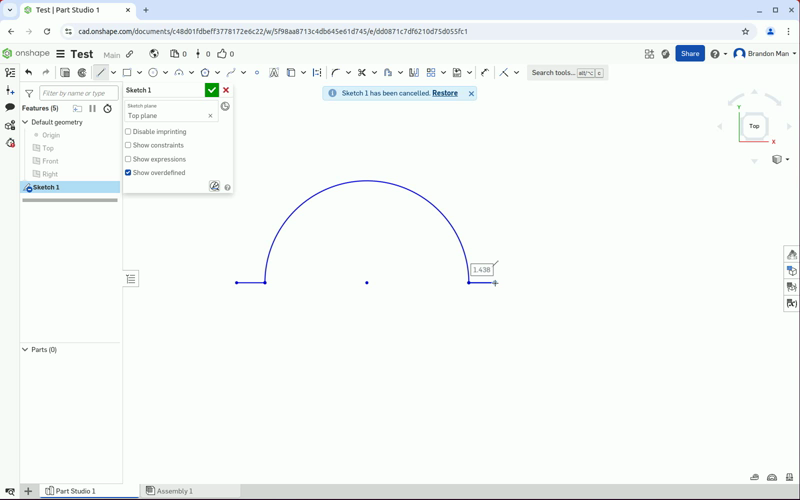
scroll(-6)
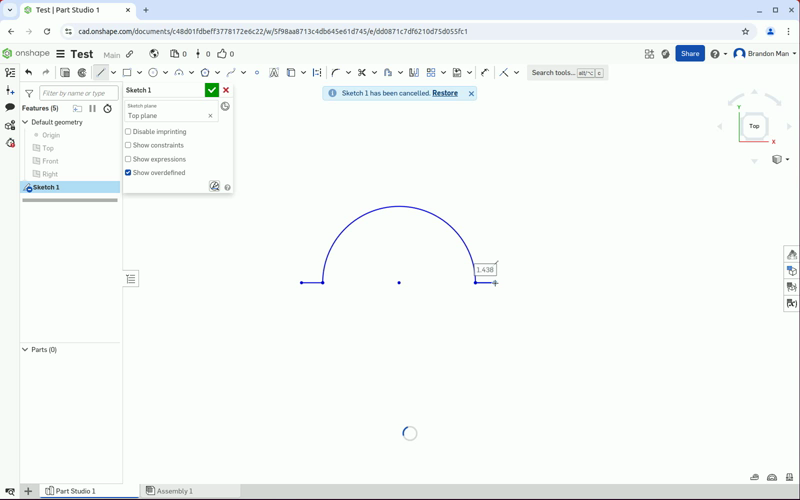
scroll(-6)
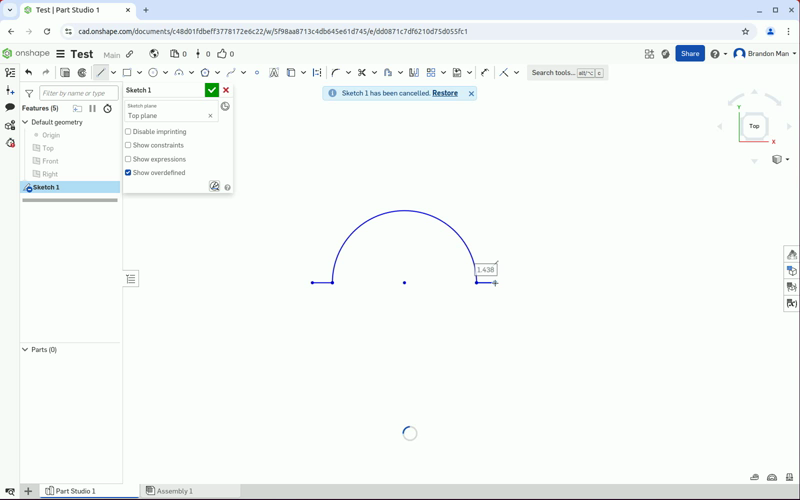
scroll(-6)
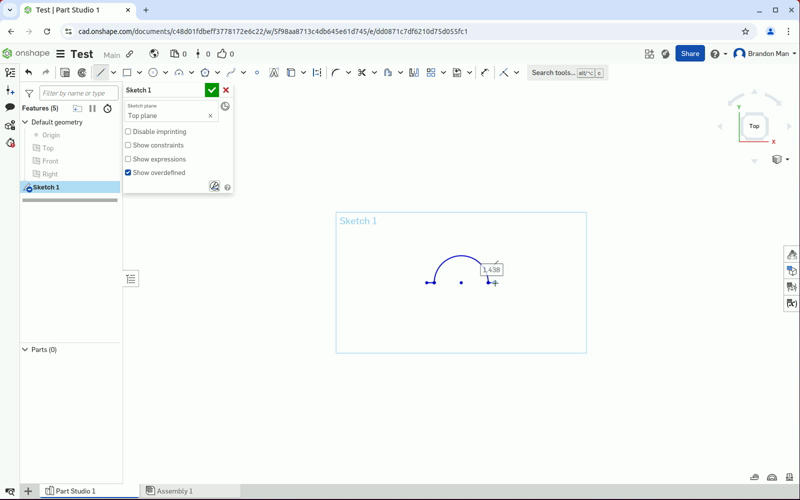
key_up(shift)
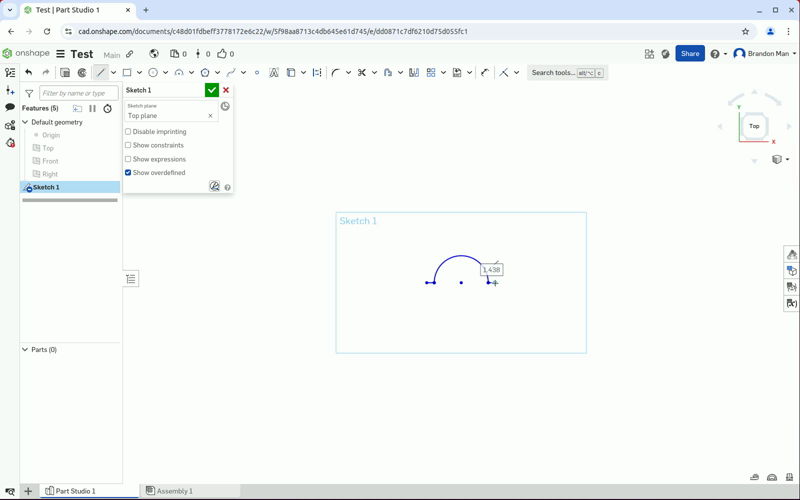
key(esc)
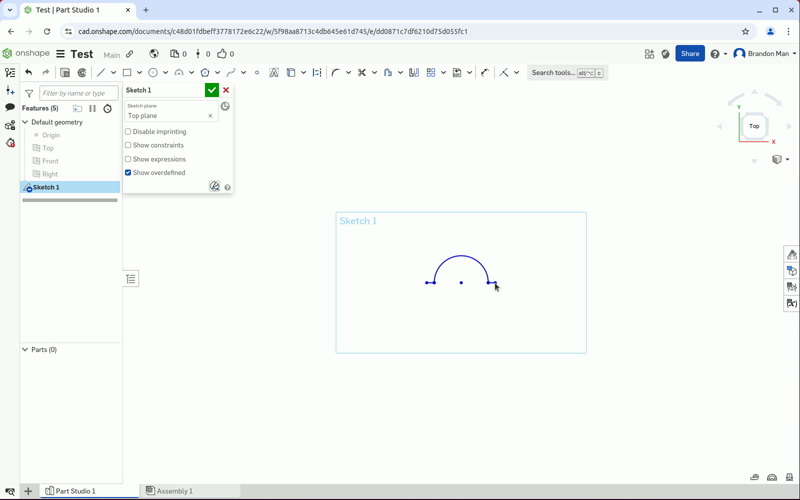
key(a)
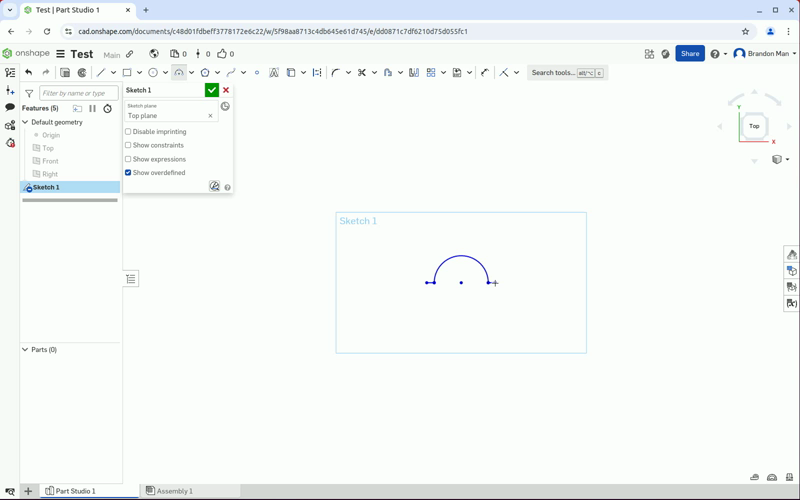
mouse_move(495, 282)
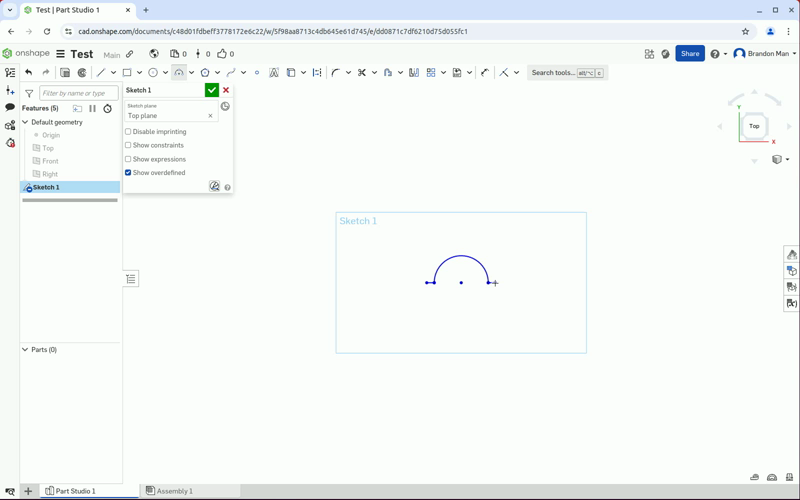
click(495, 282)
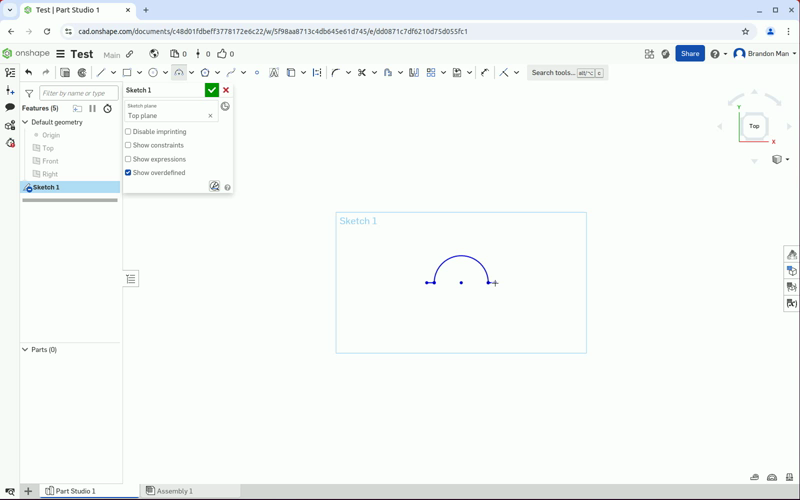
mouse_move(426, 282)
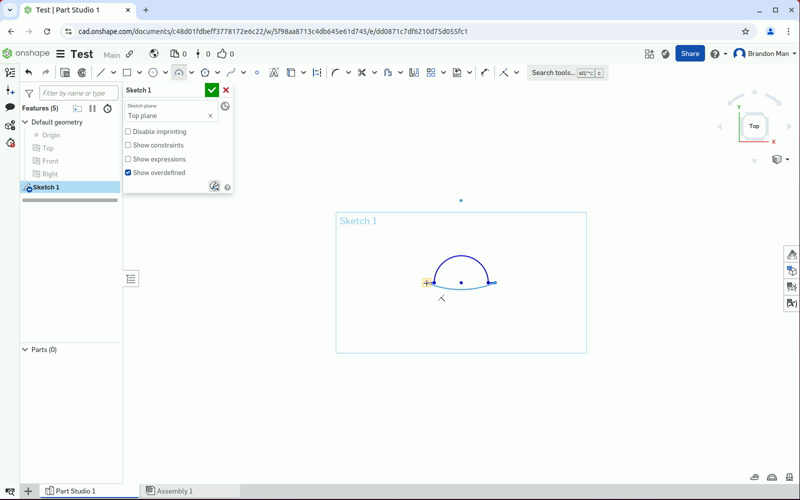
click(426, 282)
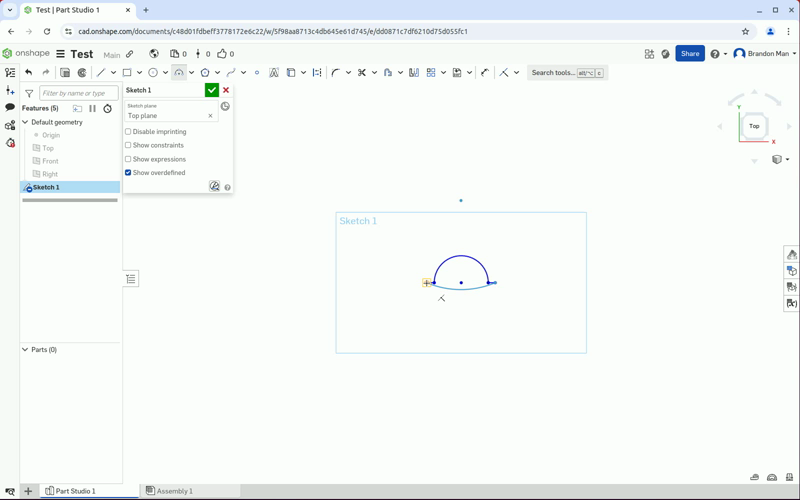
key_down(shift)
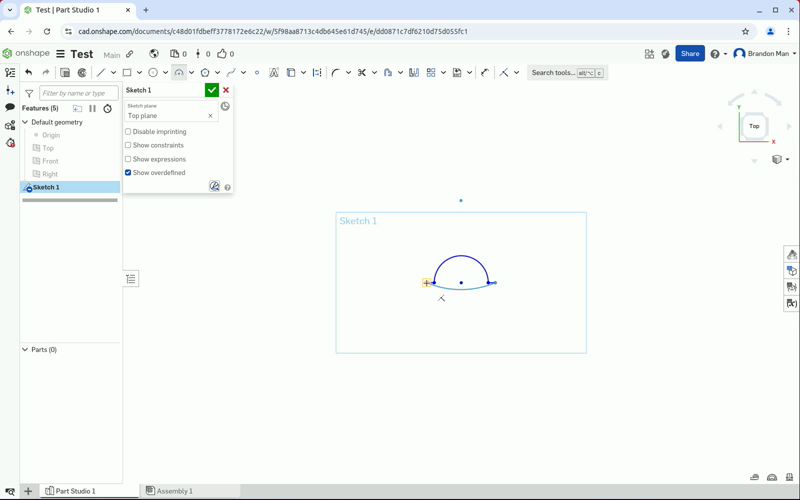
mouse_move(461, 248)
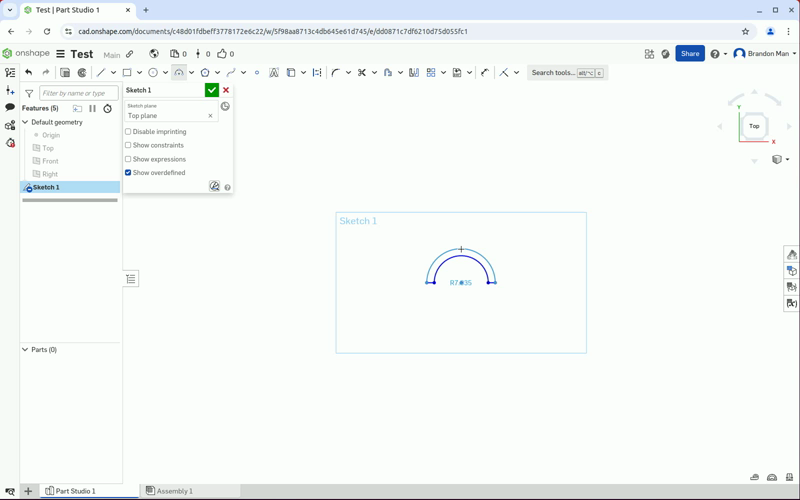
click(461, 248)
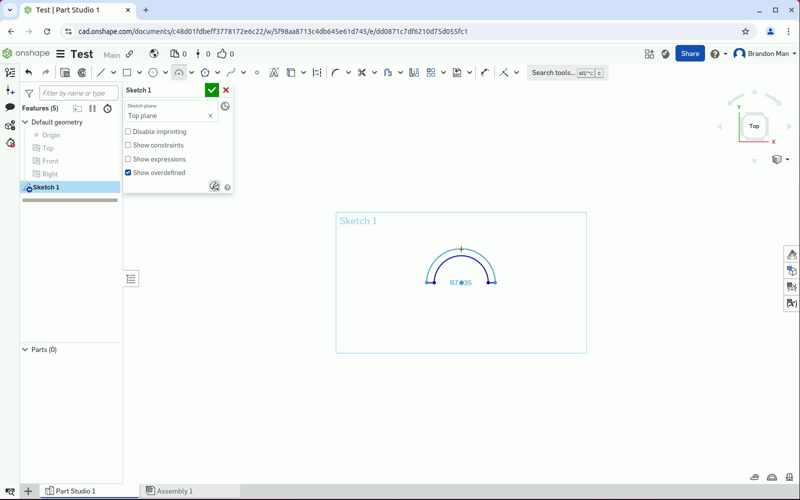
key_up(shift)
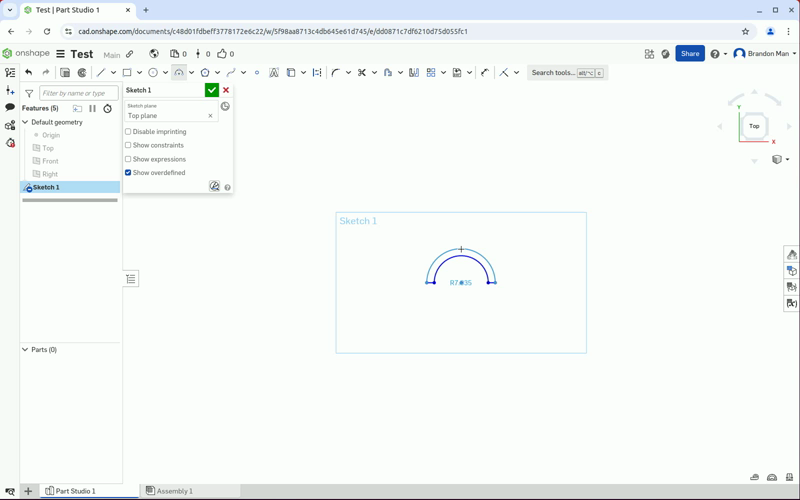
key(esc)
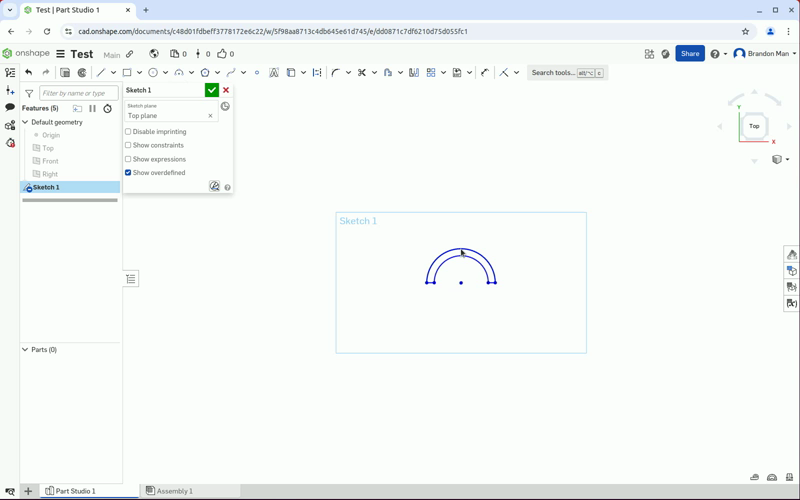
mouse_move(454, 262)
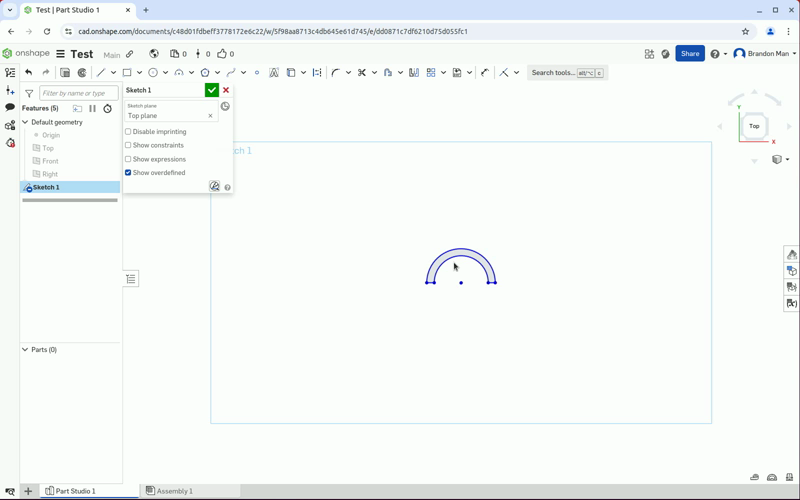
scroll(6)
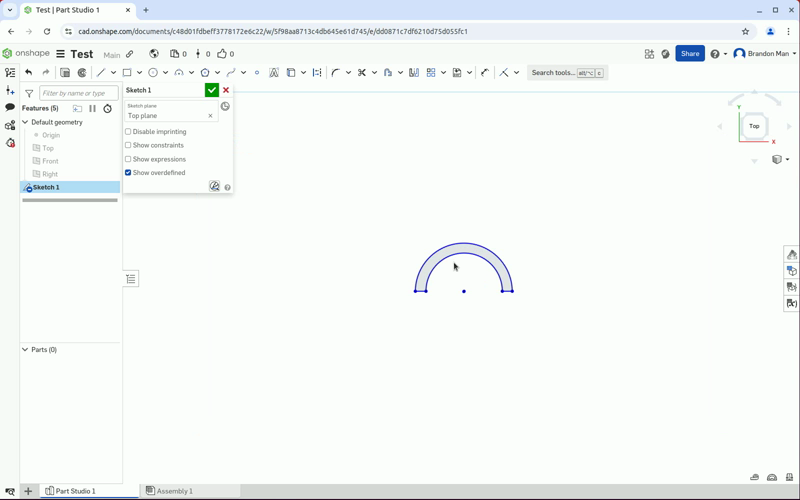
scroll(6)
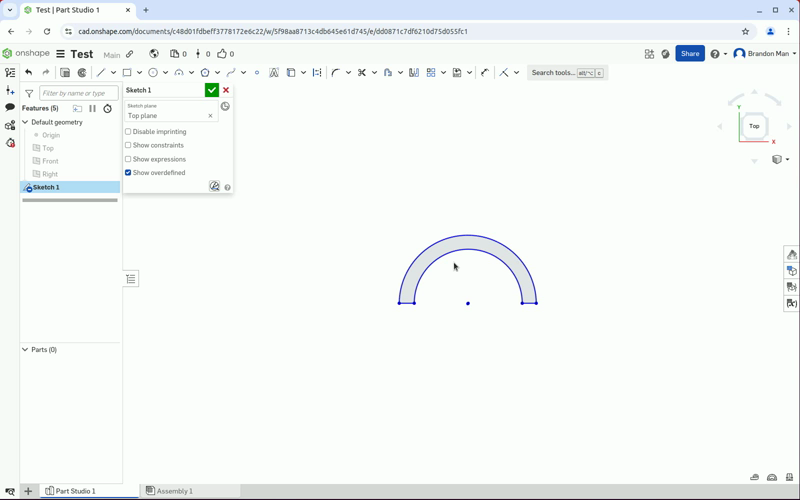
scroll(6)
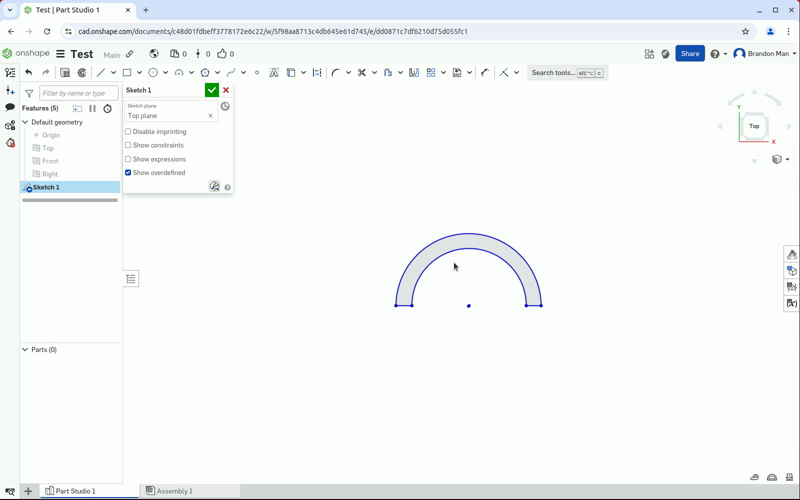
scroll(6)
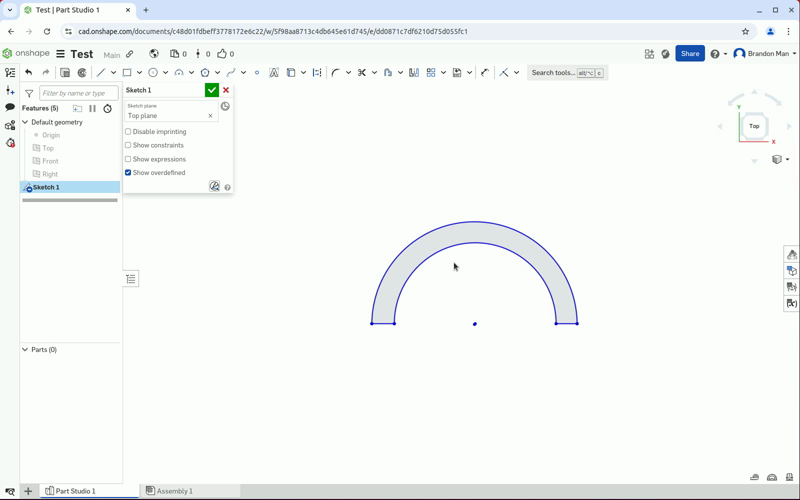
scroll(6)
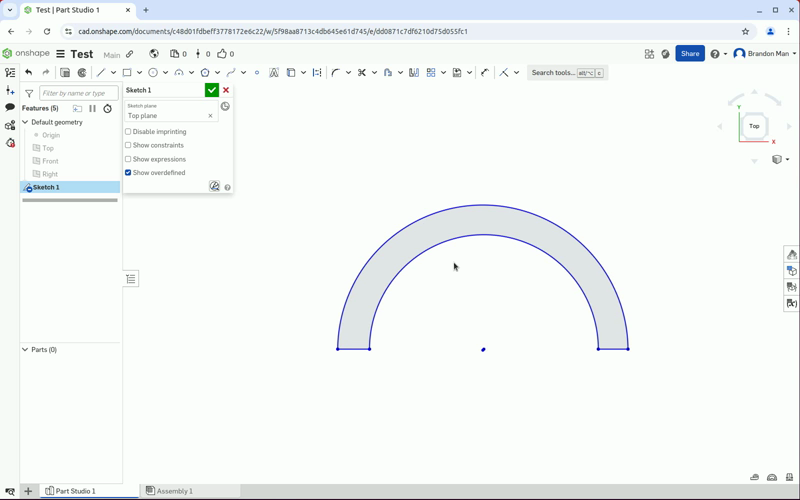
scroll(6)
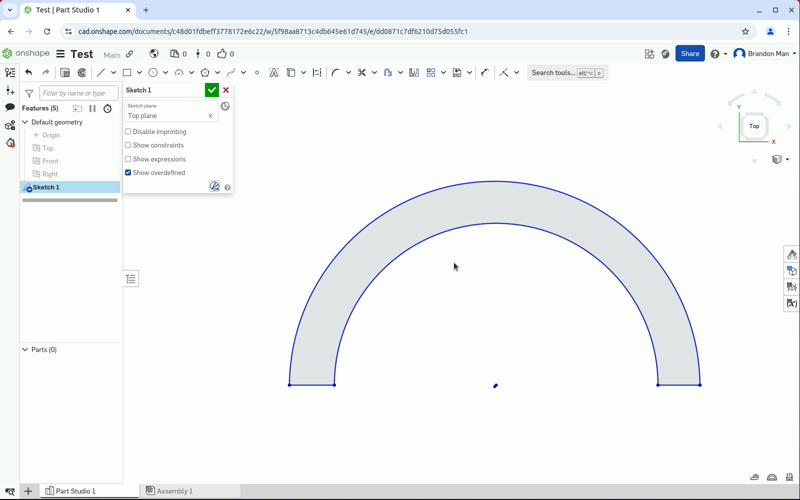
scroll(6)
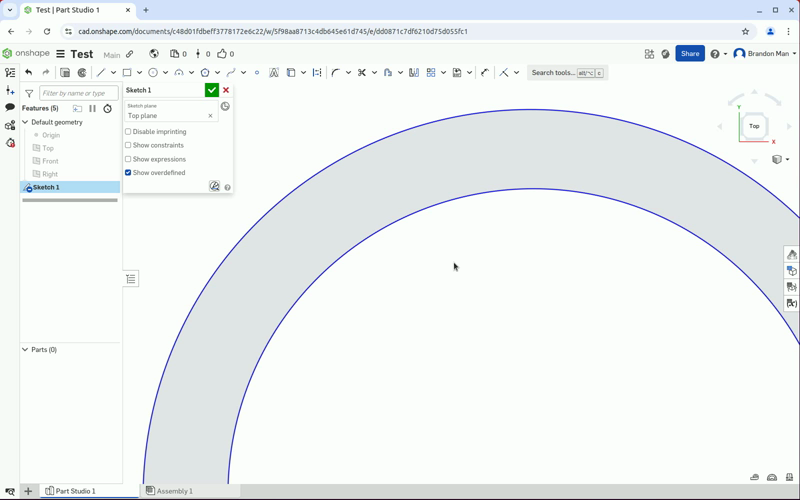
click(454, 262)
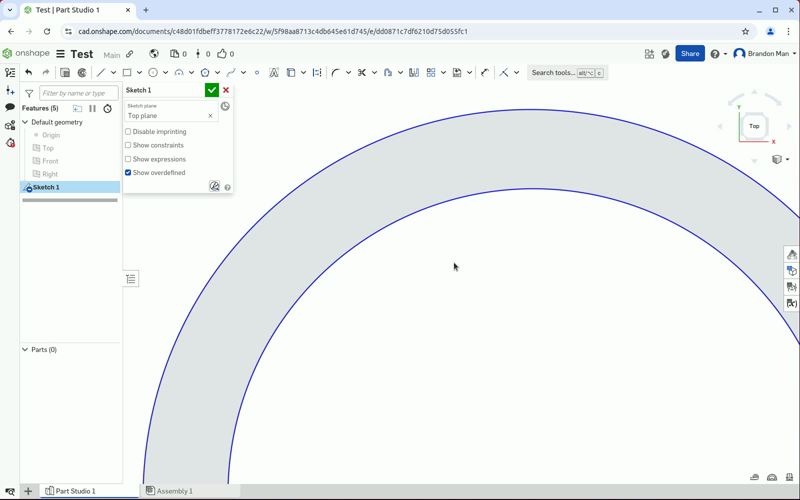
scroll(-6)
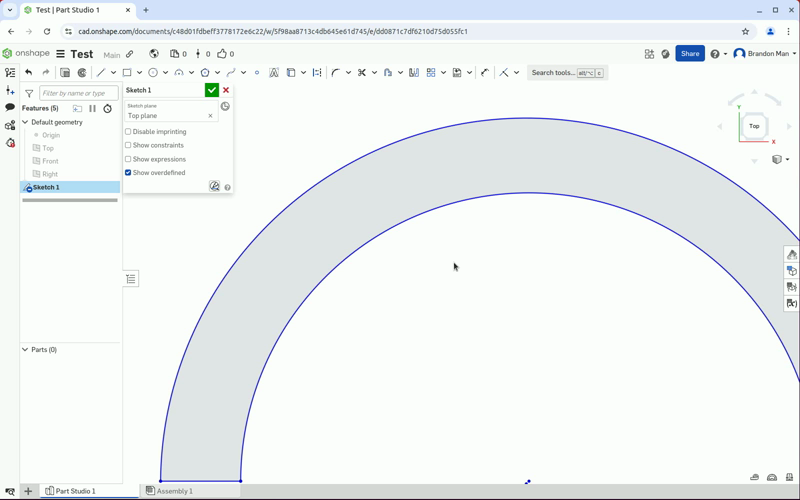
scroll(-6)
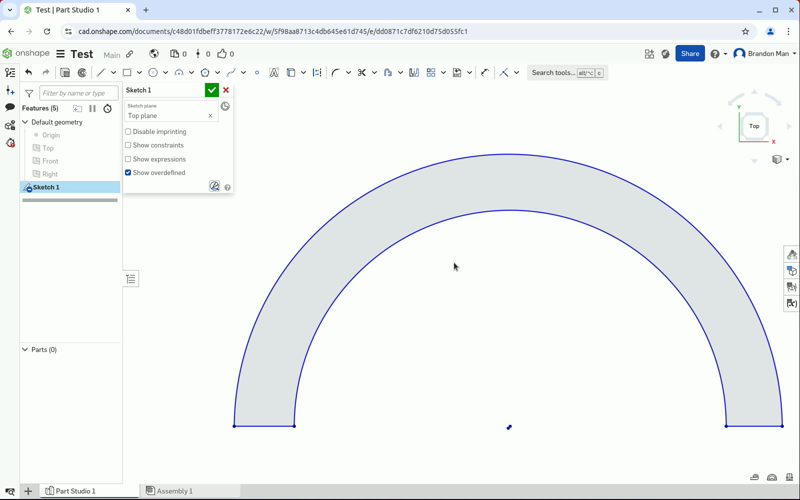
scroll(-6)
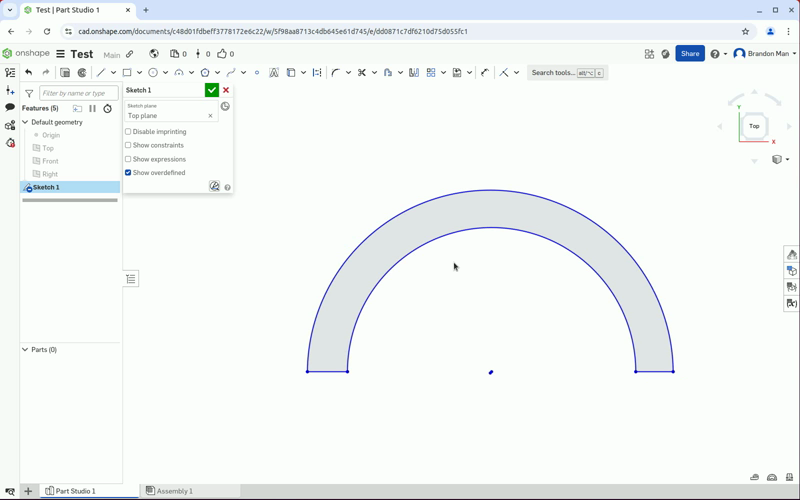
scroll(-6)
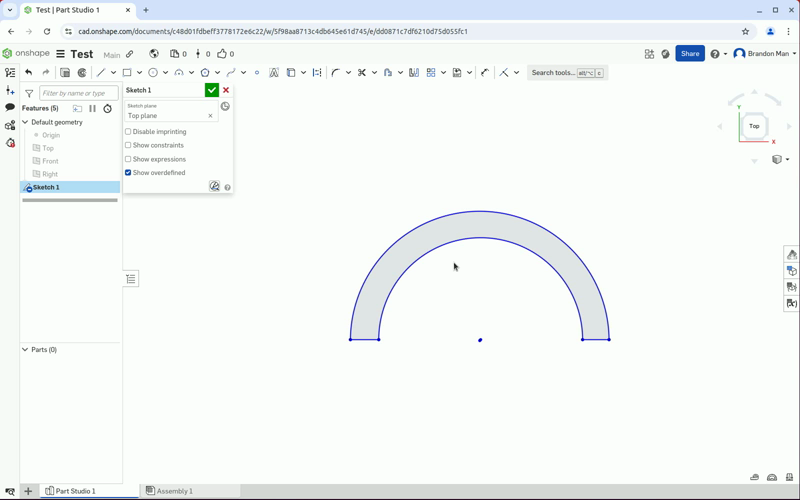
scroll(-6)
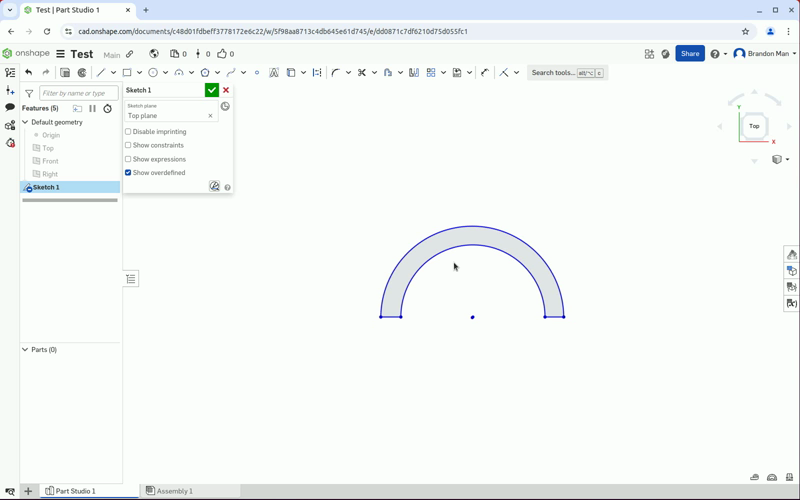
scroll(-6)
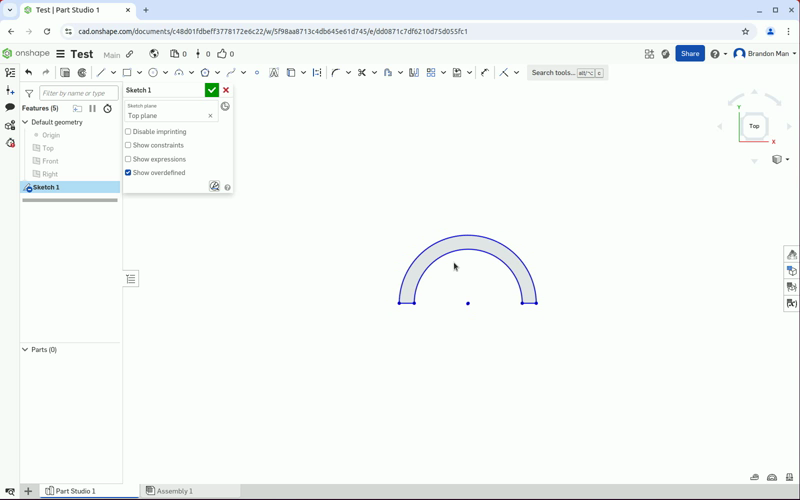
scroll(-6)
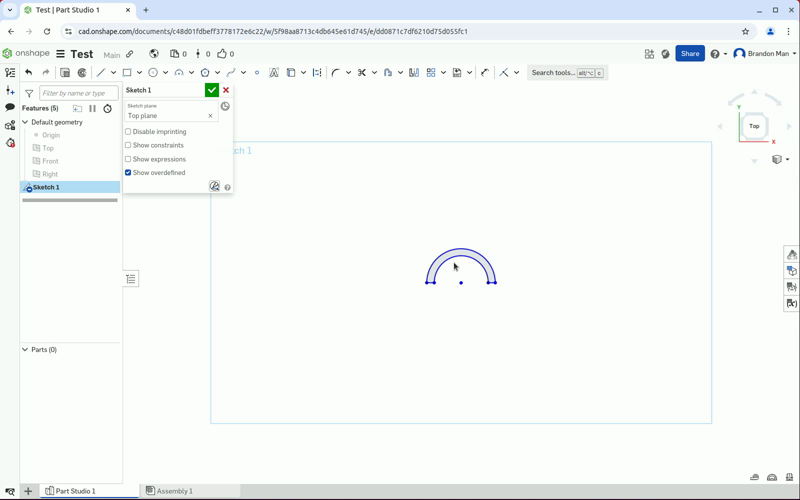
mouse_move(73, 352)
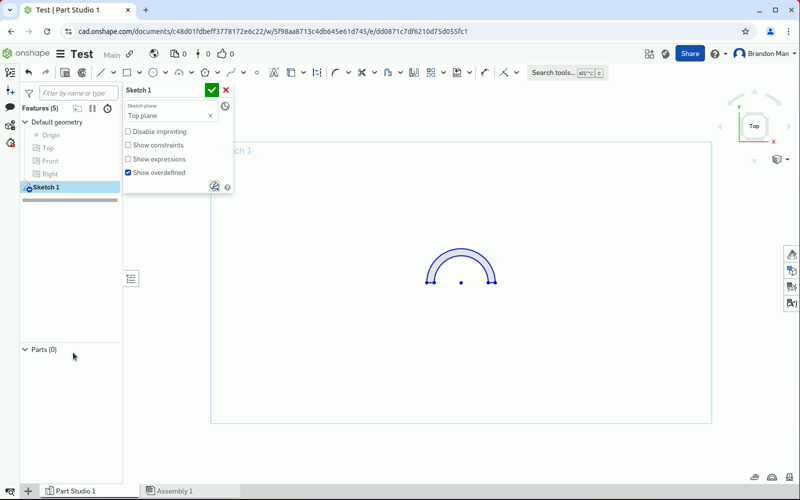
key(shift+y)
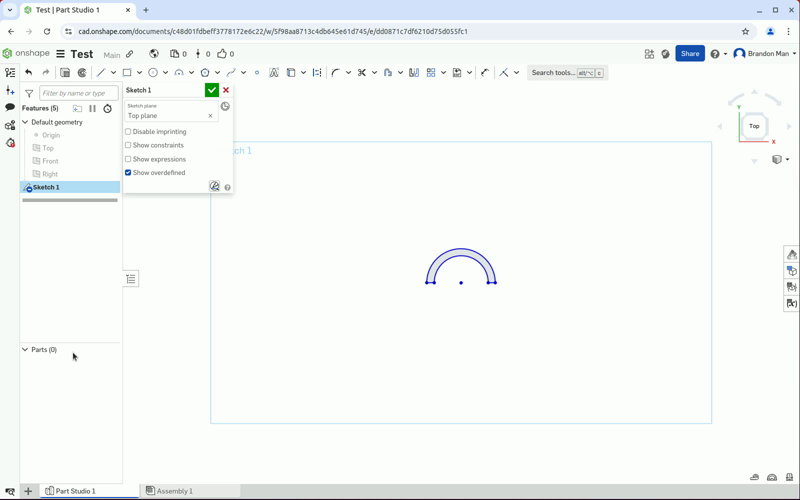
key(shift+e)
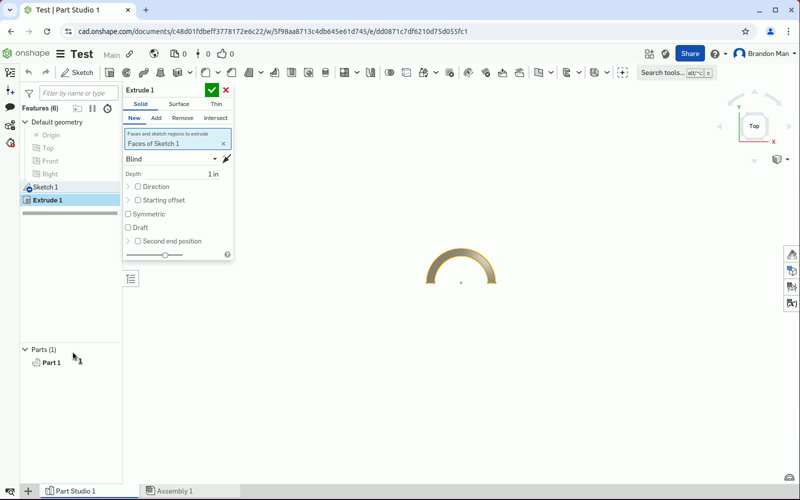
mouse_move(143, 106)
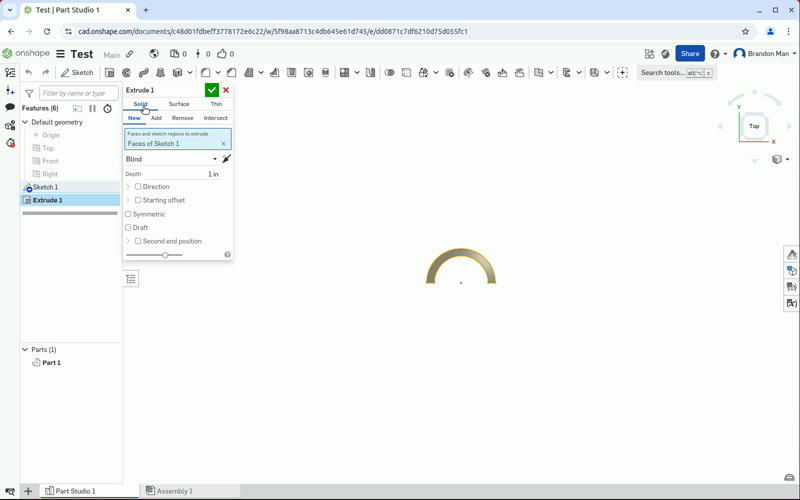
click(143, 106)
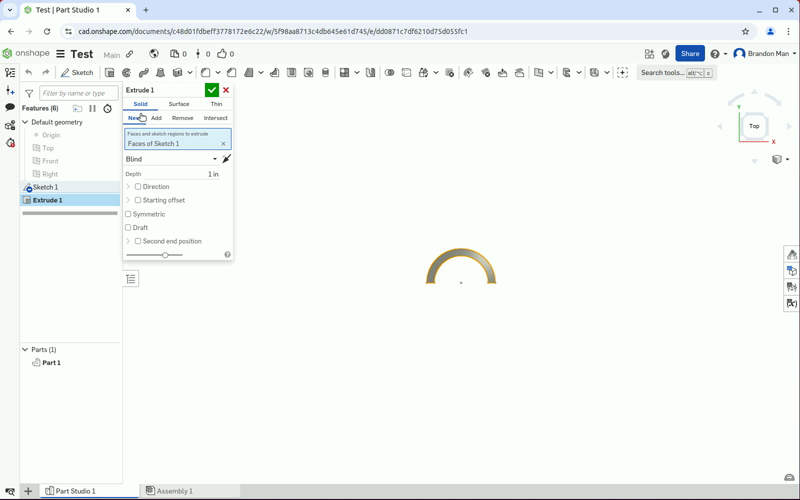
mouse_move(137, 120)
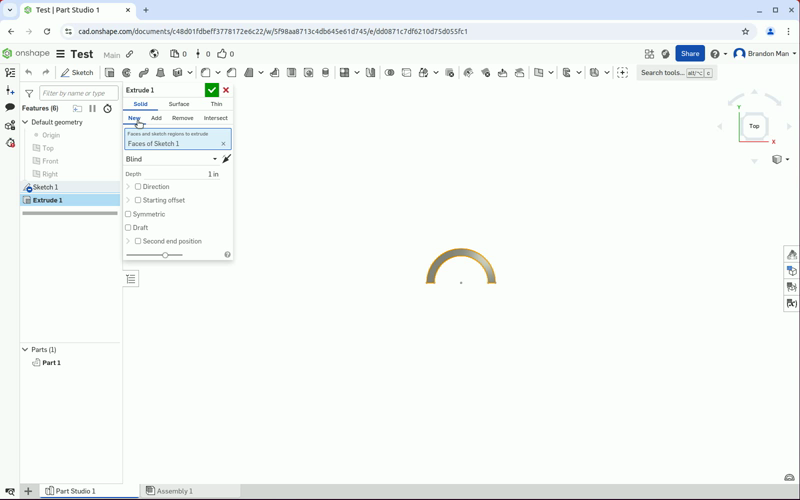
click(137, 120)
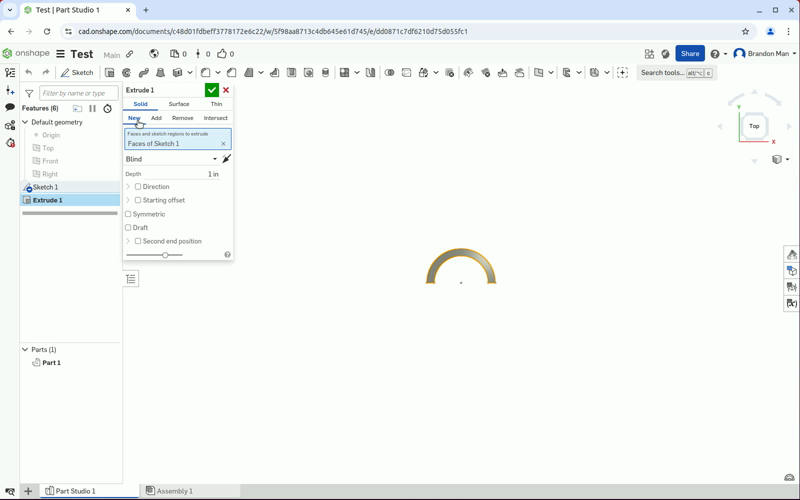
key(tab, 4)
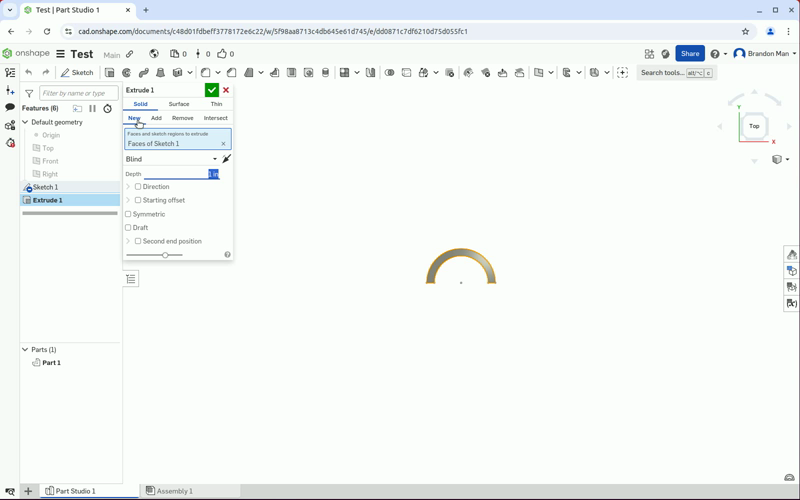
text(5.777)
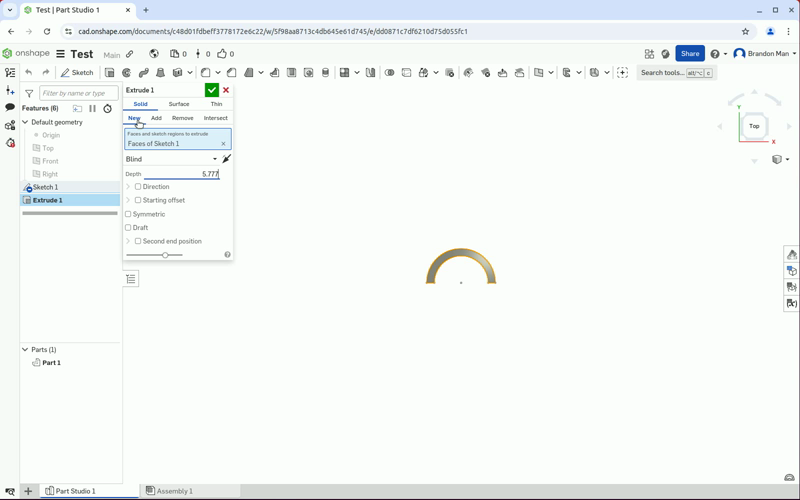
key(enter)
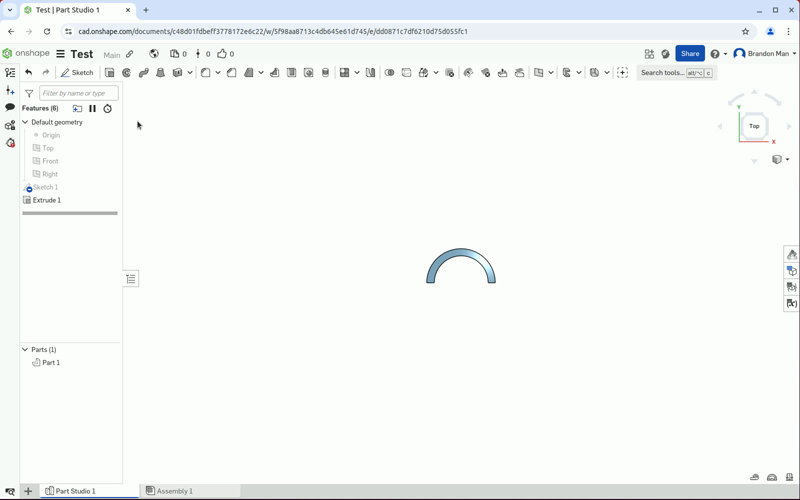
key(shift+h)
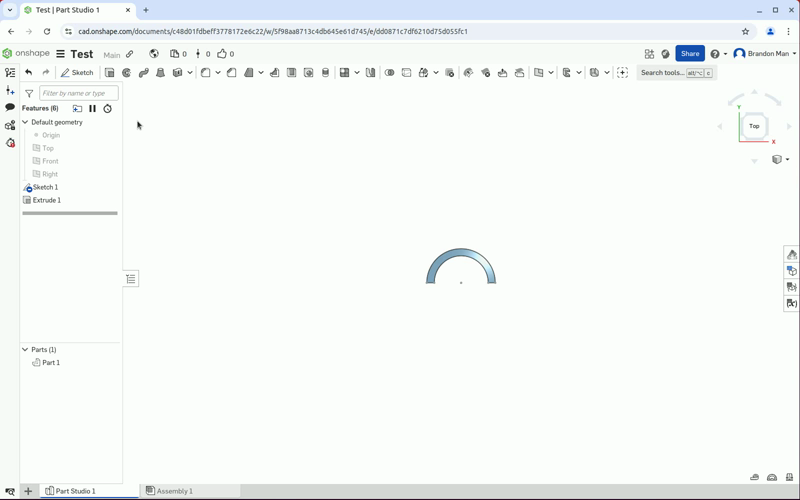
key(shift+h)
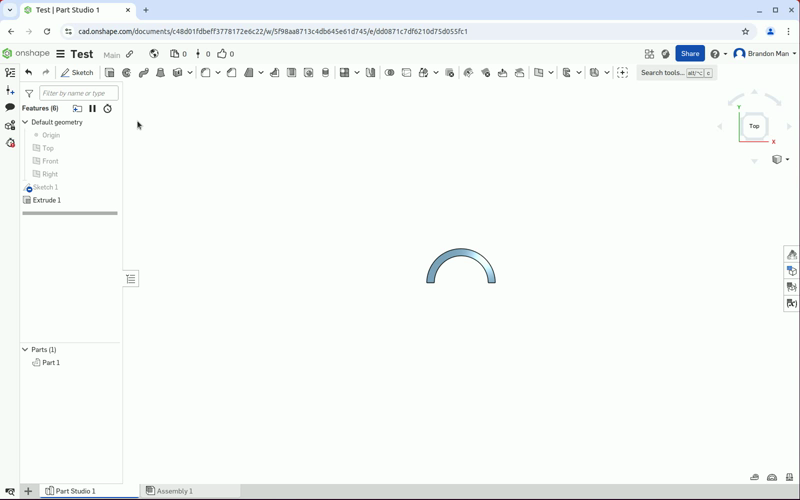
mouse_move(73, 189)
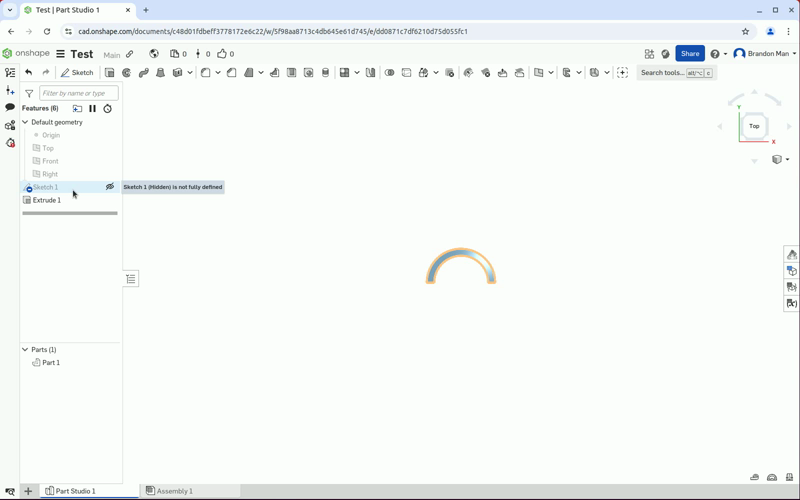
click(73, 189)
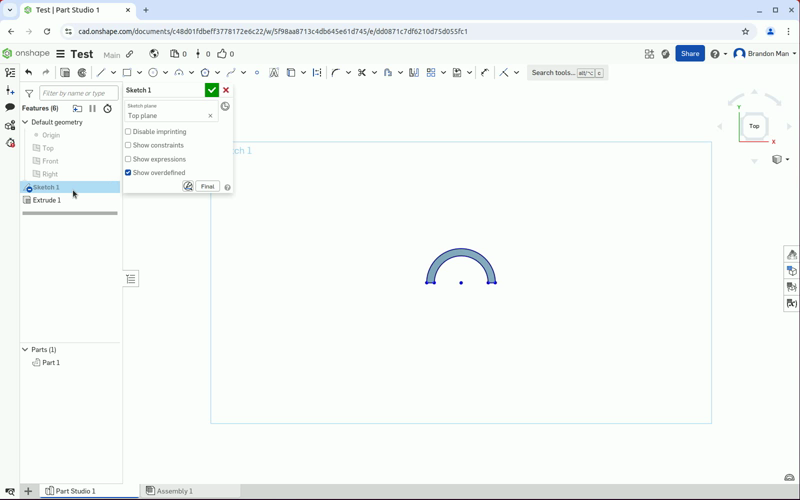
mouse_move(229, 92)
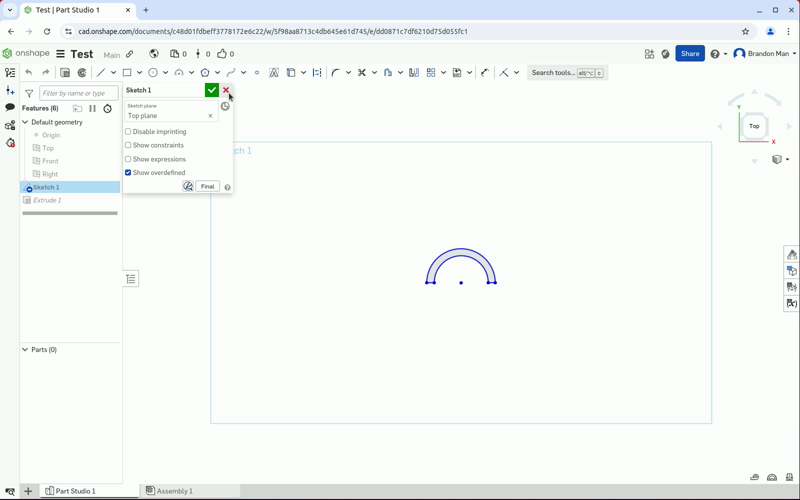
click(229, 92)
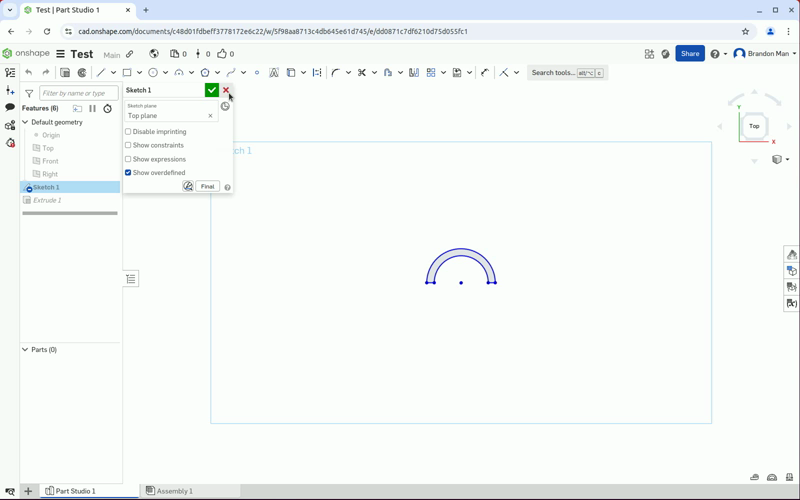
key(shift+s)
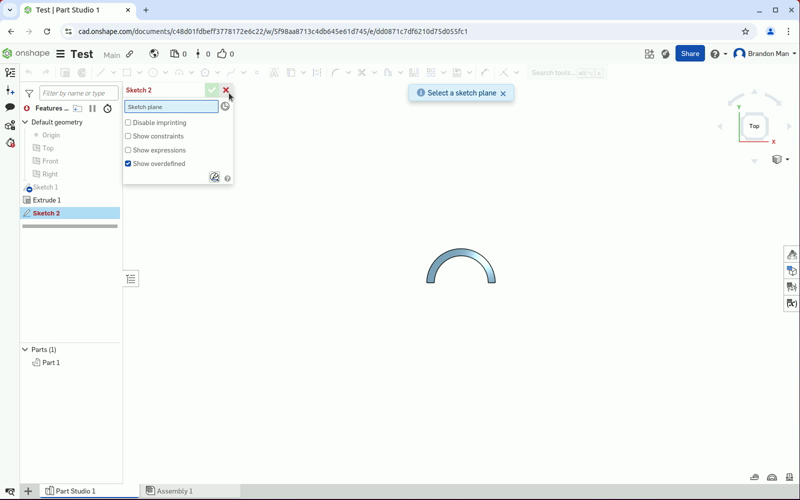
mouse_move(73, 150)
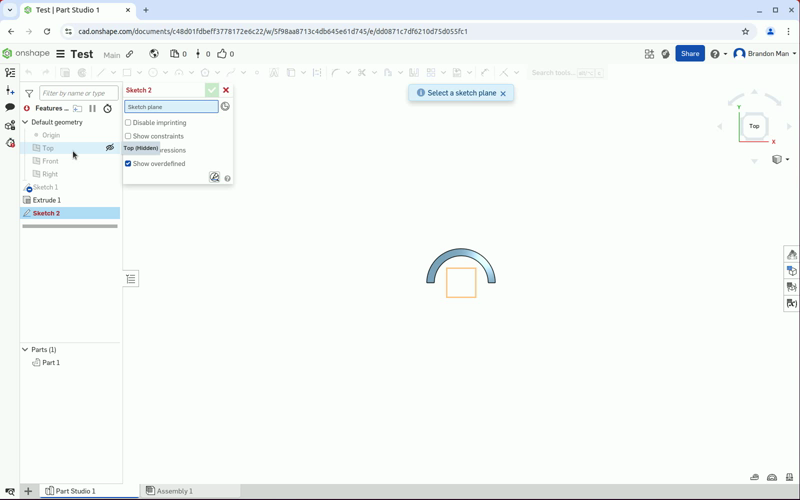
click(73, 150)
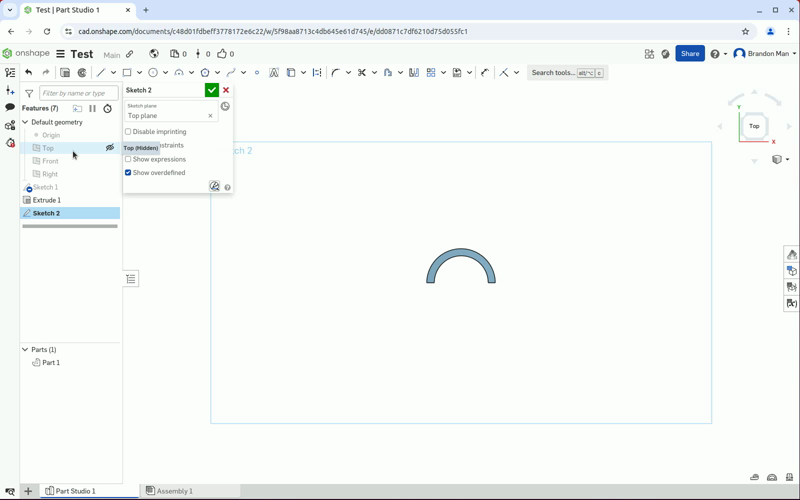
mouse_move(73, 352)
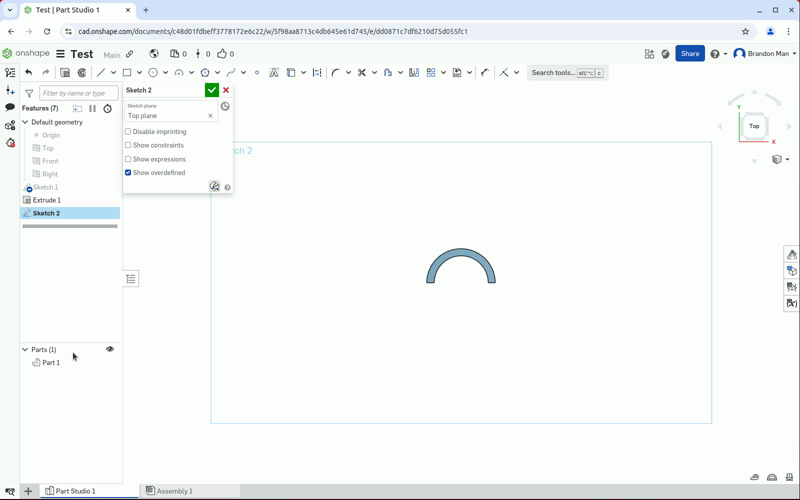
key(y)
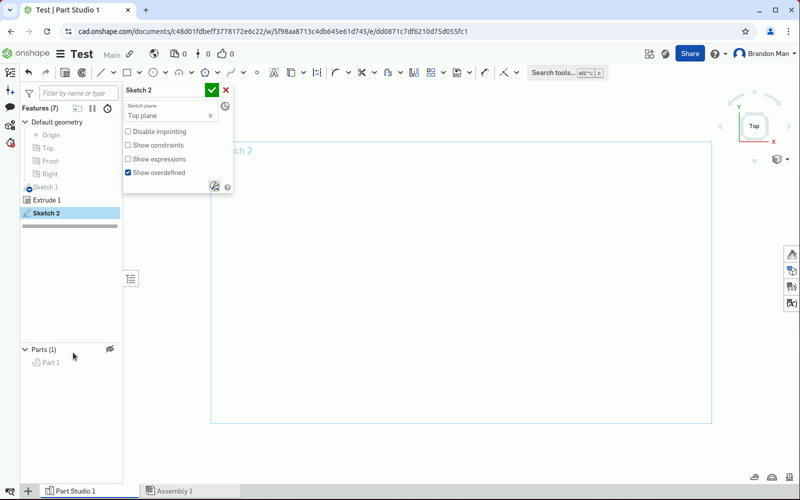
key(l)
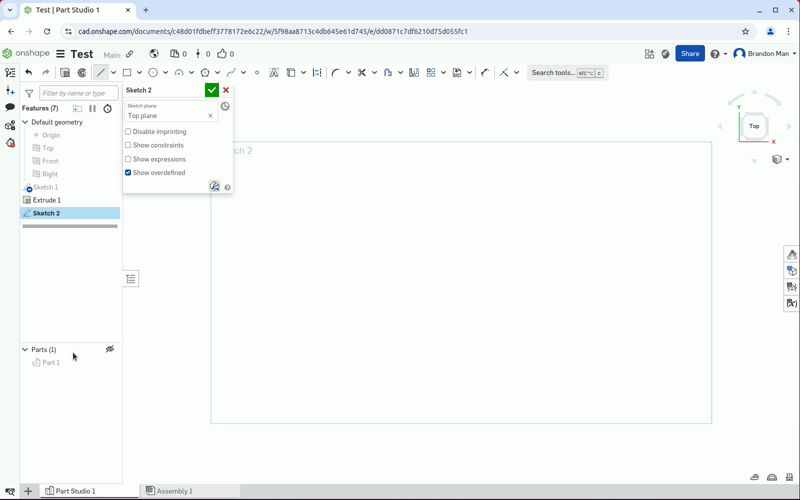
key_down(shift)
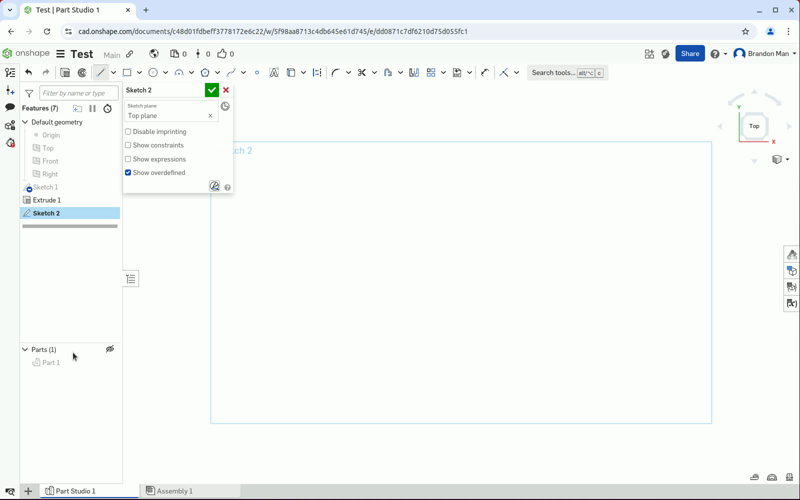
mouse_move(494, 282)
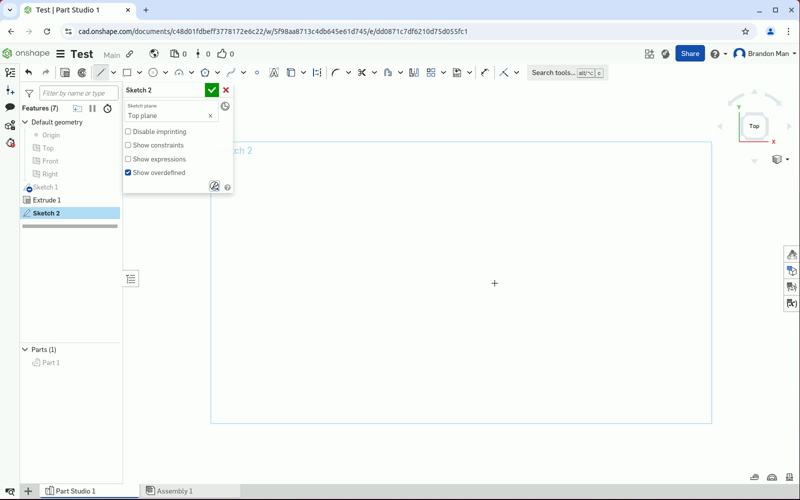
click(494, 282)
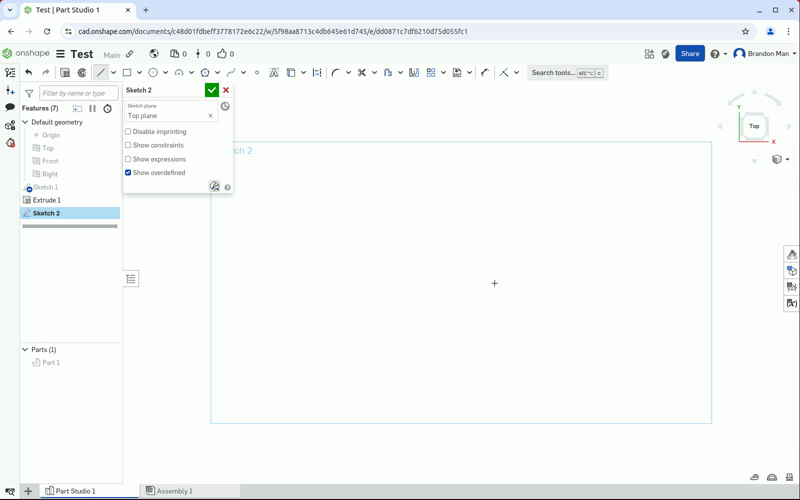
key_up(shift)
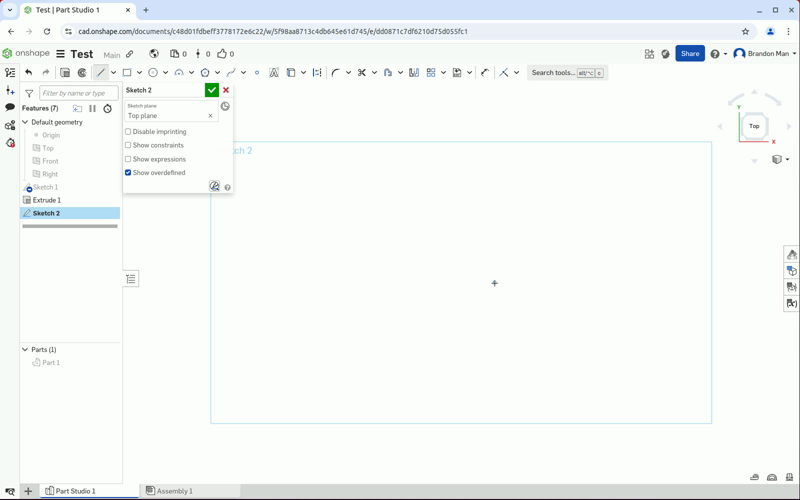
key_down(shift)
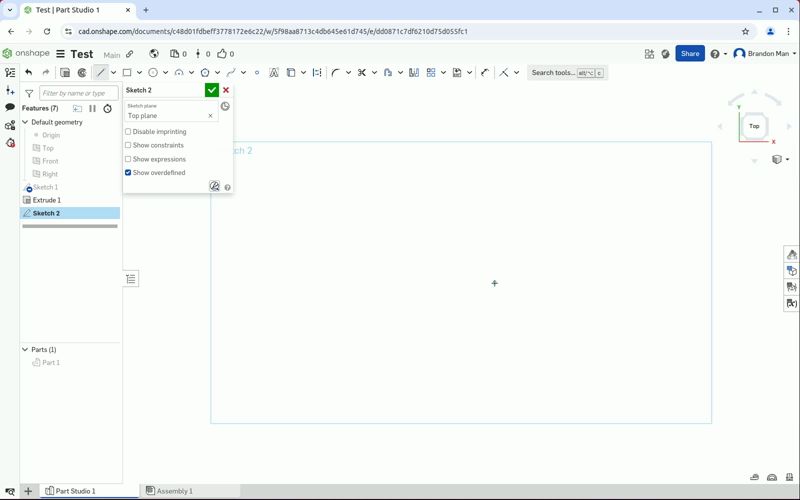
mouse_move(524, 282)
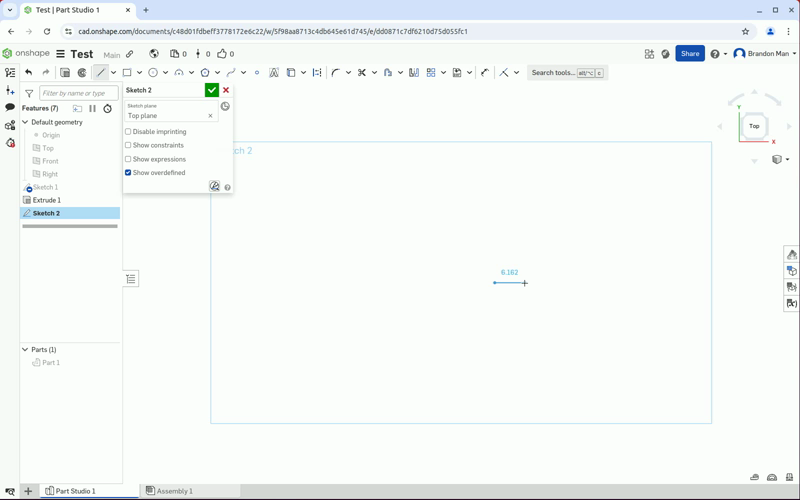
mouse_move(502, 282)
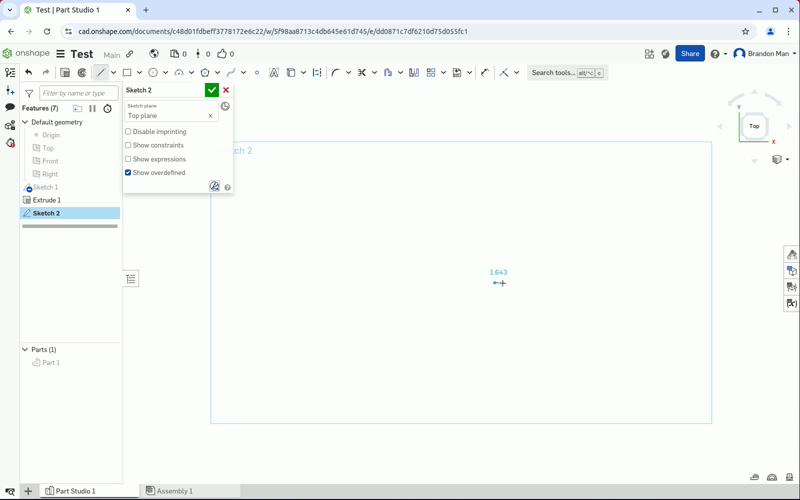
click(502, 282)
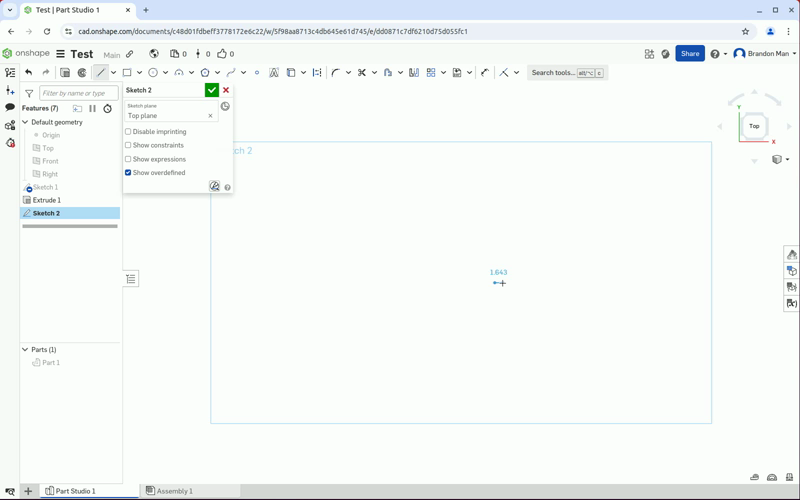
key_up(shift)
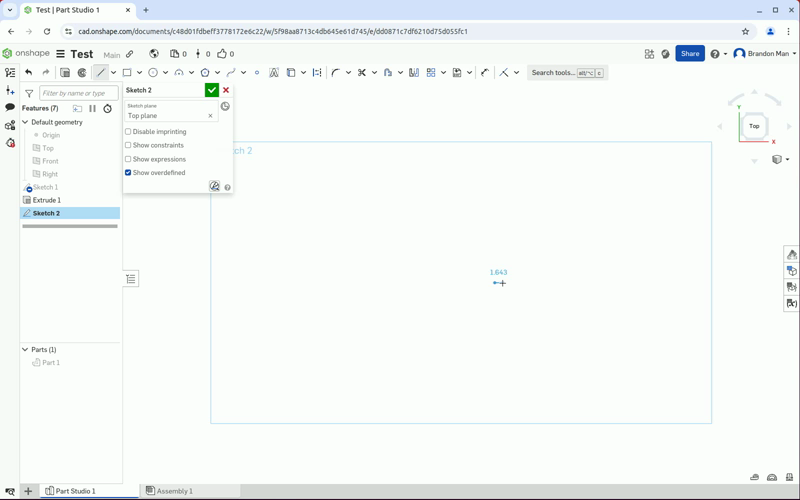
key(esc)
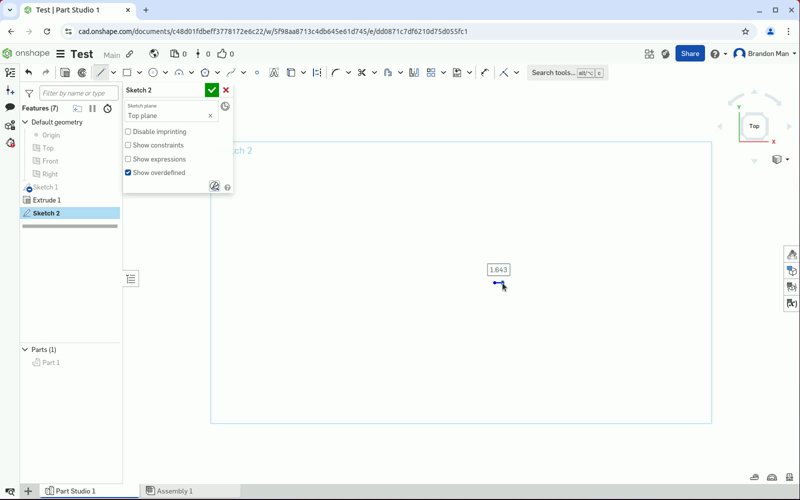
key(a)
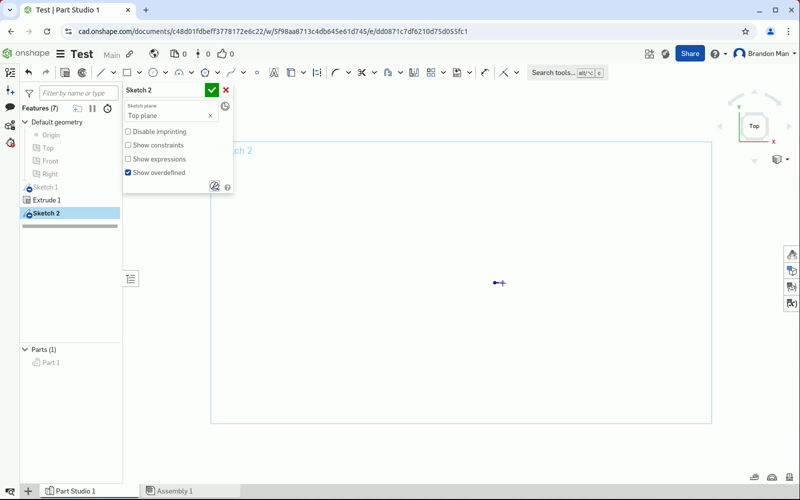
mouse_move(502, 282)
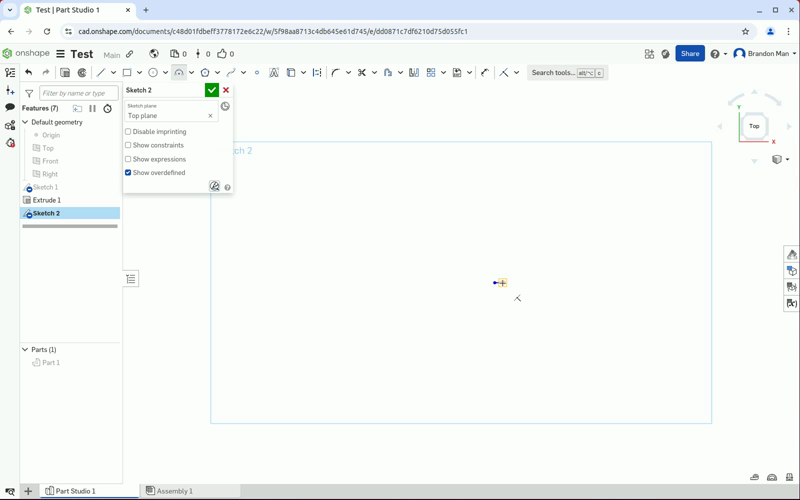
click(502, 282)
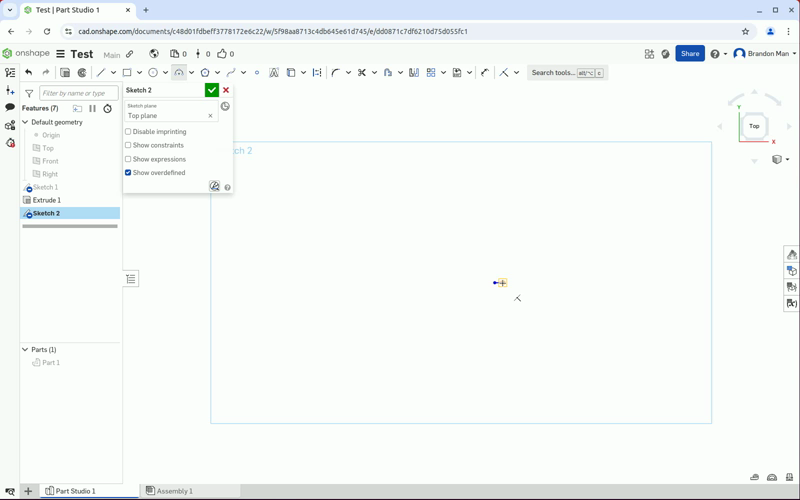
key_down(shift)
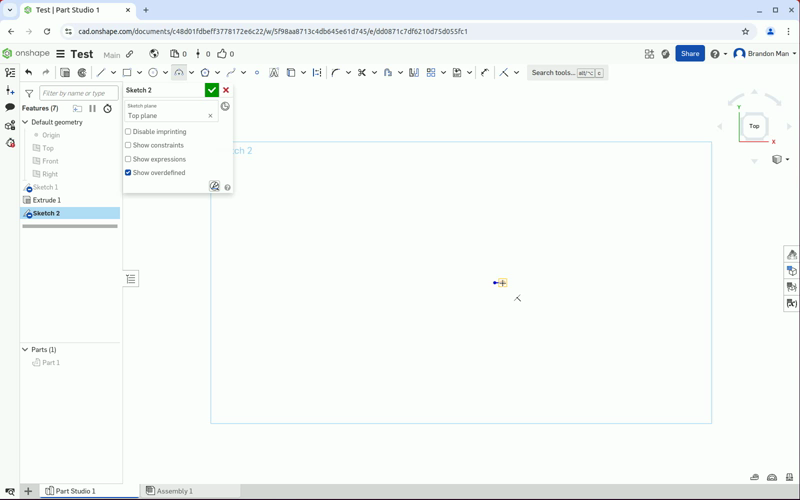
mouse_move(538, 282)
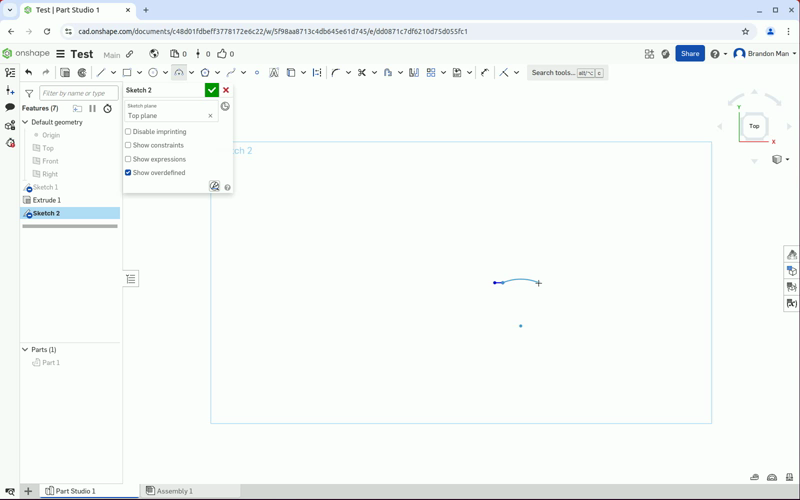
click(538, 282)
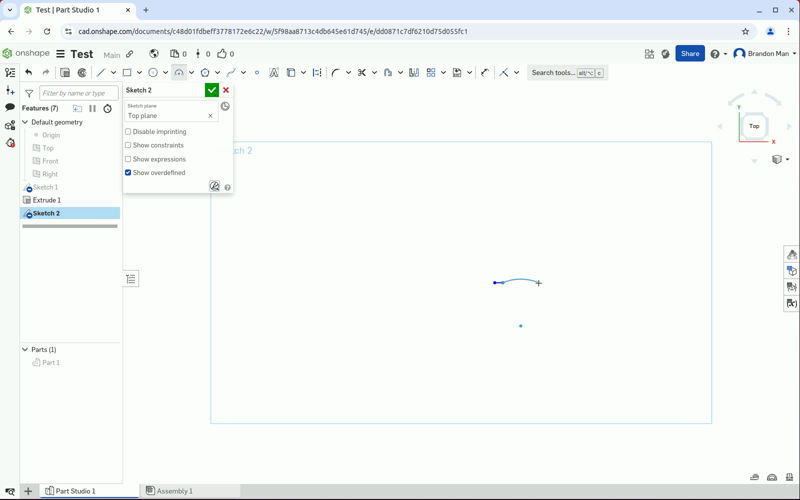
mouse_move(520, 264)
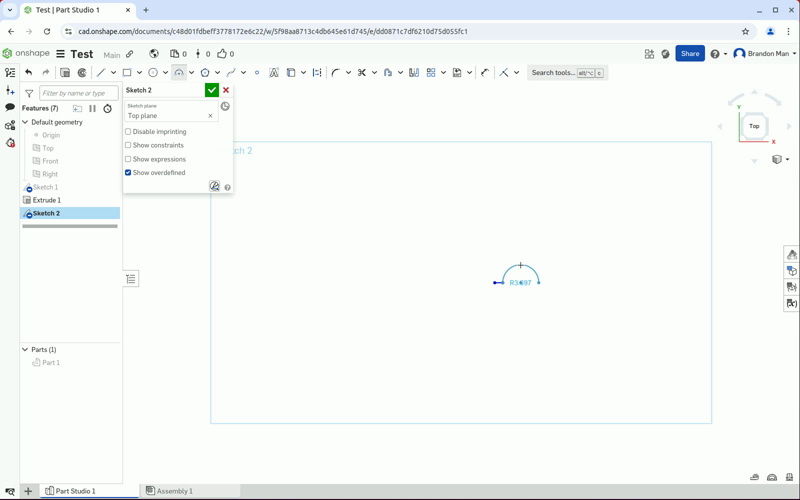
click(520, 264)
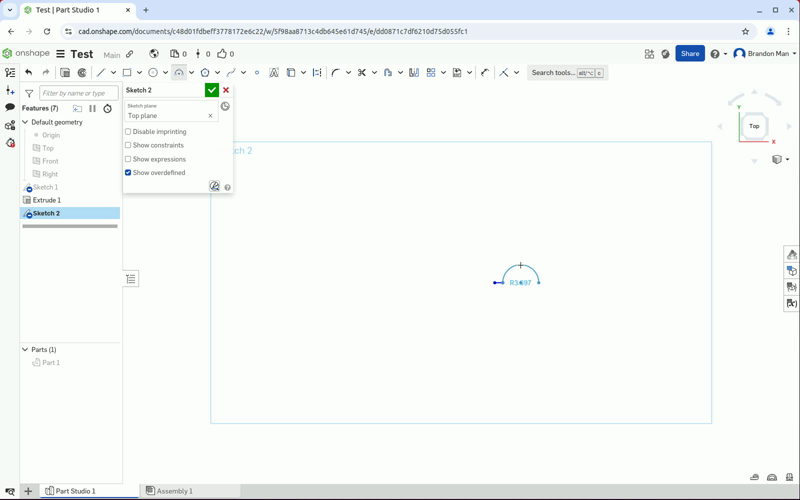
key_up(shift)
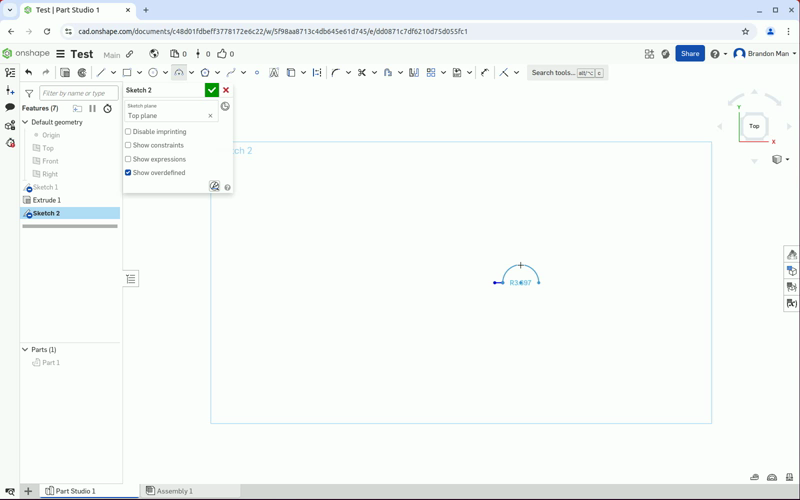
key(esc)
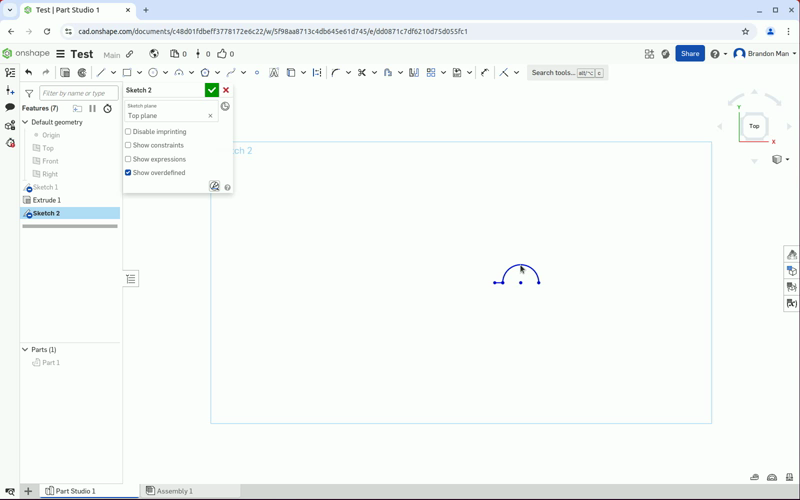
key(l)
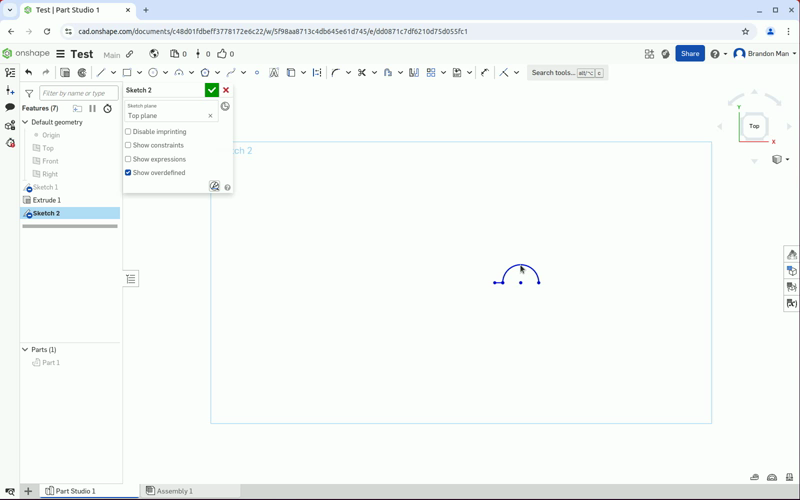
mouse_move(538, 282)
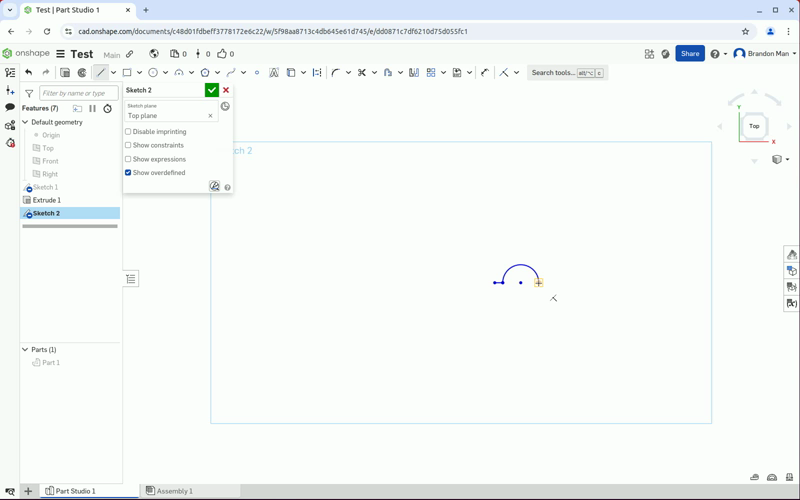
click(538, 282)
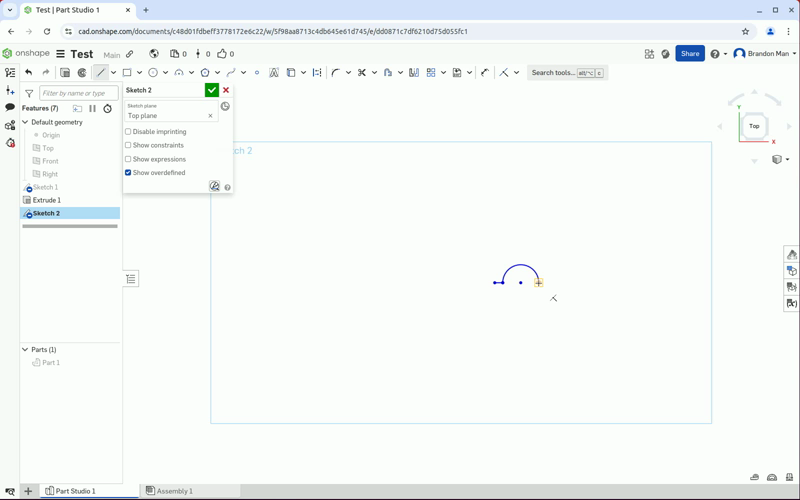
key_down(shift)
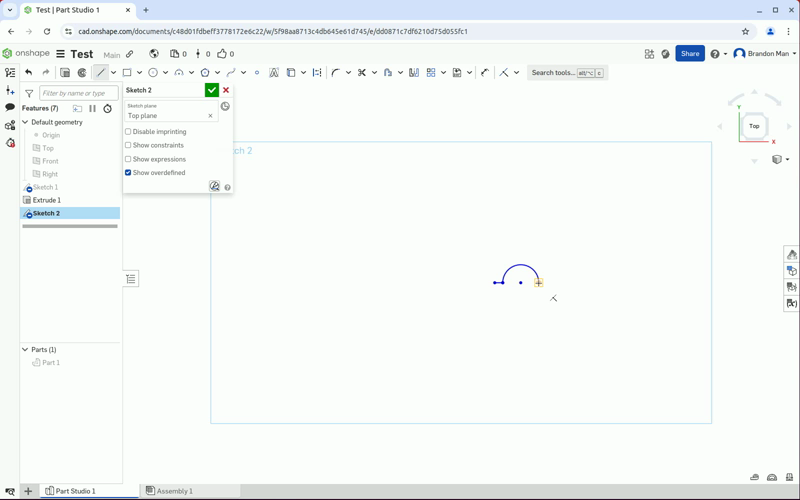
mouse_move(568, 282)
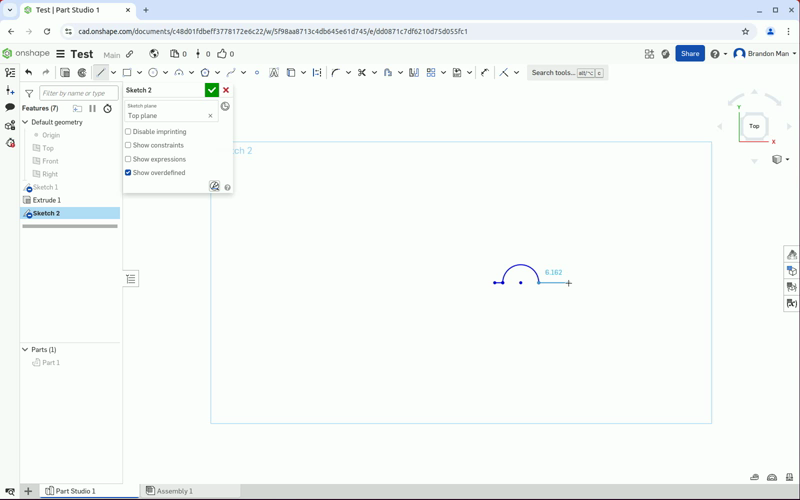
mouse_move(546, 282)
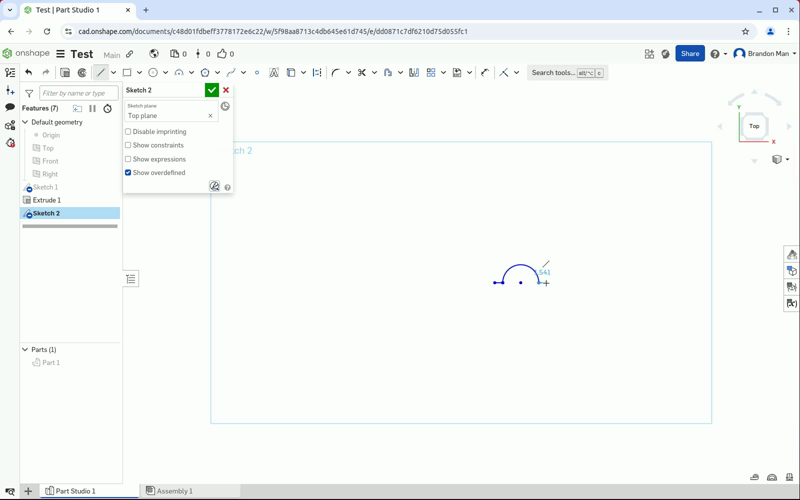
click(546, 282)
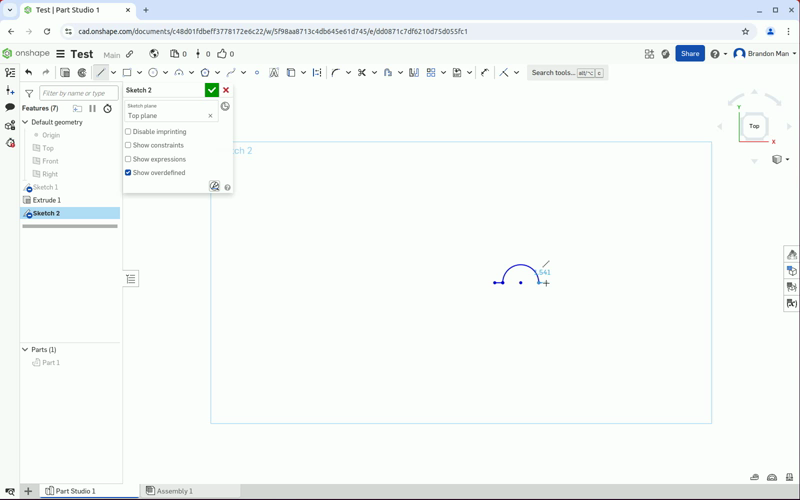
key_up(shift)
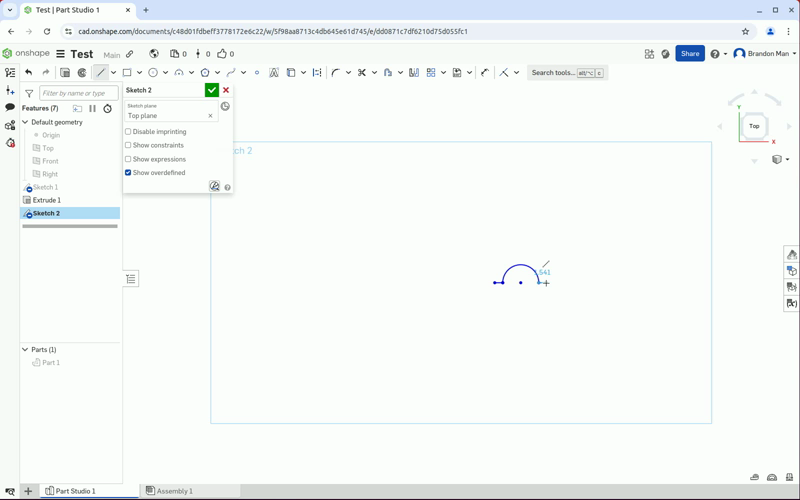
key(esc)
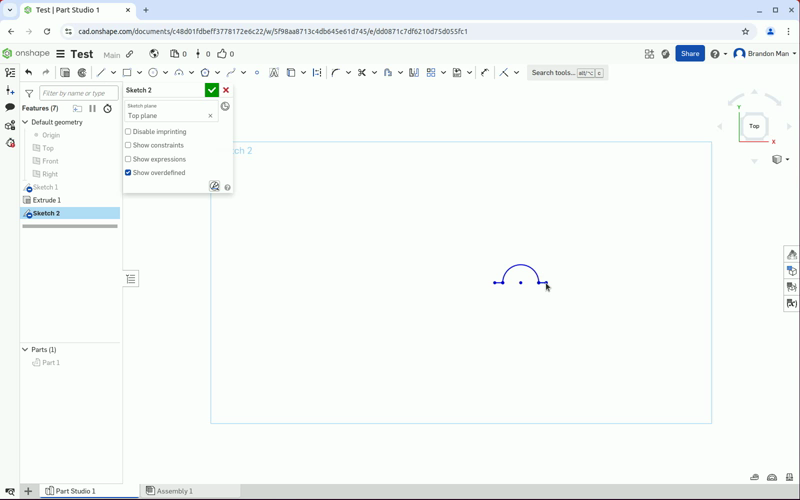
key(a)
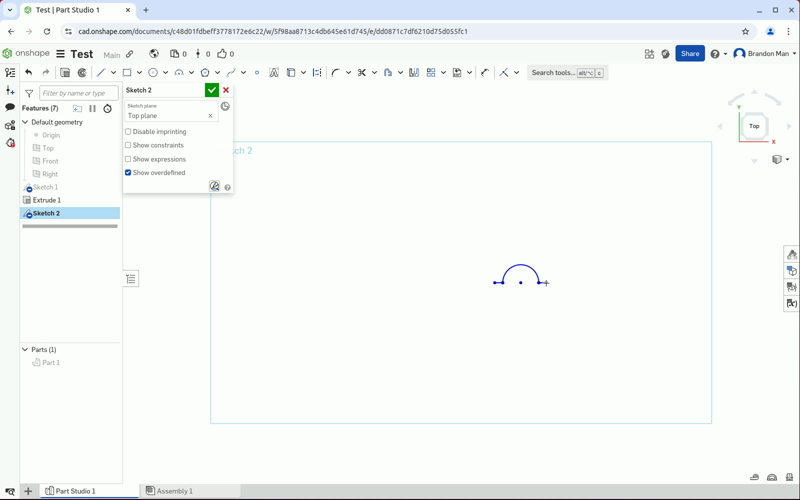
mouse_move(546, 282)
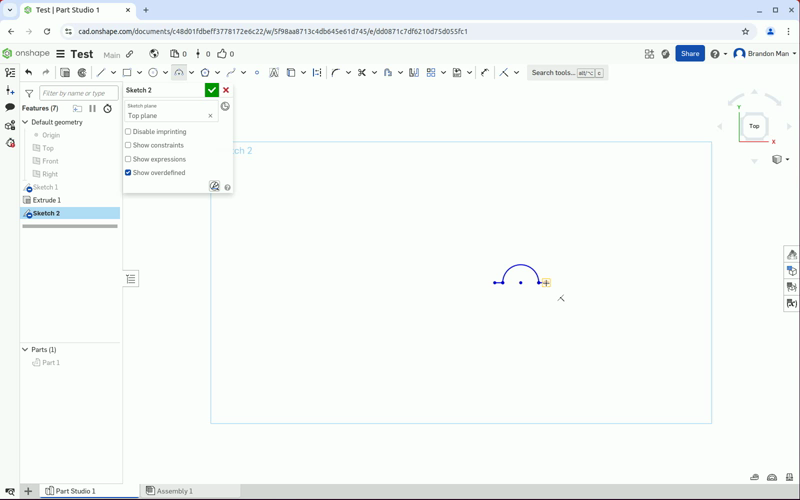
click(546, 282)
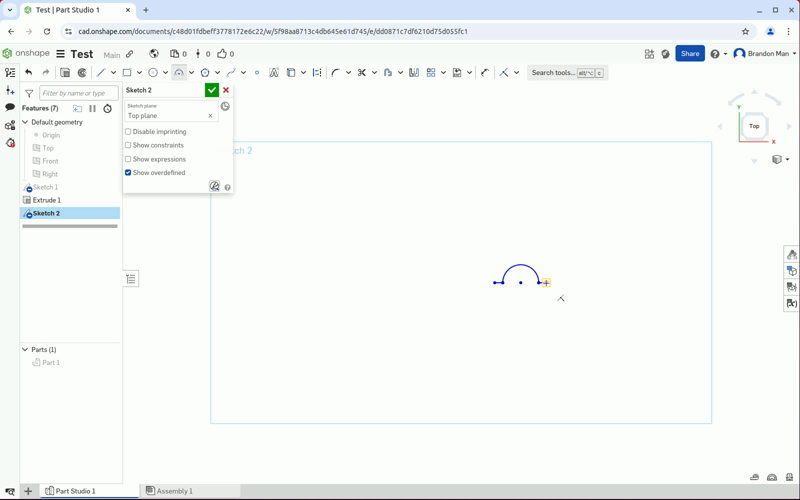
mouse_move(494, 282)
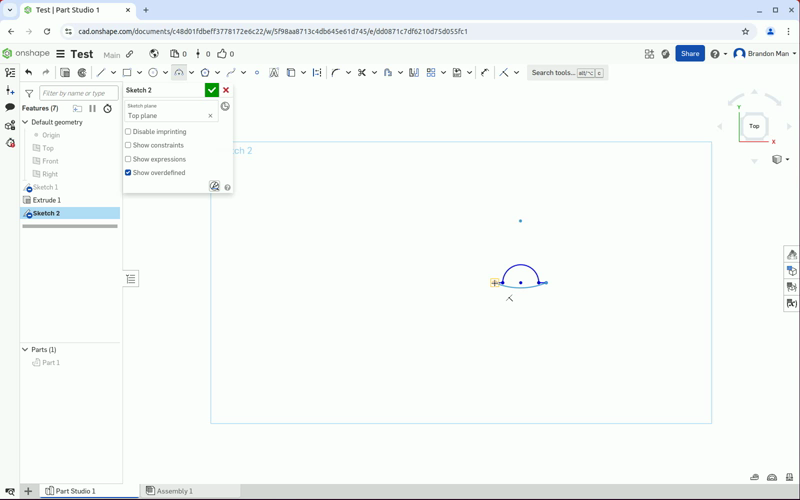
click(494, 282)
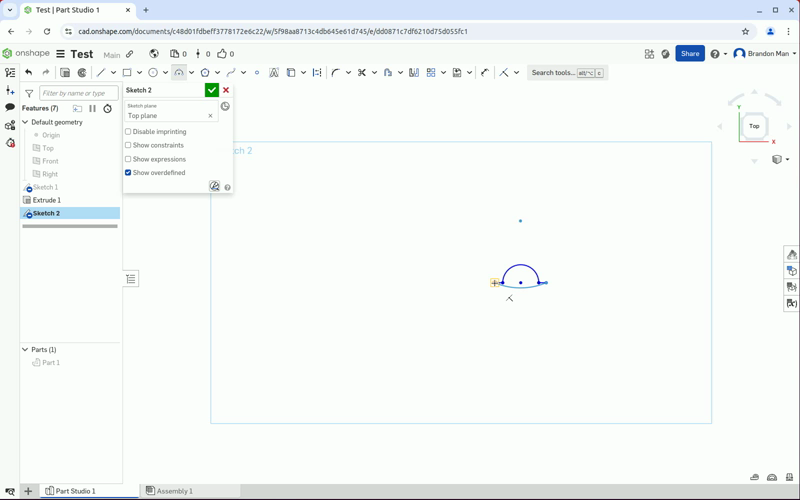
key_down(shift)
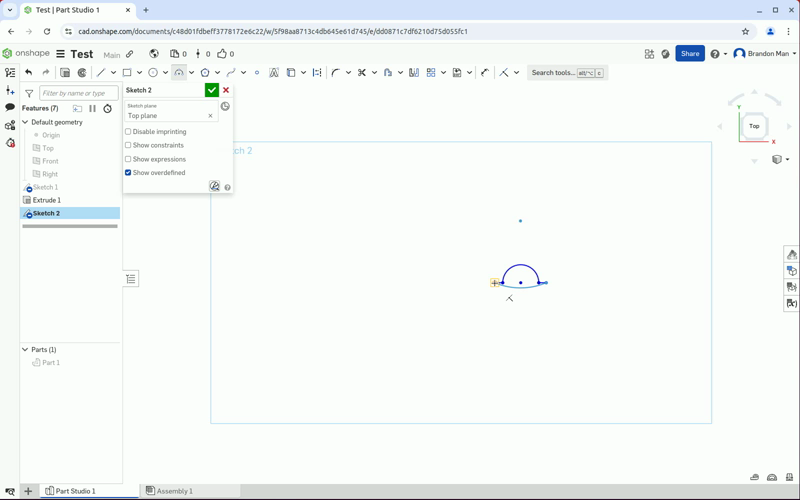
mouse_move(520, 257)
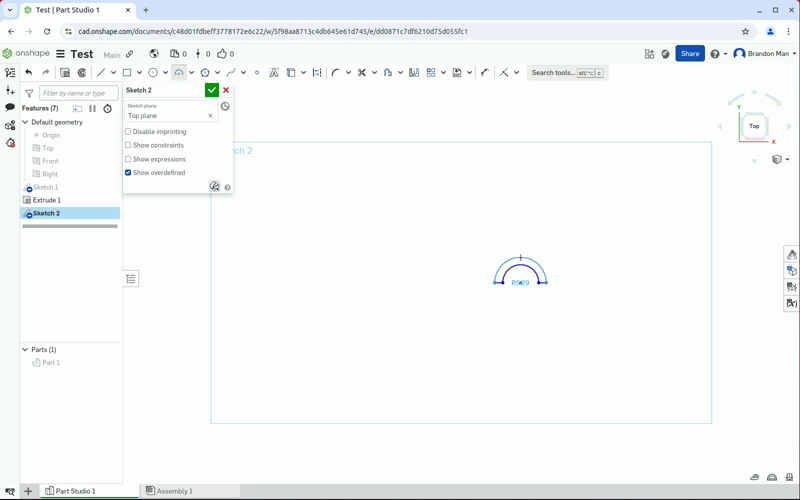
click(520, 257)
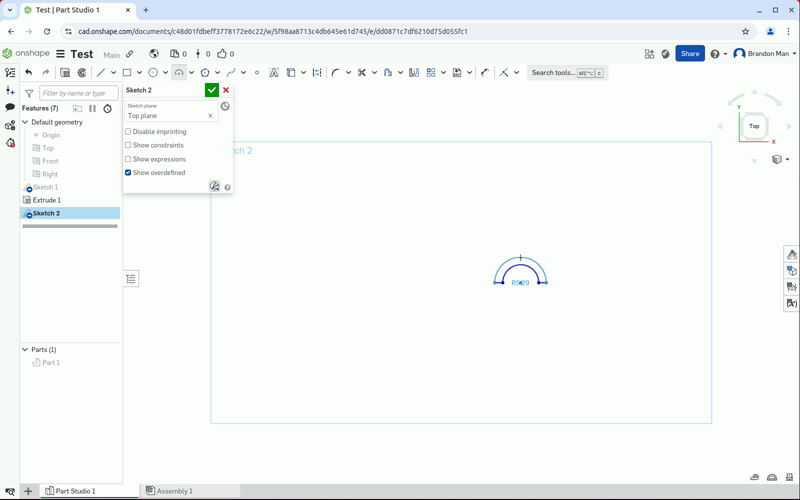
key_up(shift)
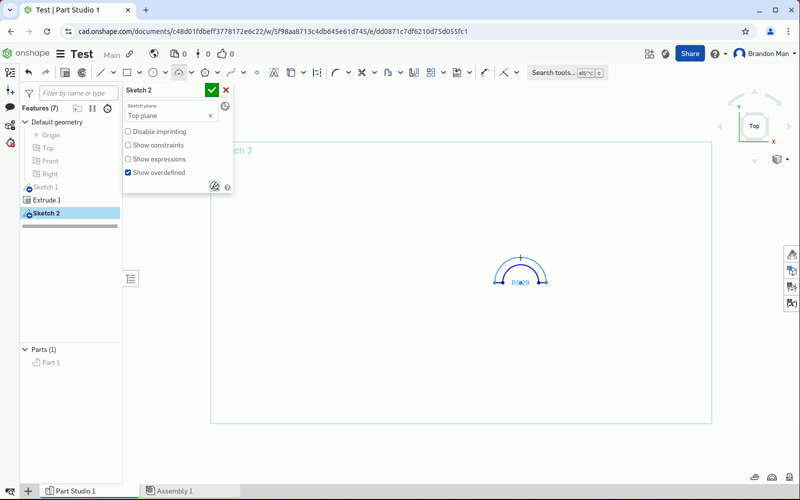
key(esc)
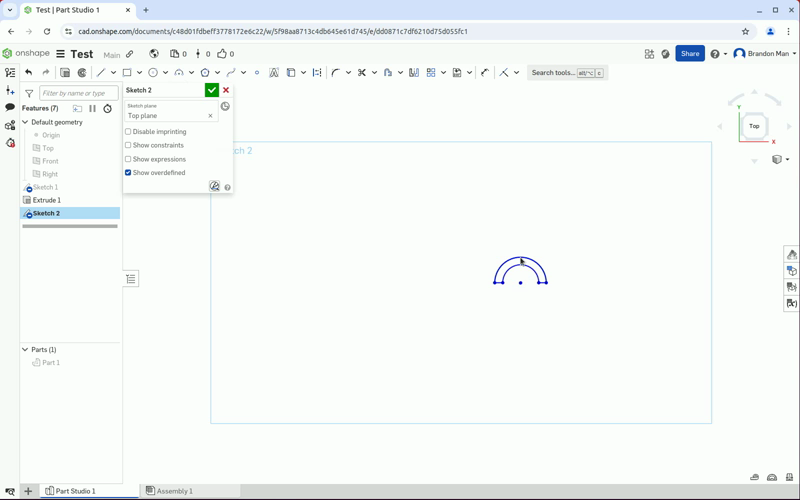
mouse_move(523, 277)
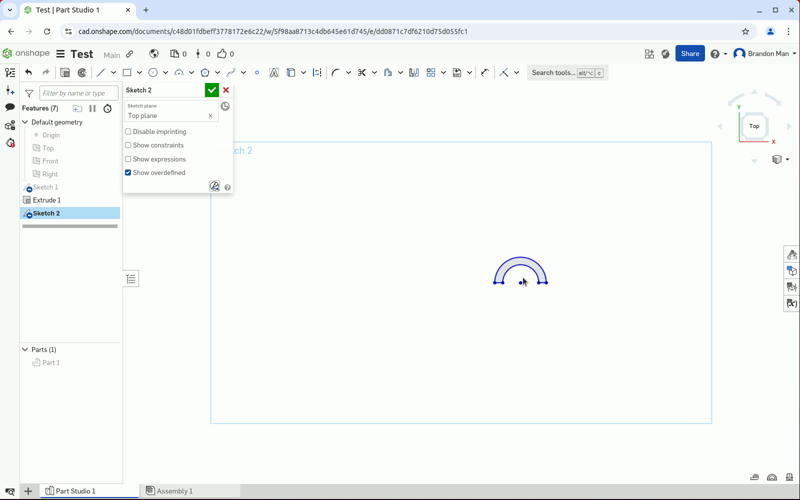
scroll(6)
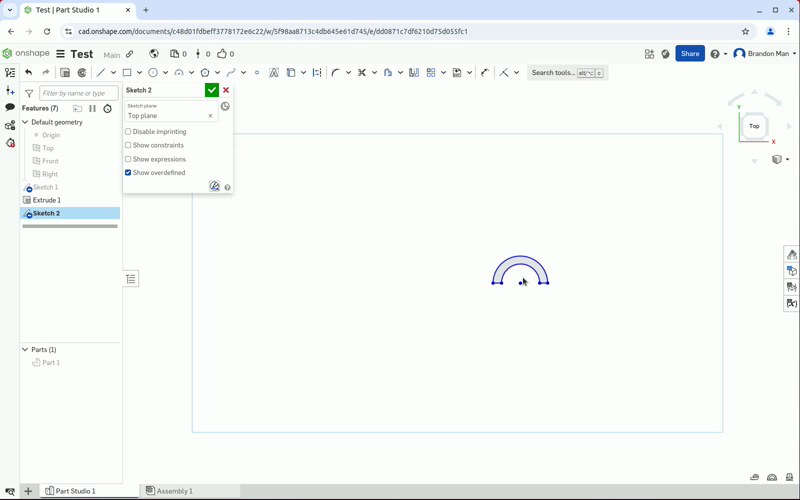
scroll(6)
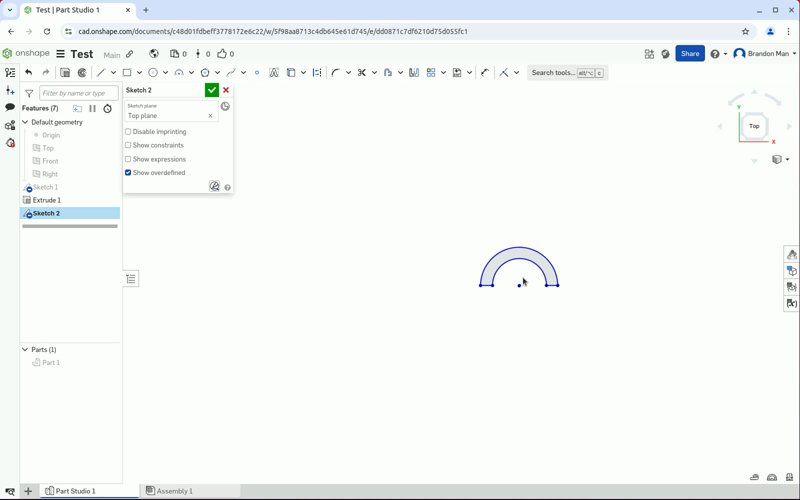
scroll(6)
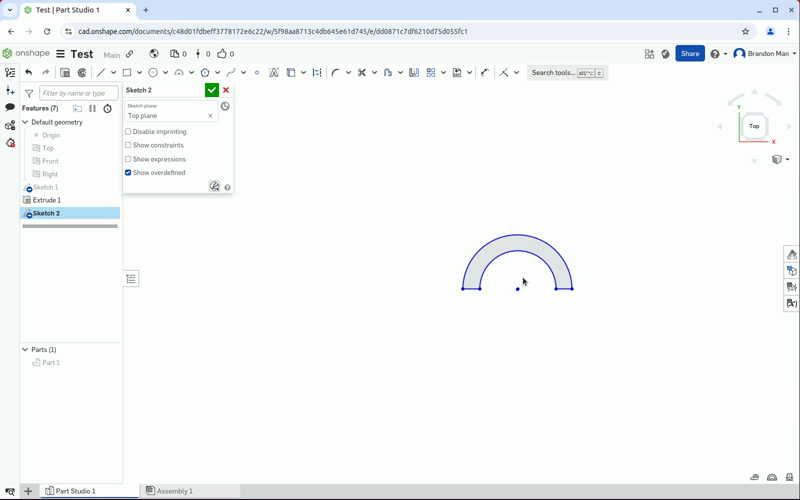
scroll(6)
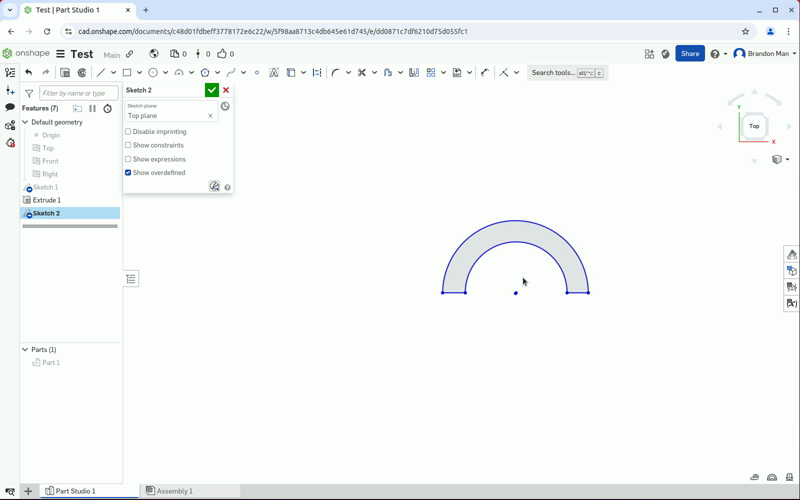
scroll(6)
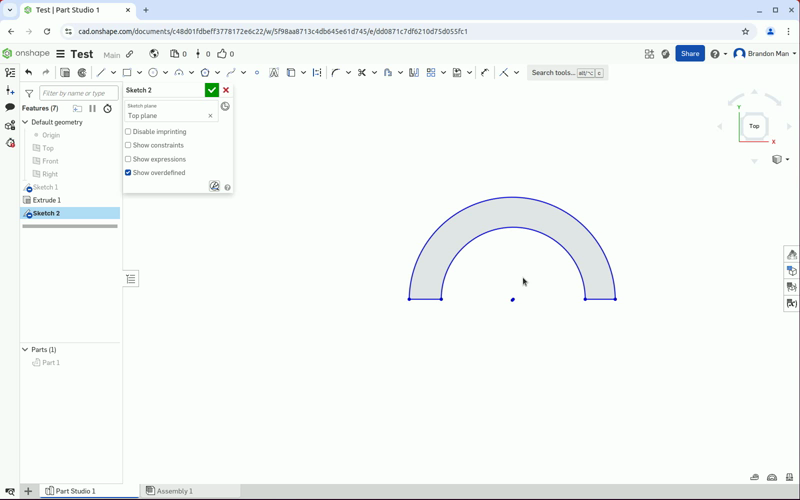
scroll(6)
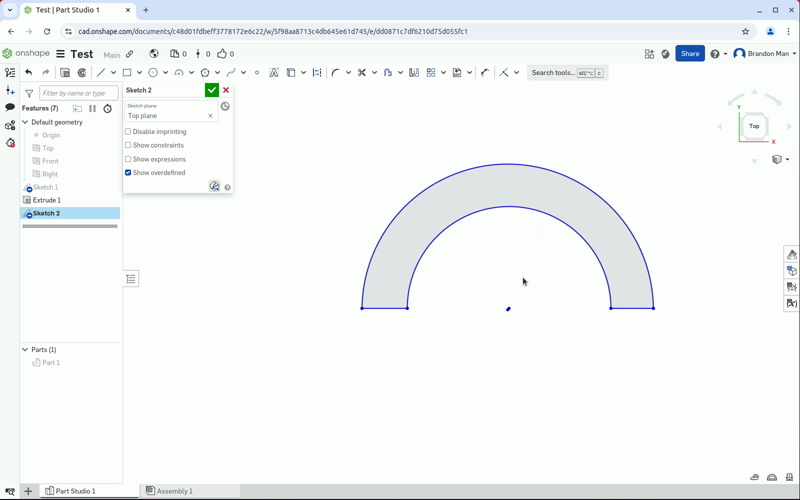
scroll(6)
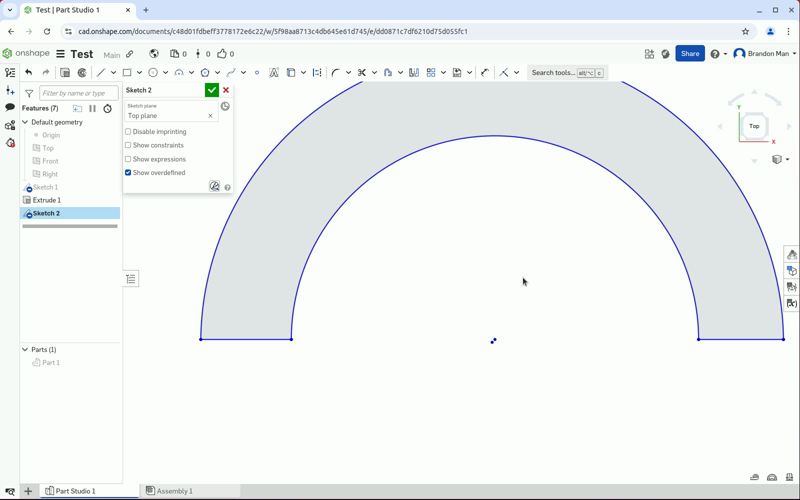
click(523, 277)
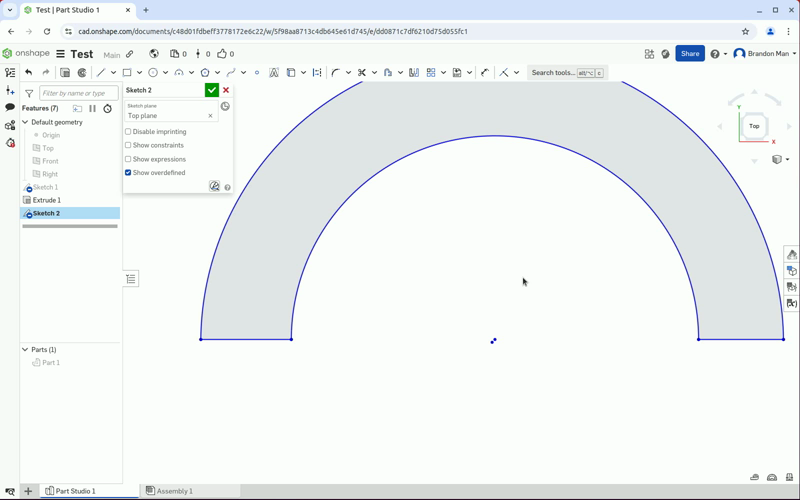
scroll(-6)
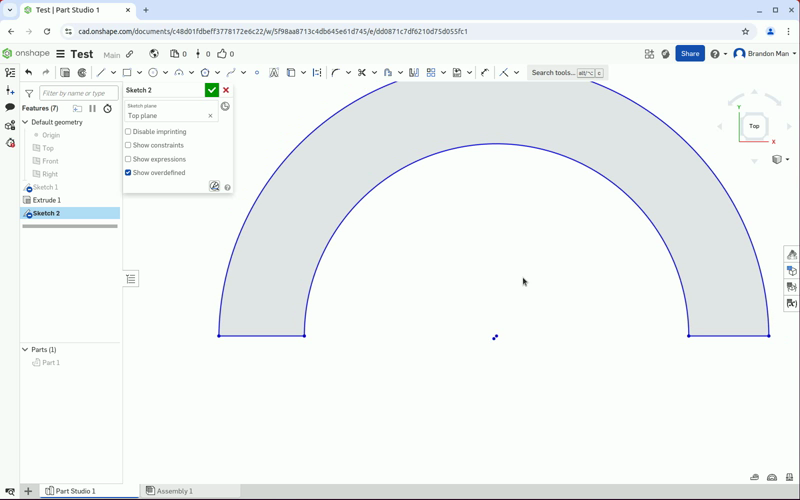
scroll(-6)
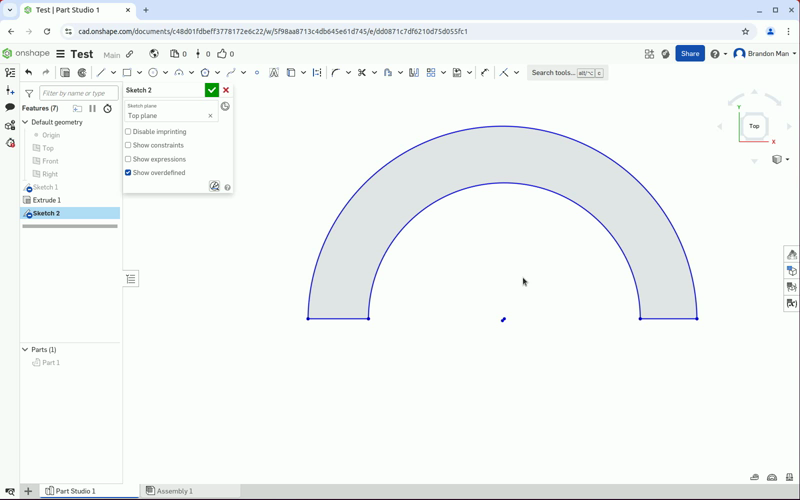
scroll(-6)
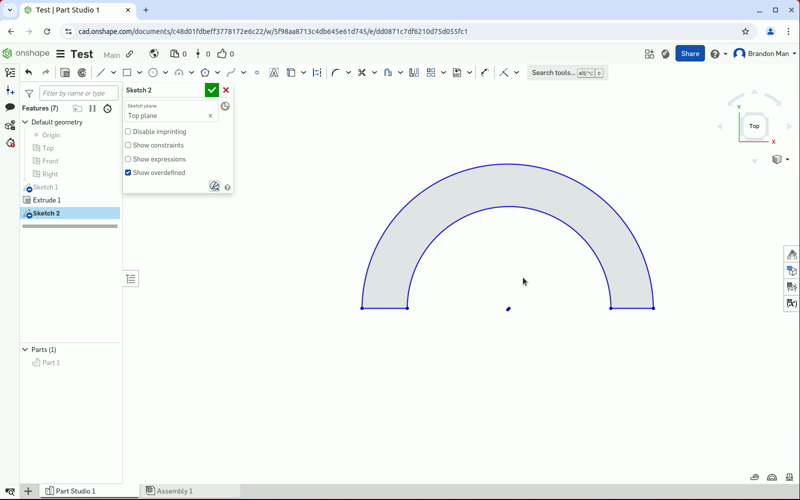
scroll(-6)
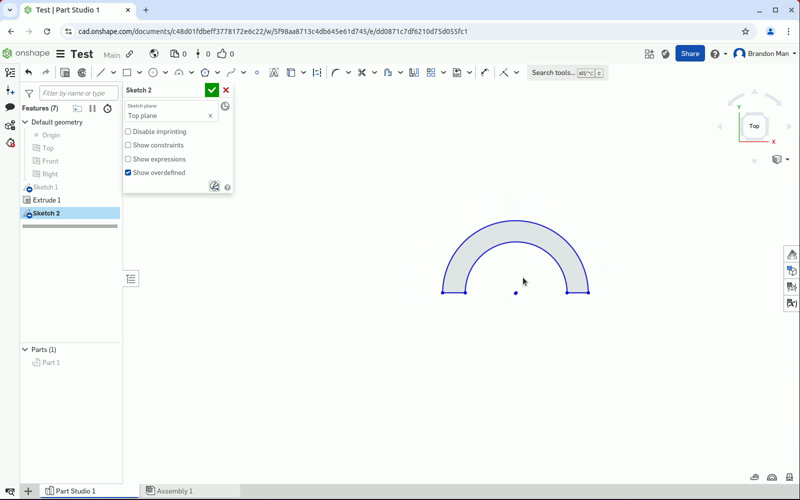
scroll(-6)
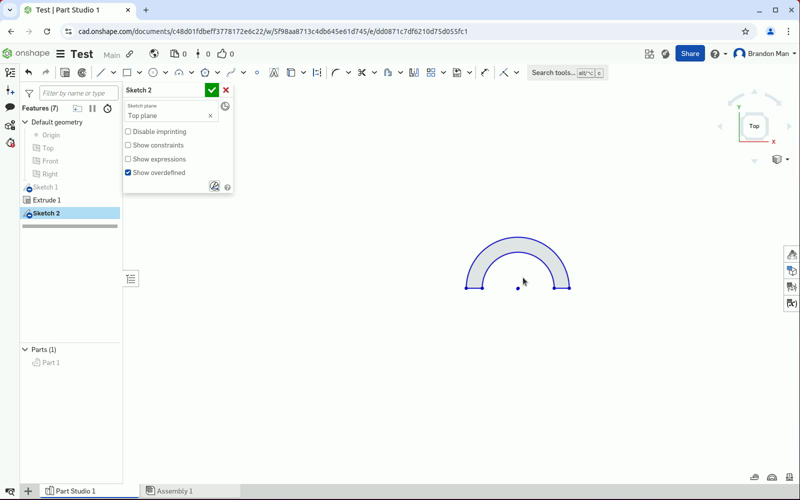
scroll(-6)
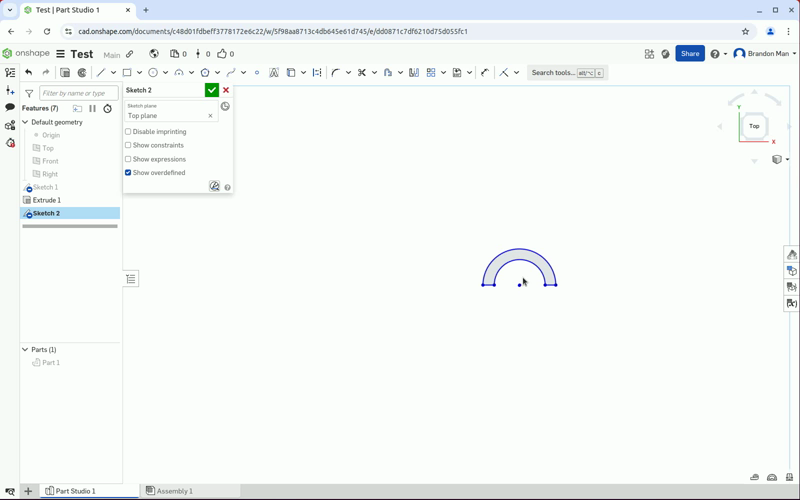
scroll(-6)
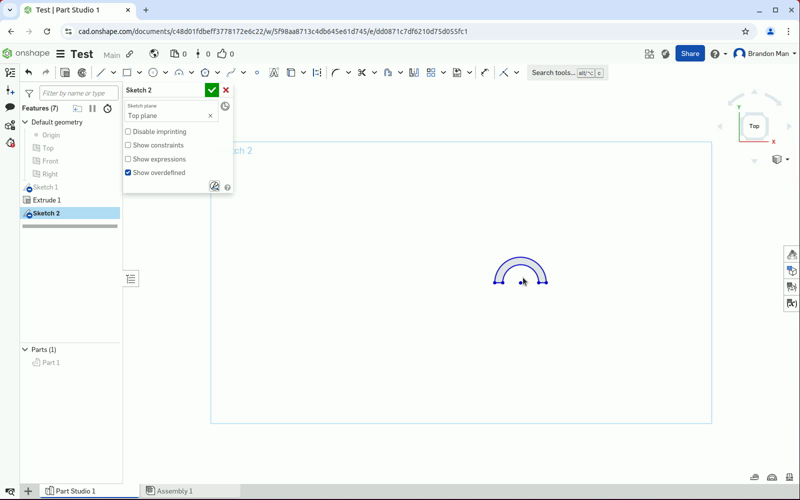
mouse_move(73, 352)
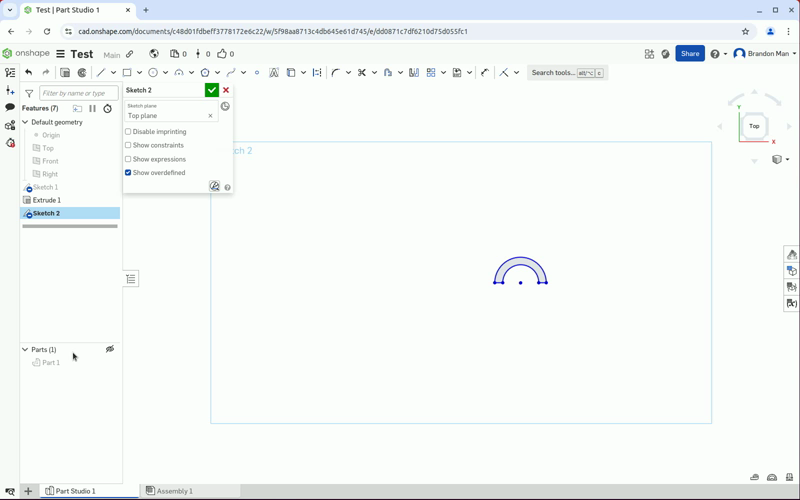
key(shift+y)
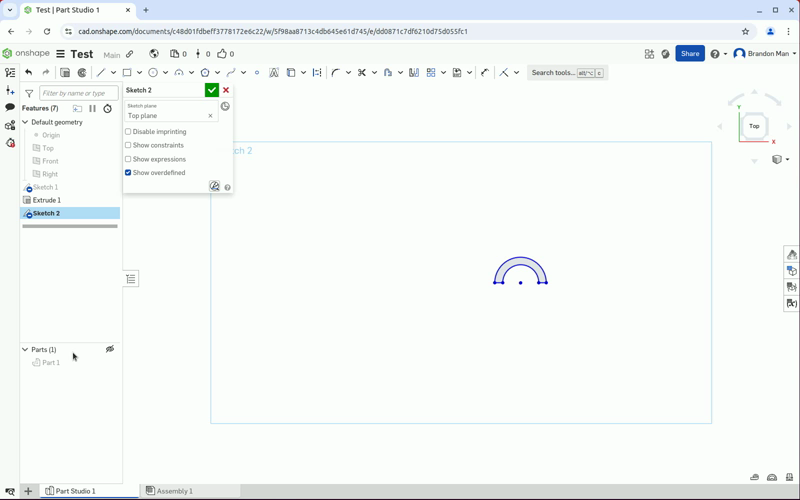
key(shift+e)
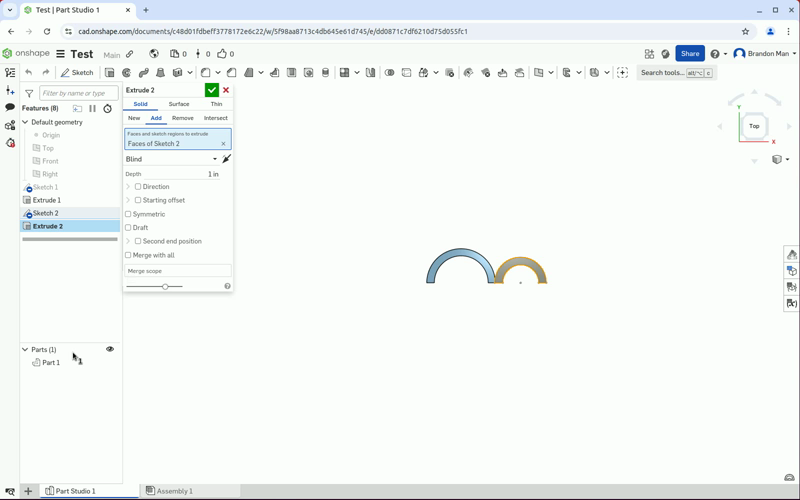
mouse_move(143, 106)
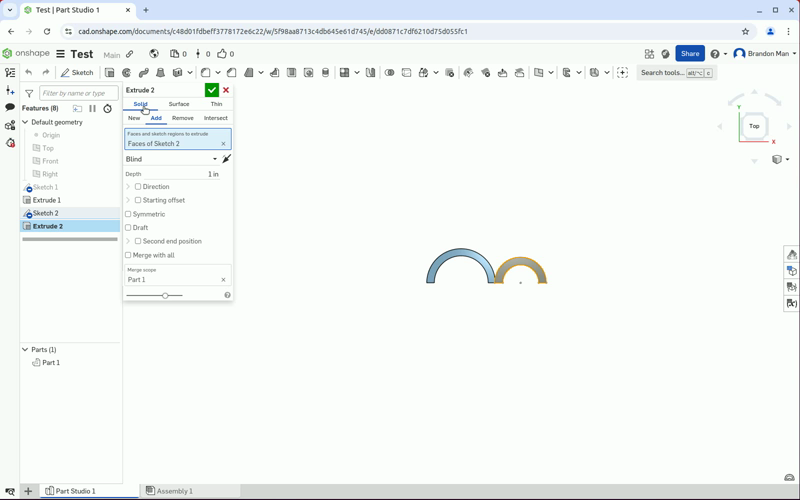
click(143, 106)
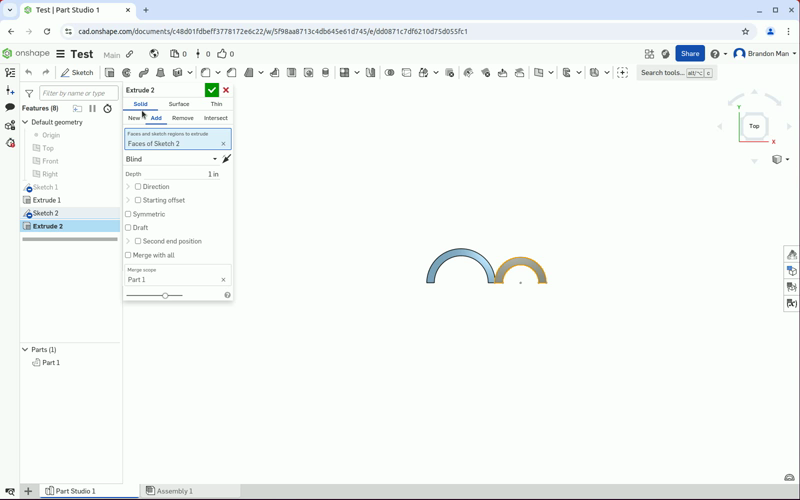
mouse_move(137, 120)
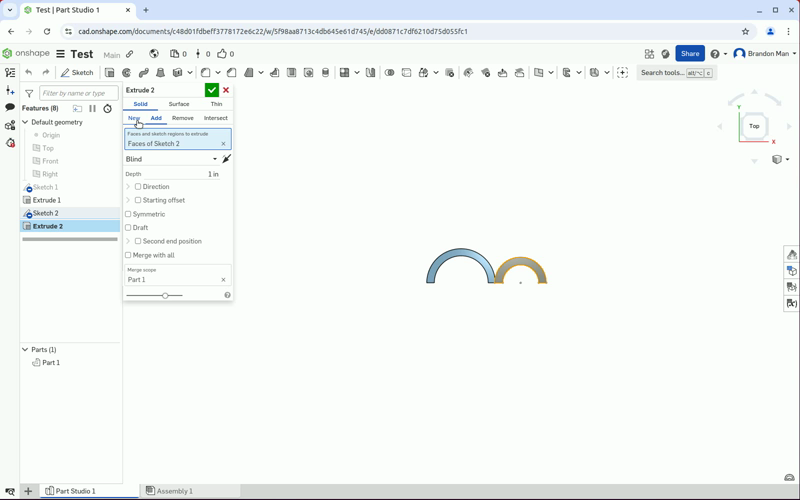
click(137, 120)
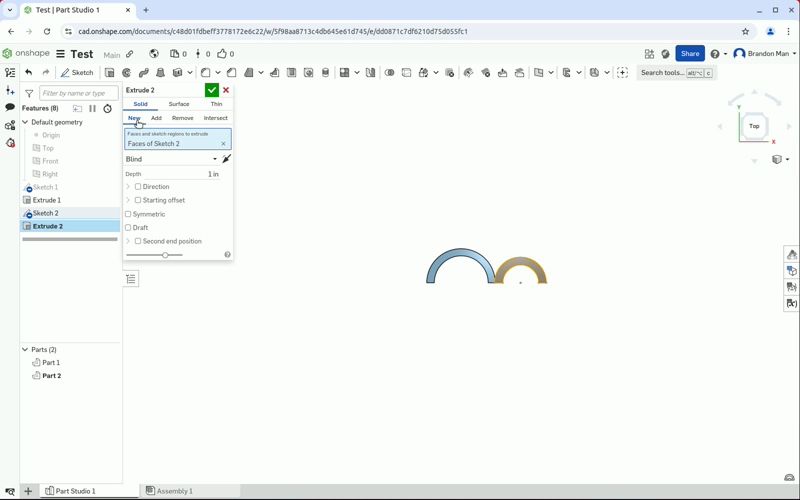
key(tab, 4)
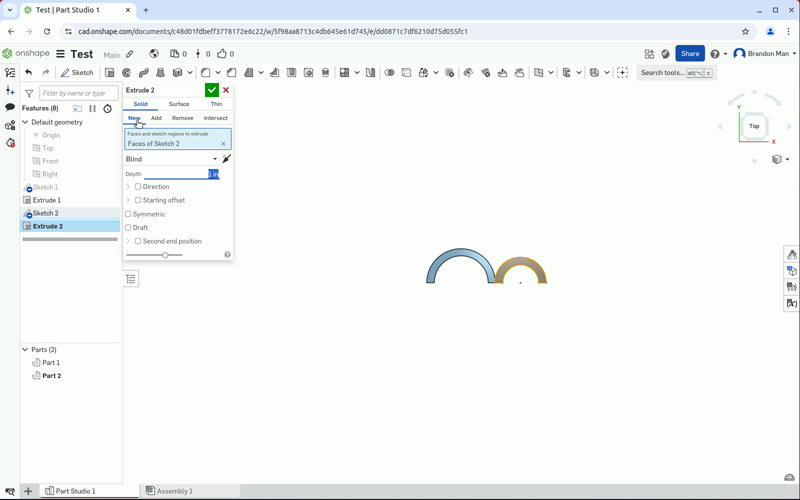
text(5.777)
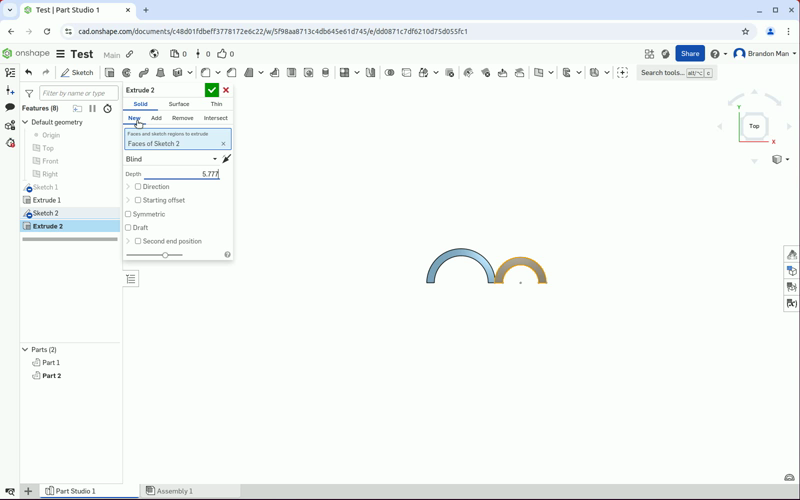
key(enter)
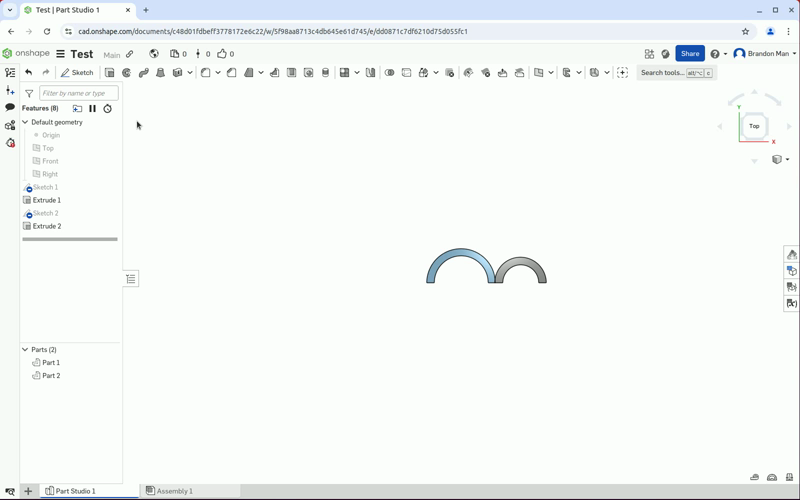
key(shift+h)
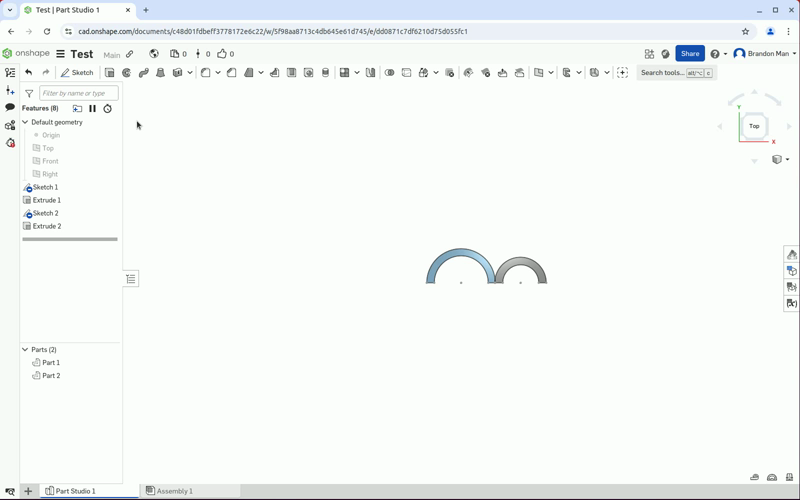
key(shift+h)
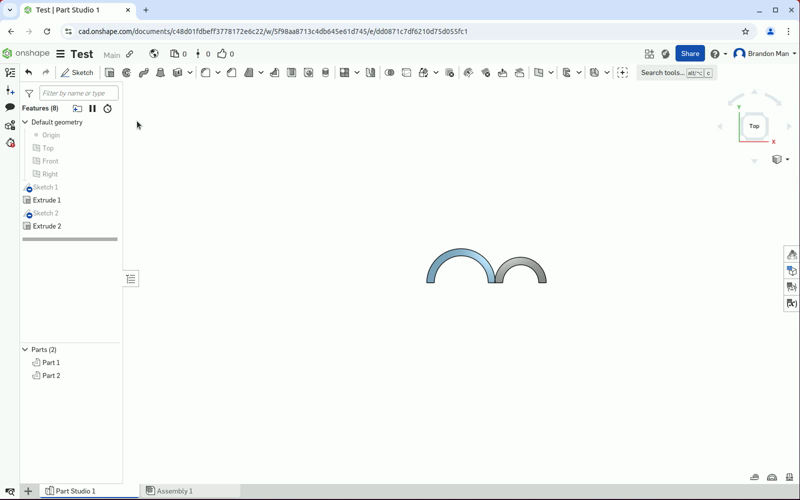
mouse_move(73, 189)
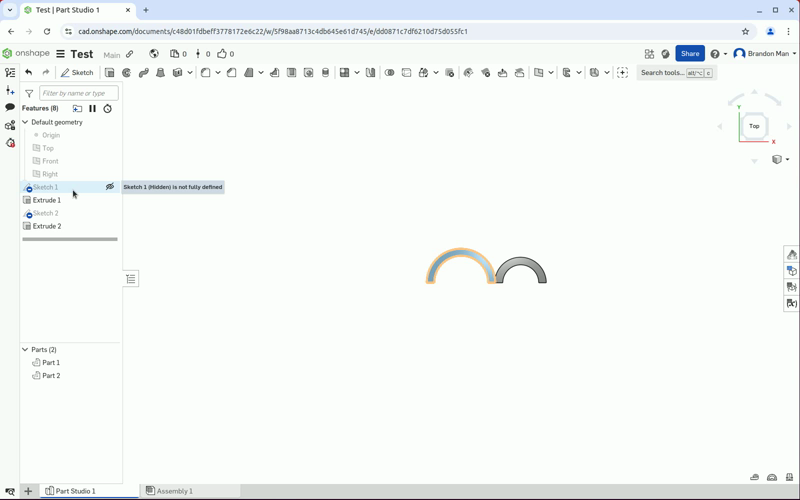
click(73, 189)
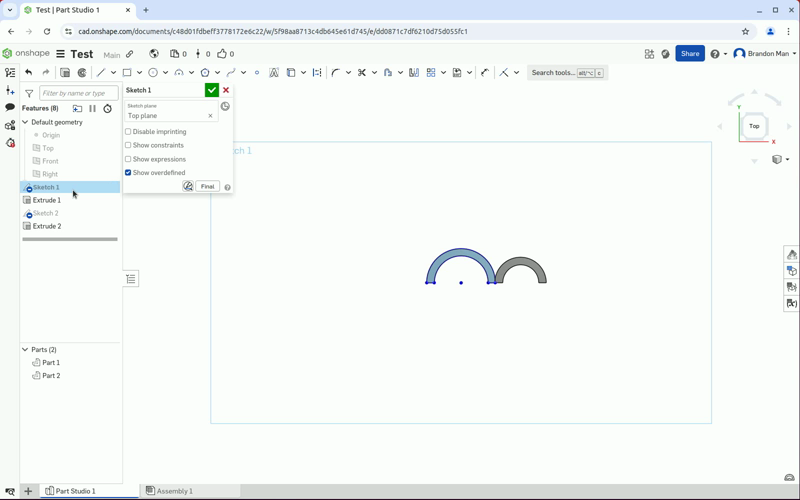
mouse_move(229, 92)
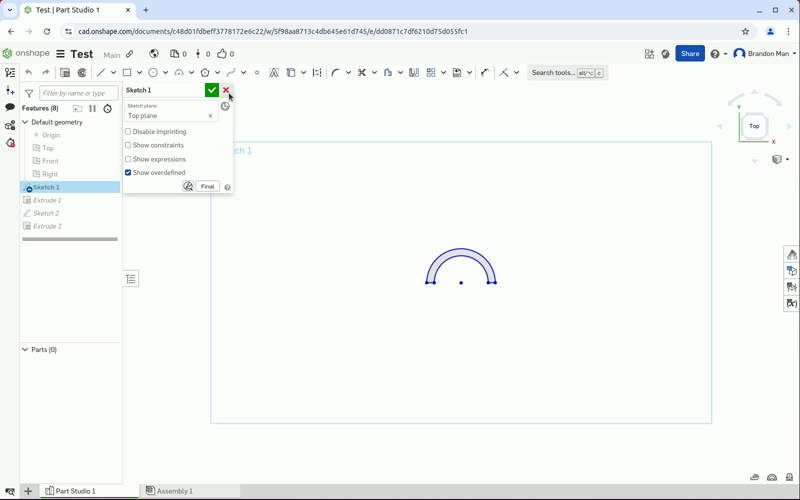
click(229, 92)
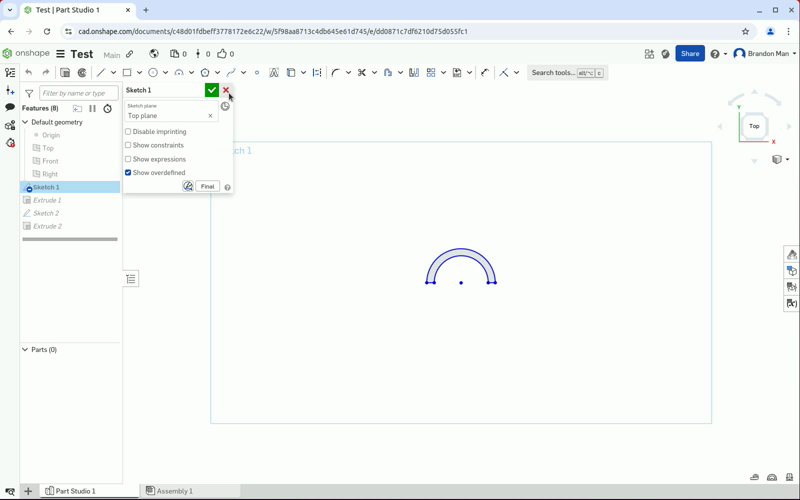
key(shift+s)
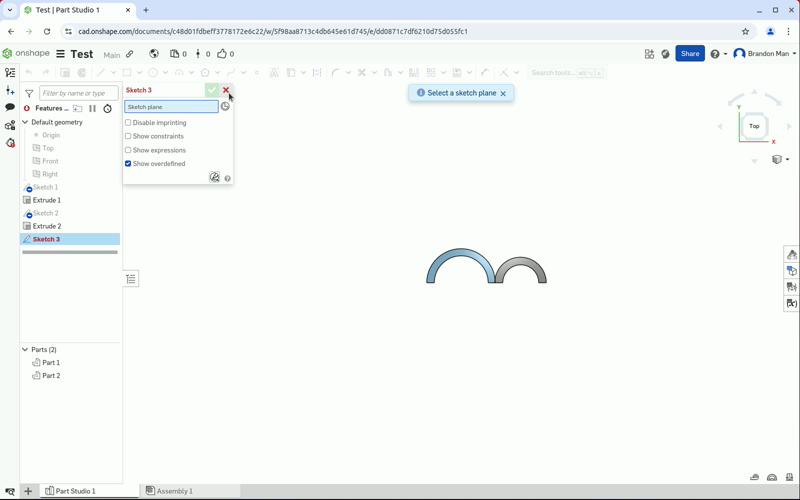
mouse_move(73, 150)
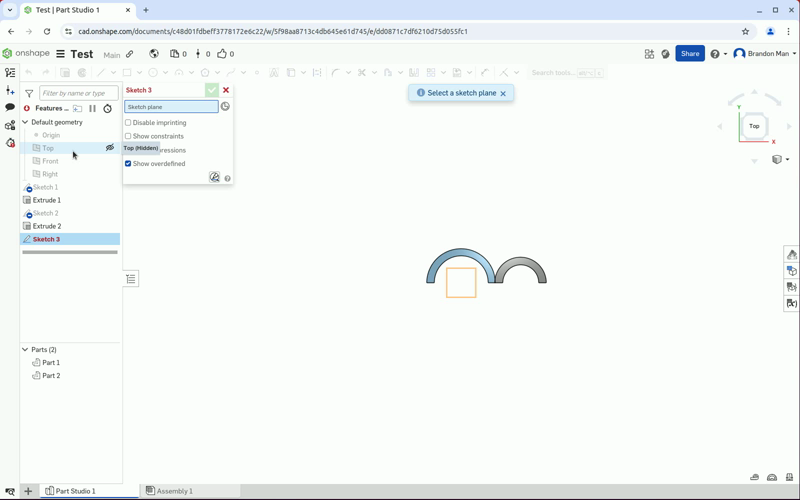
click(73, 150)
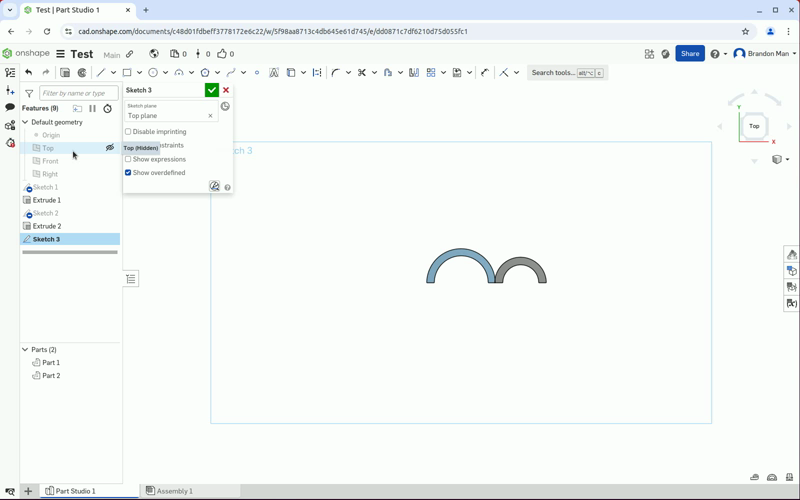
mouse_move(73, 352)
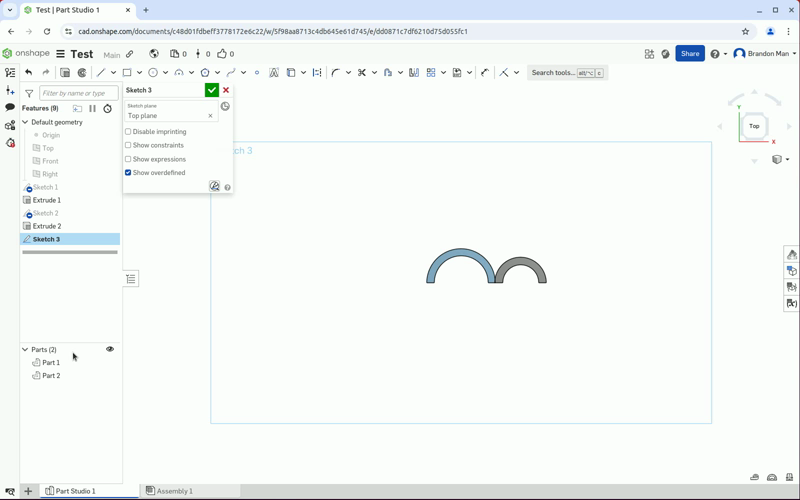
key(y)
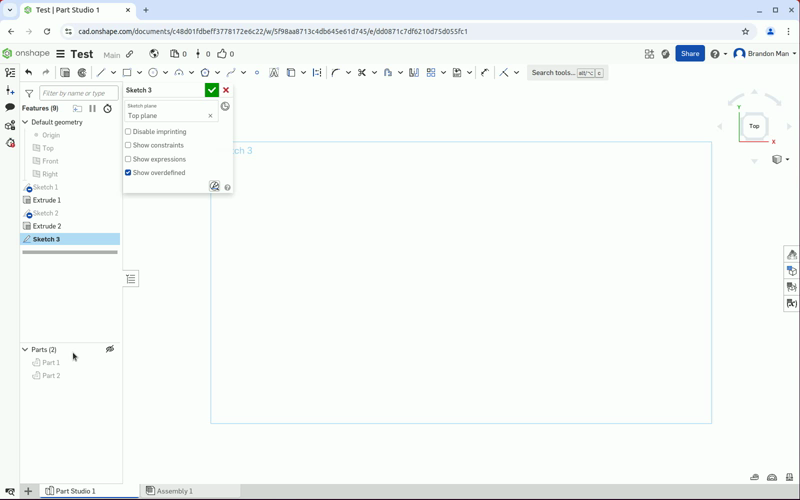
key(l)
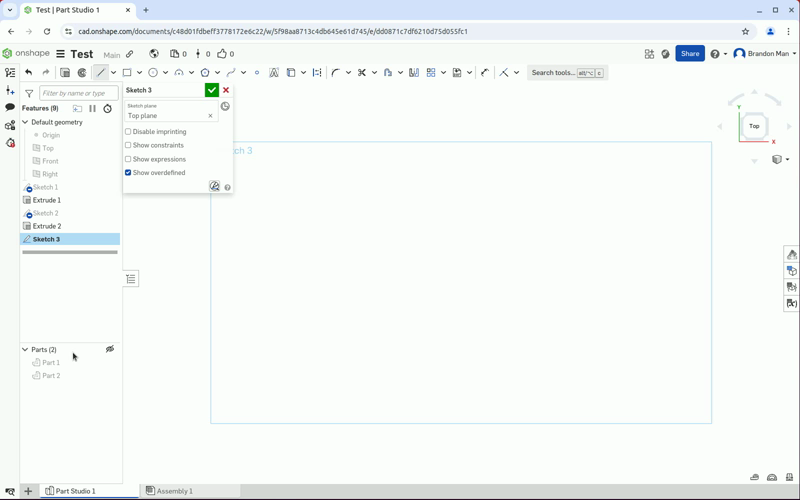
key_down(shift)
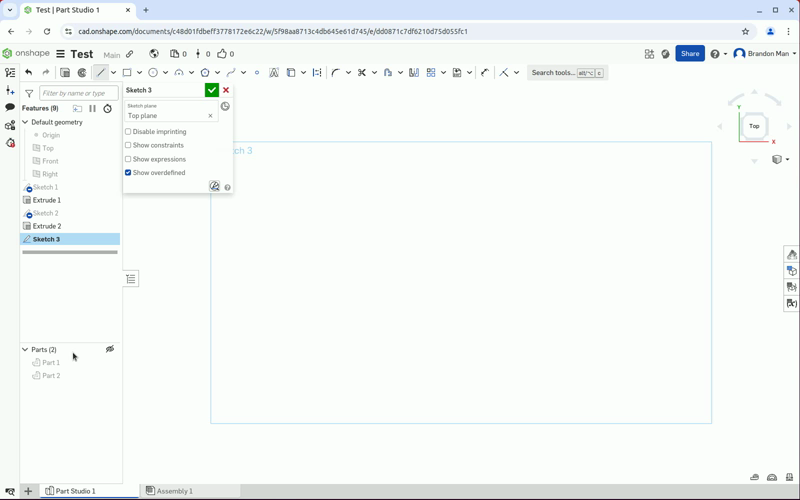
mouse_move(398, 290)
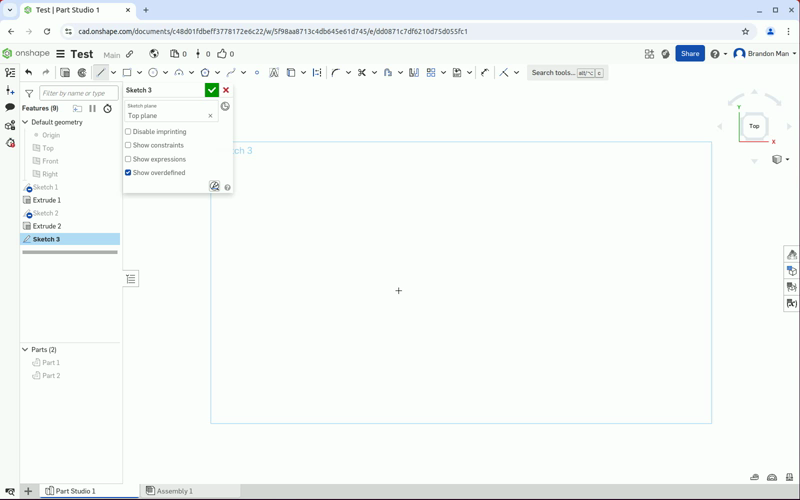
click(398, 290)
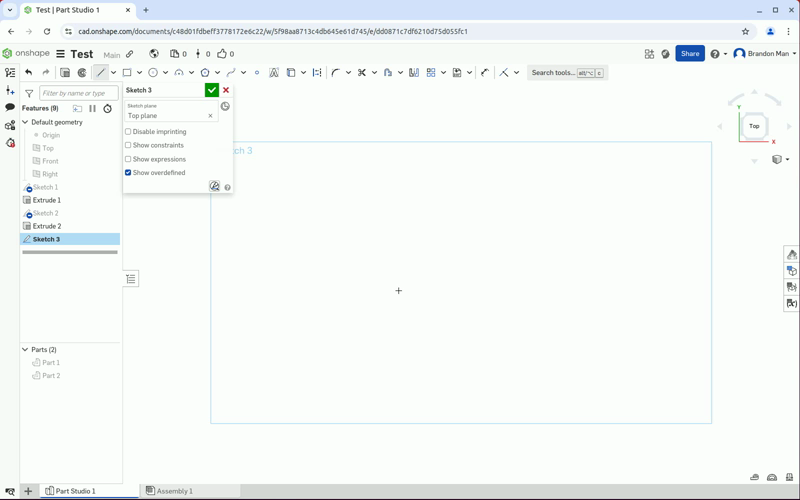
key_up(shift)
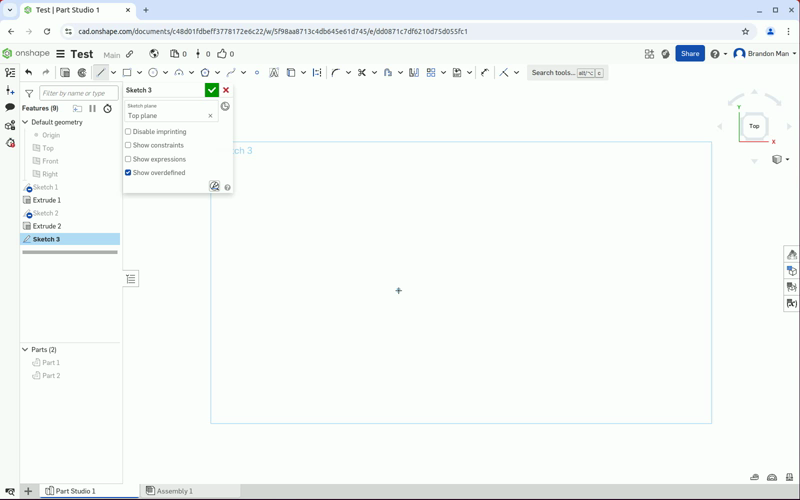
key_down(shift)
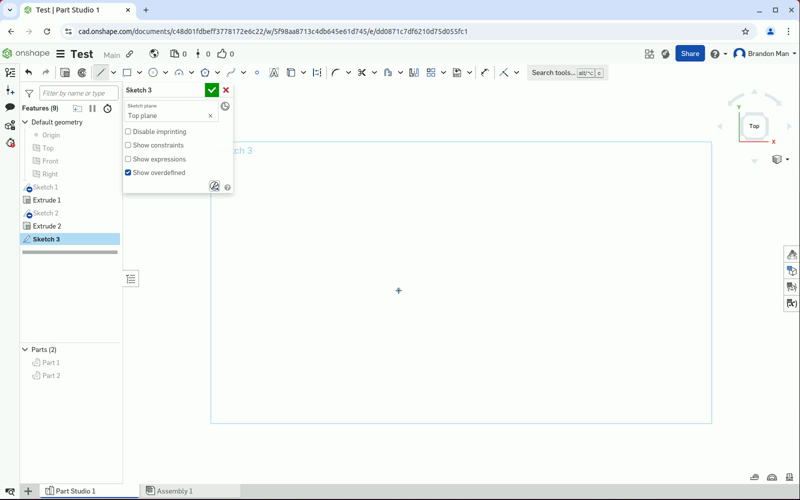
mouse_move(572, 290)
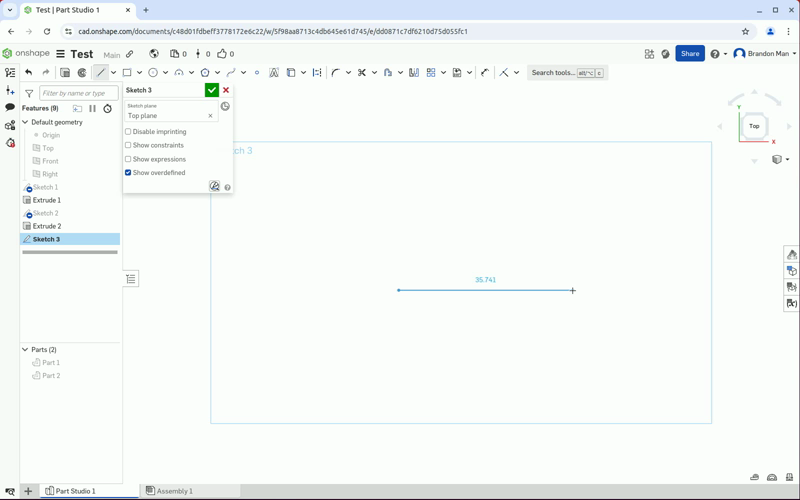
click(572, 290)
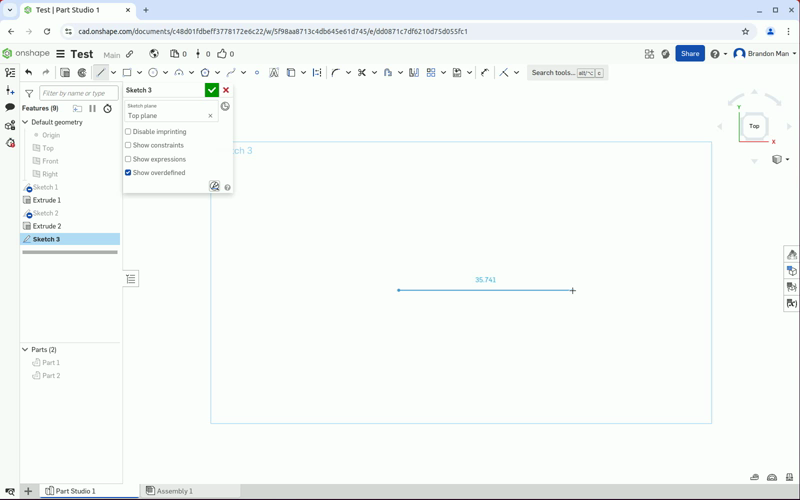
key_up(shift)
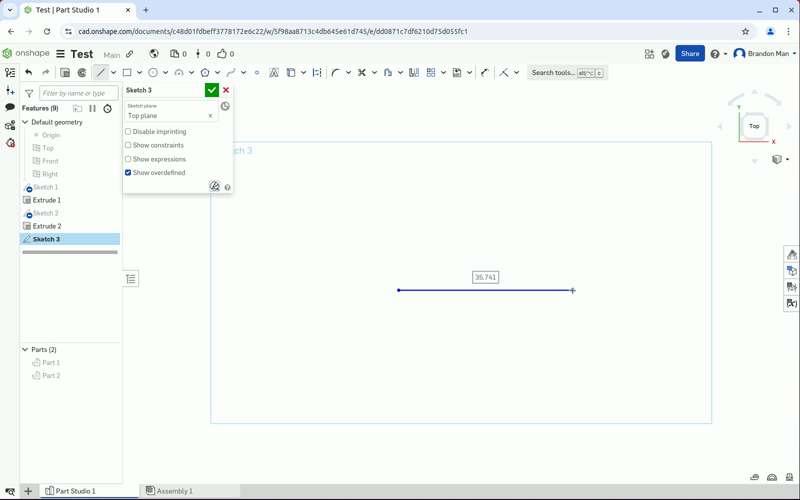
key_down(shift)
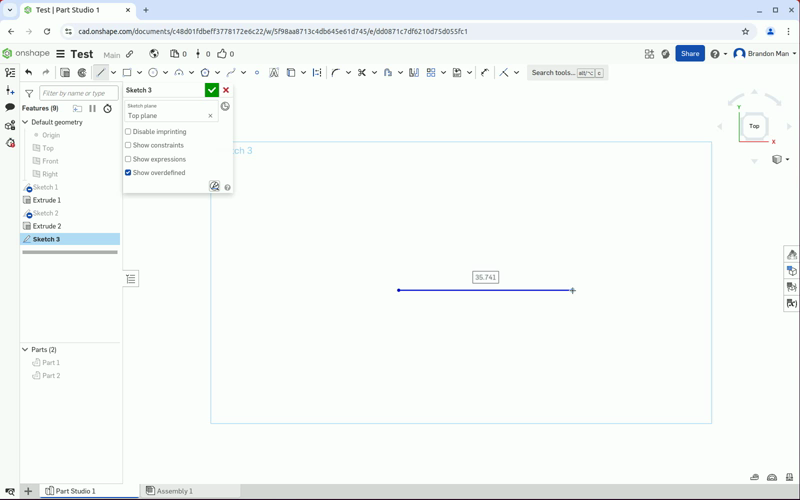
mouse_move(589, 290)
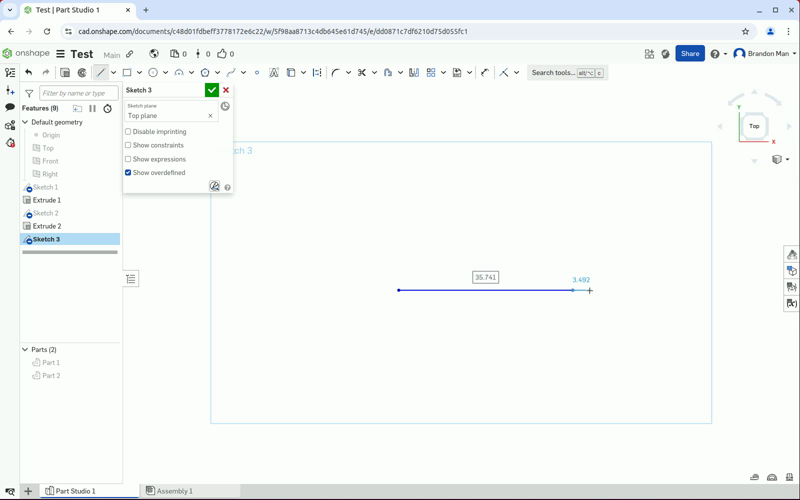
mouse_move(572, 282)
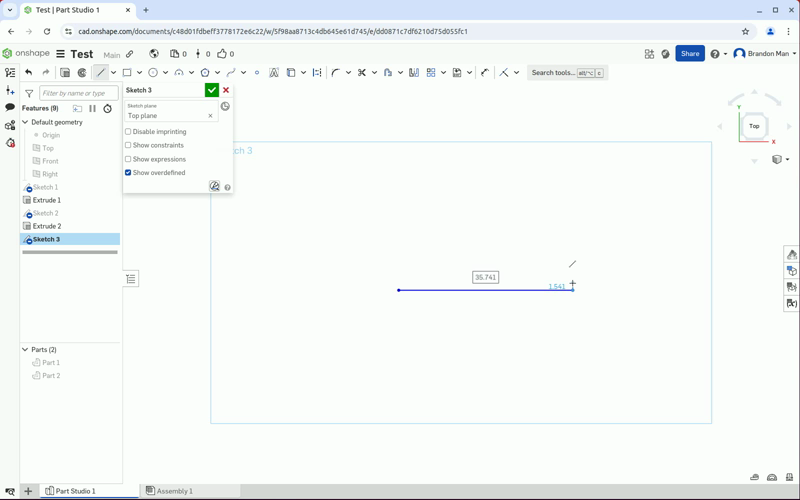
click(572, 282)
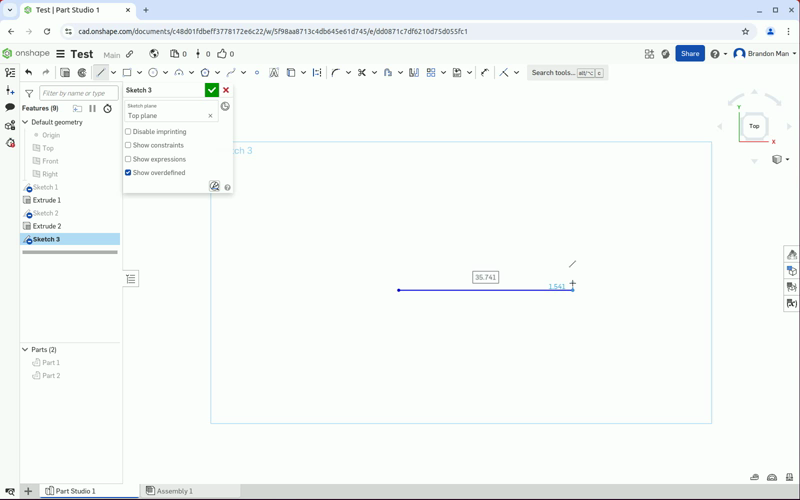
key_up(shift)
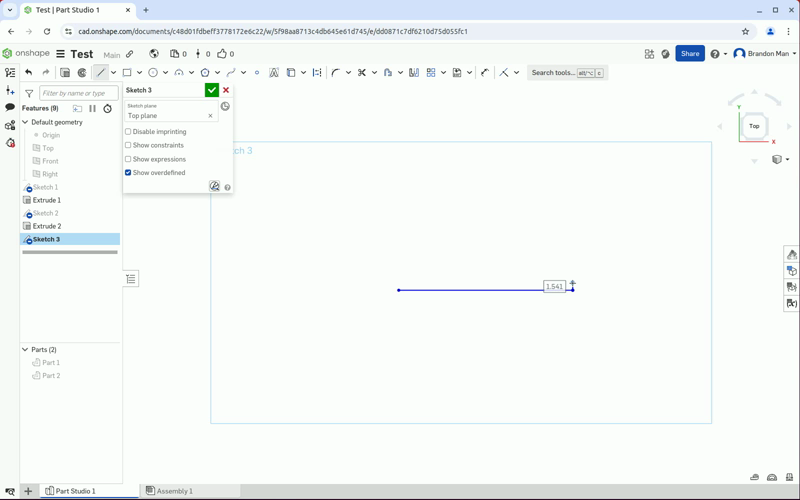
key_down(shift)
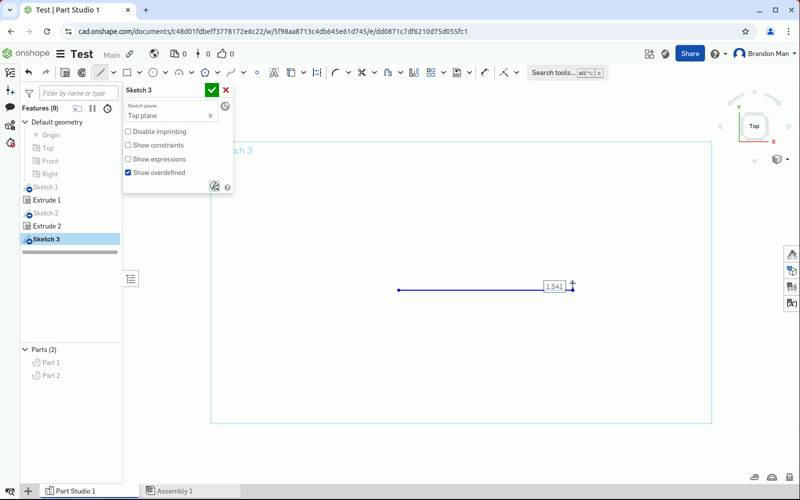
mouse_move(589, 282)
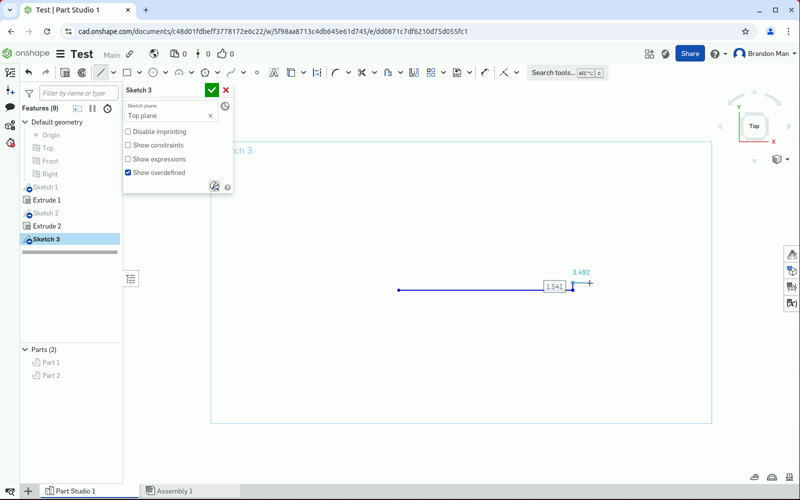
mouse_move(543, 282)
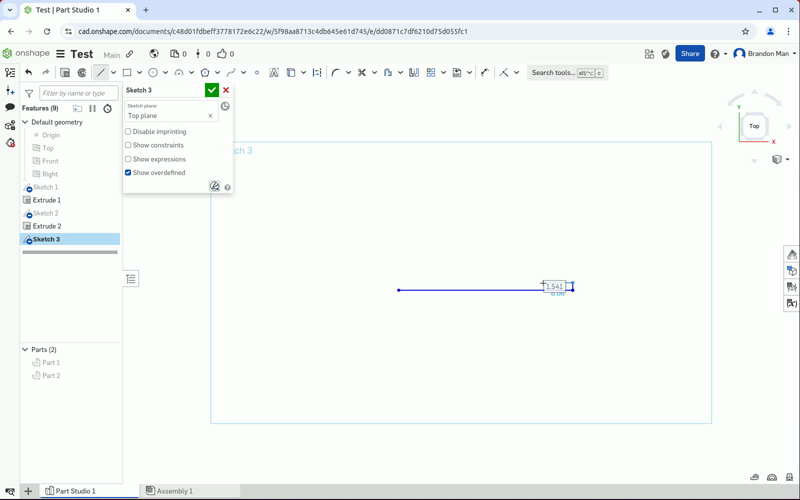
click(543, 282)
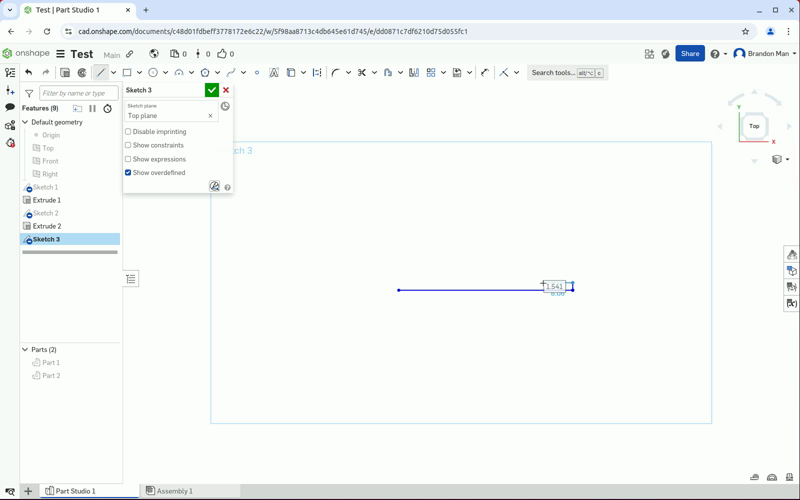
key_up(shift)
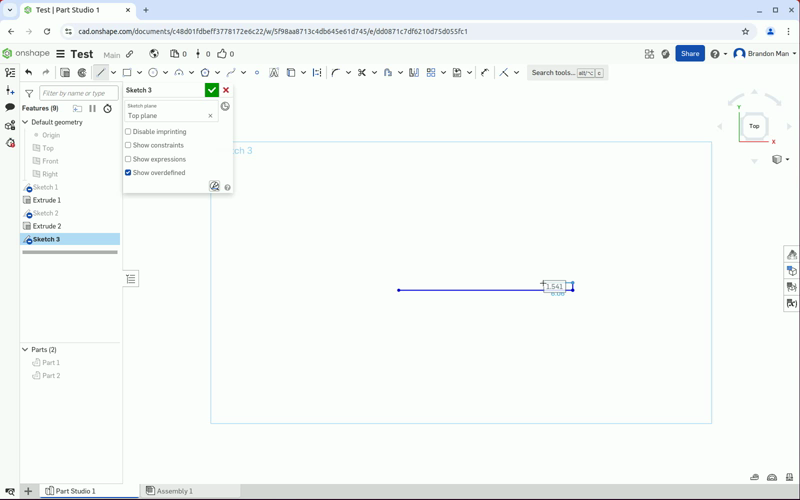
key_down(shift)
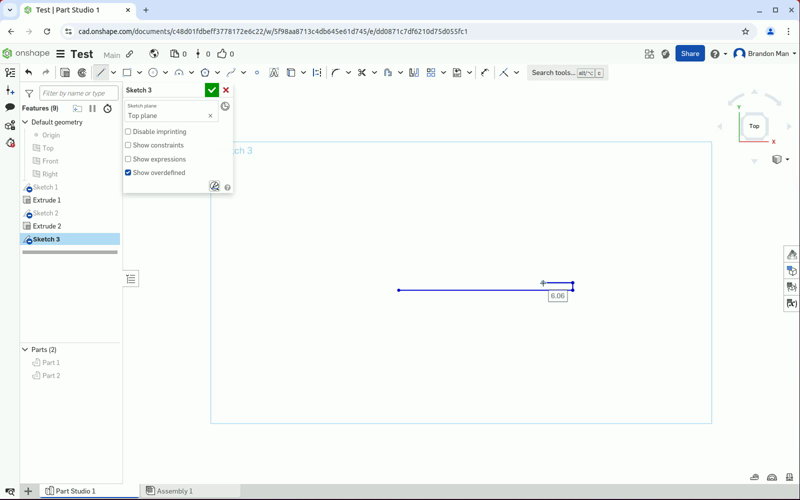
mouse_move(573, 282)
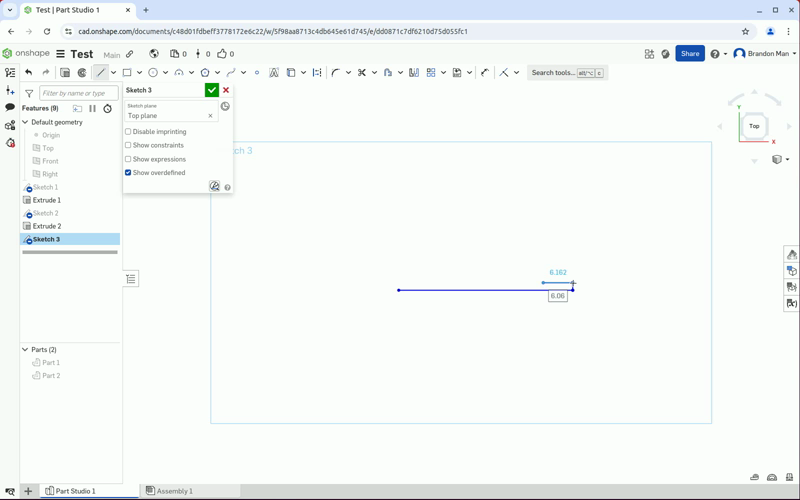
mouse_move(537, 282)
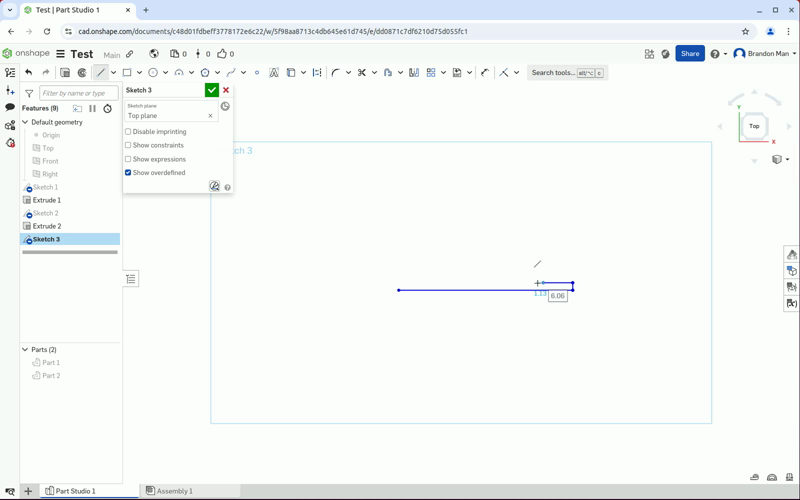
scroll(6)
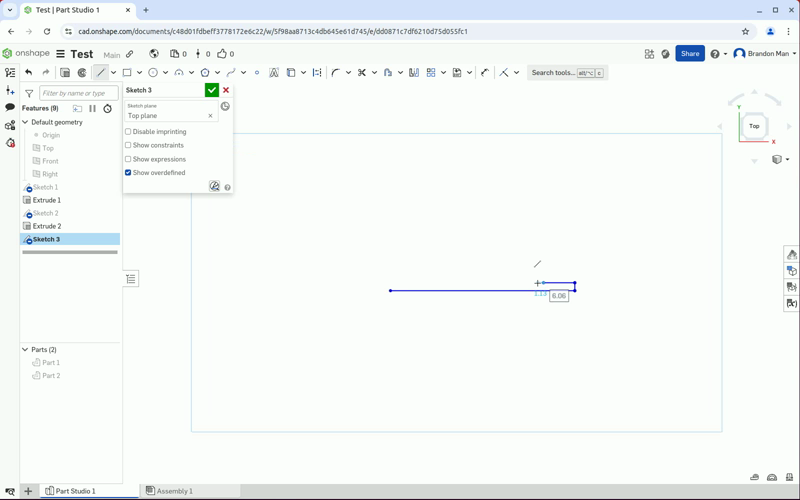
scroll(6)
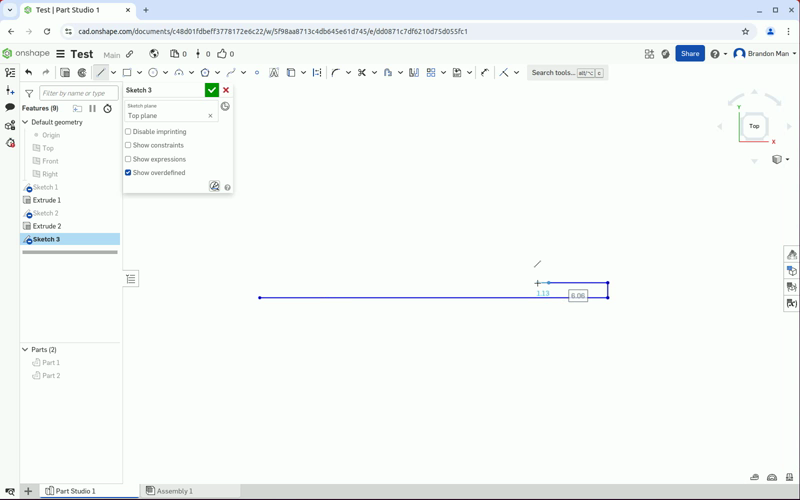
scroll(6)
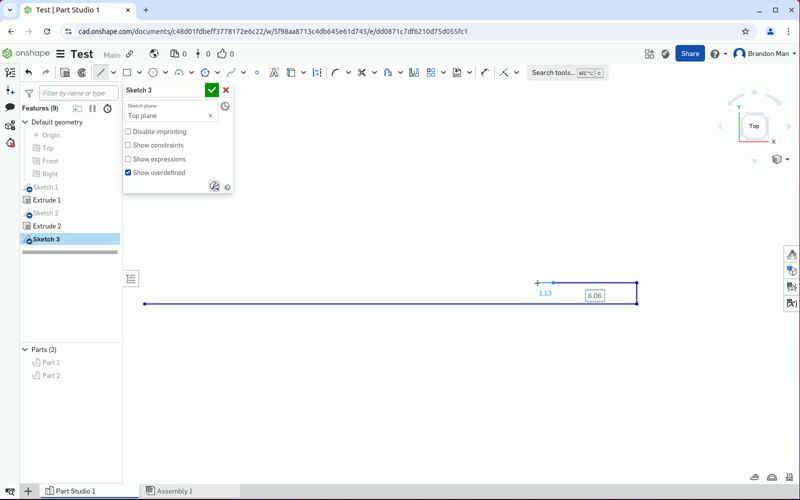
scroll(6)
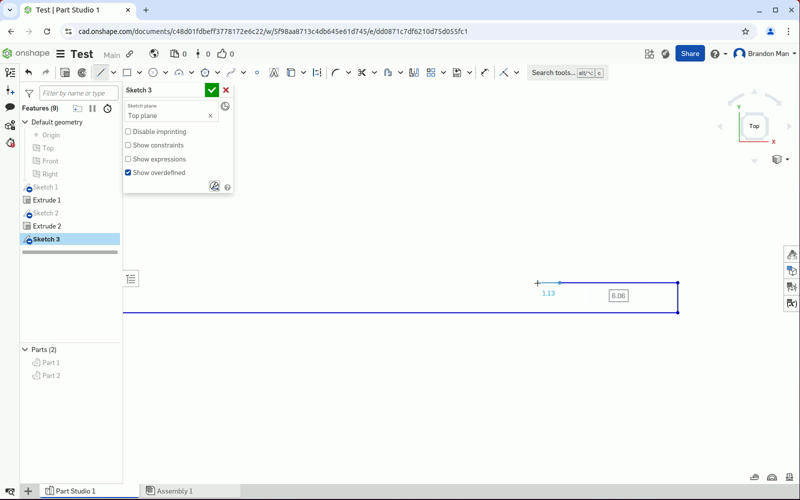
scroll(6)
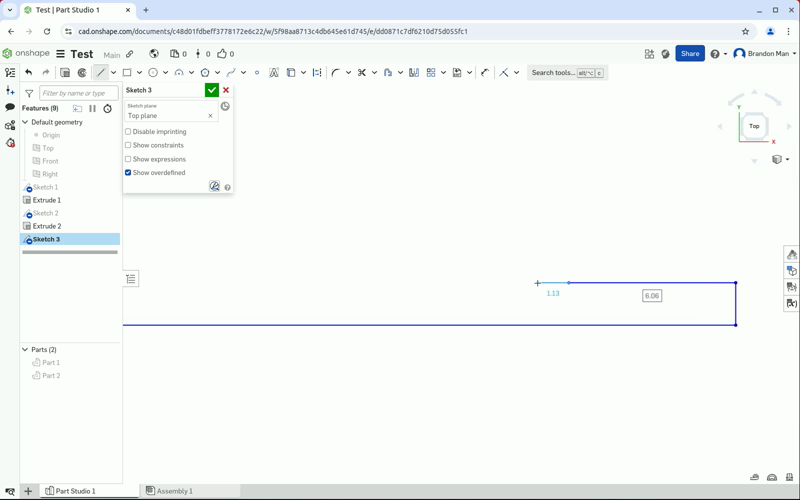
scroll(6)
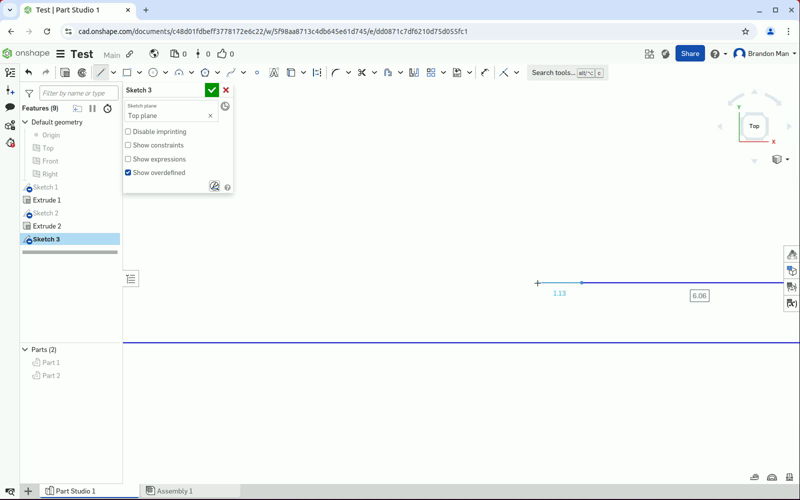
scroll(6)
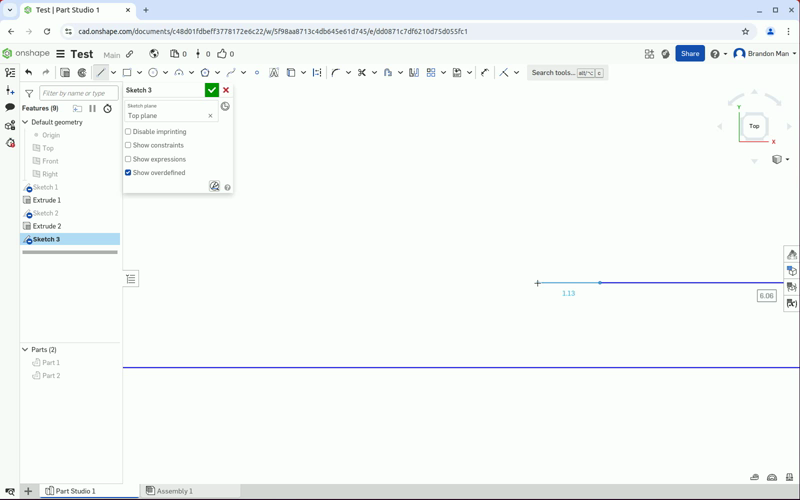
click(537, 282)
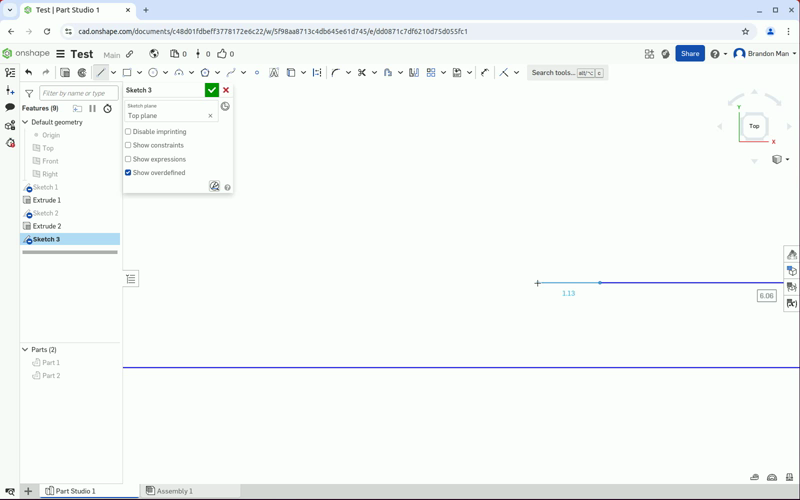
scroll(-6)
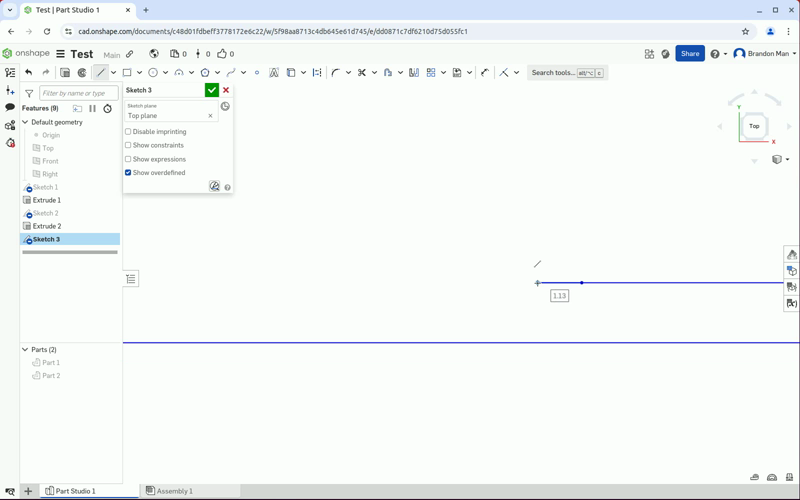
scroll(-6)
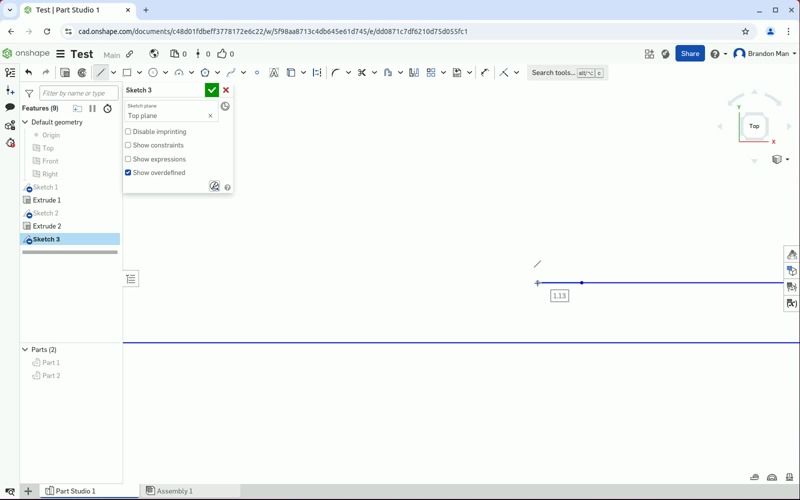
scroll(-6)
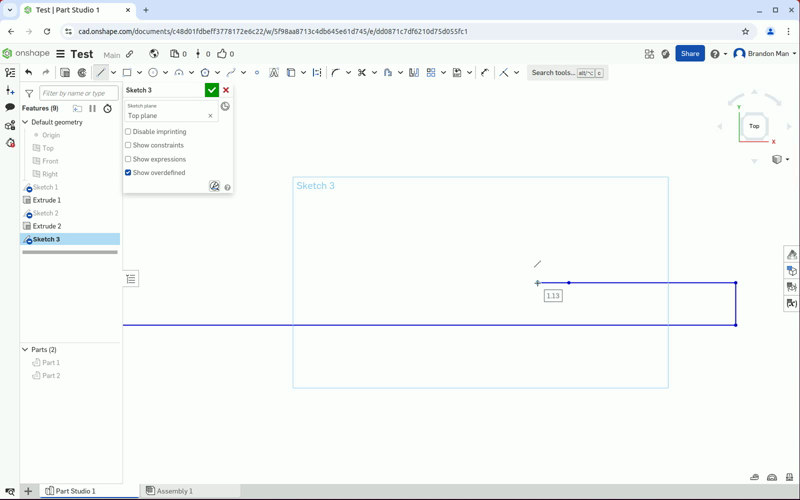
scroll(-6)
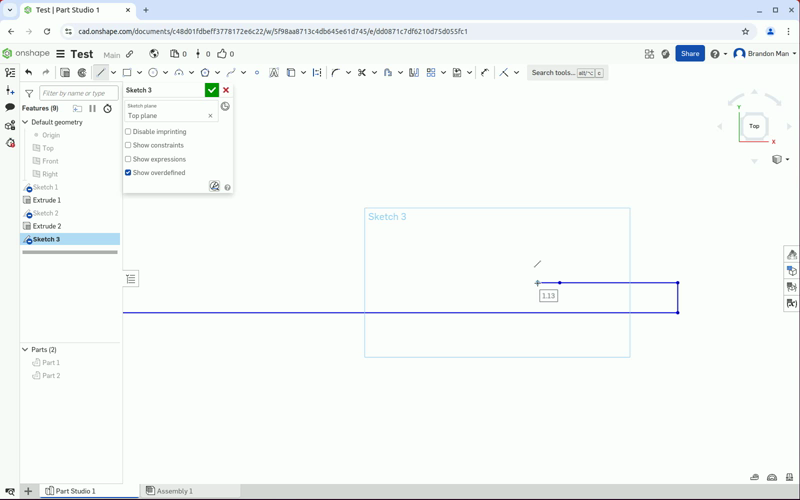
scroll(-6)
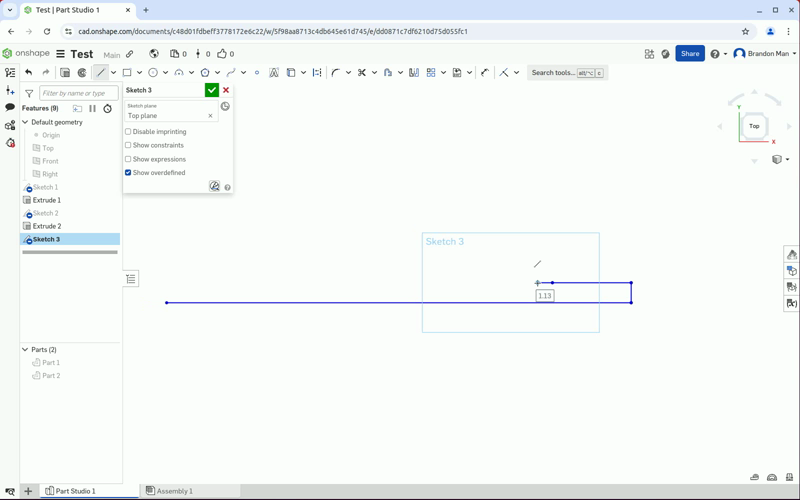
scroll(-6)
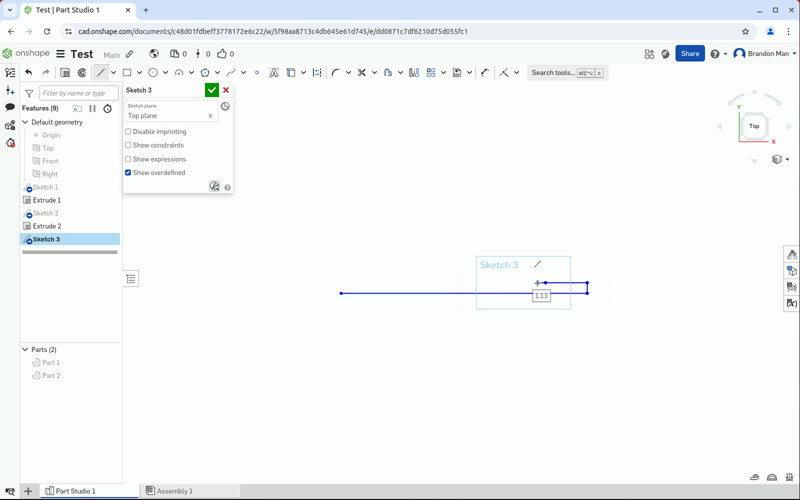
scroll(-6)
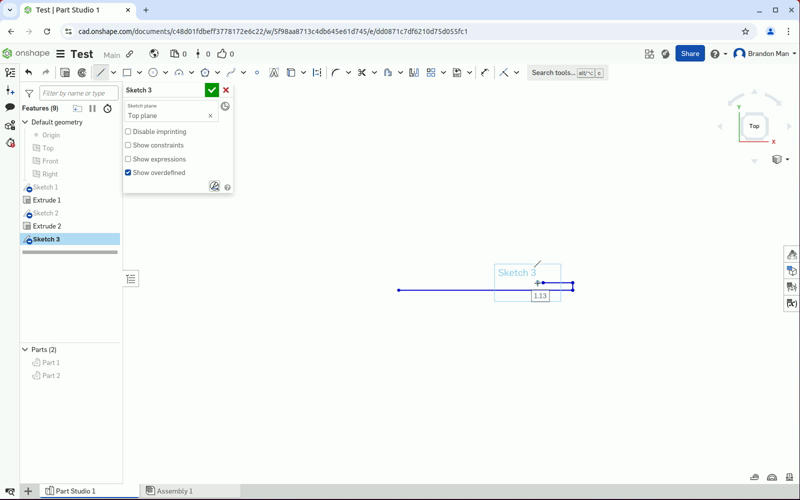
key_up(shift)
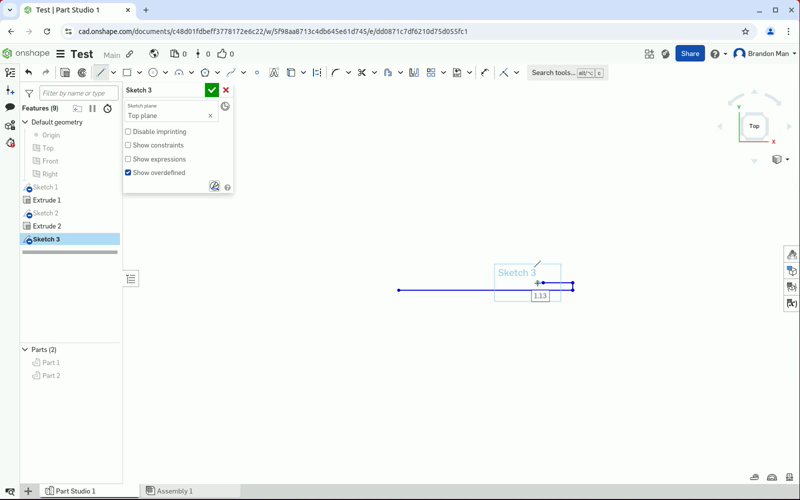
key_down(shift)
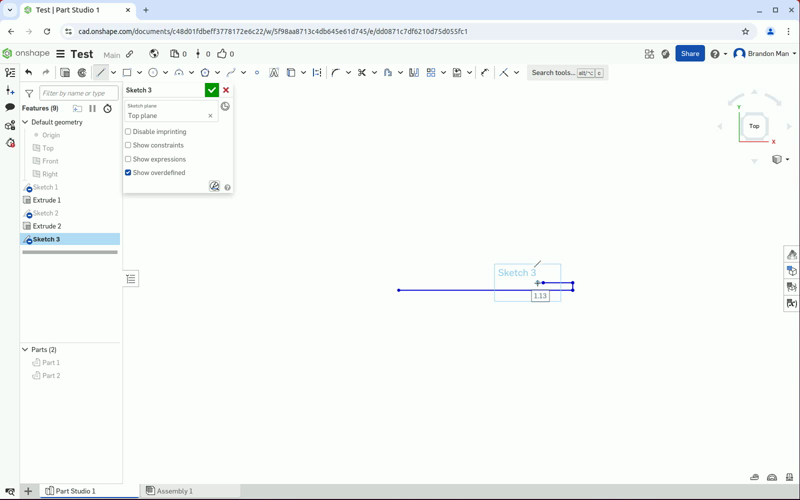
mouse_move(567, 282)
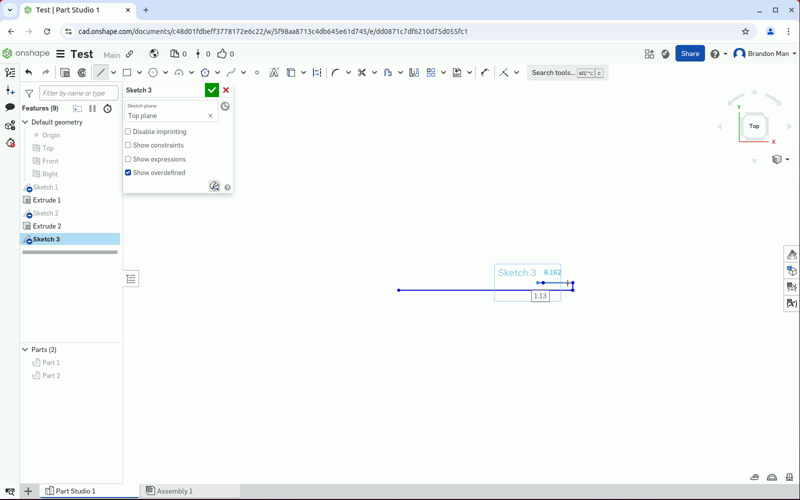
mouse_move(501, 282)
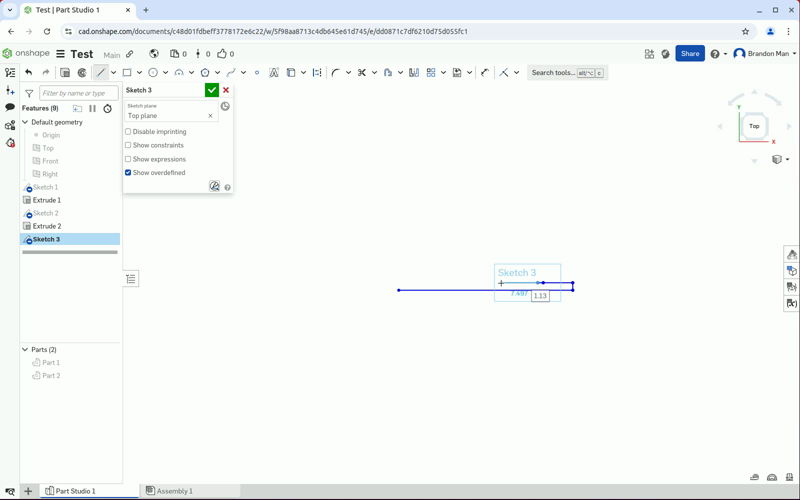
click(501, 282)
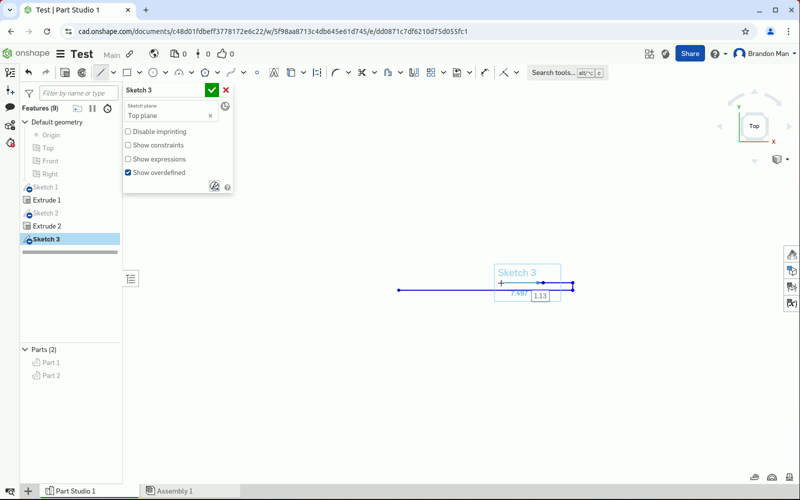
key_up(shift)
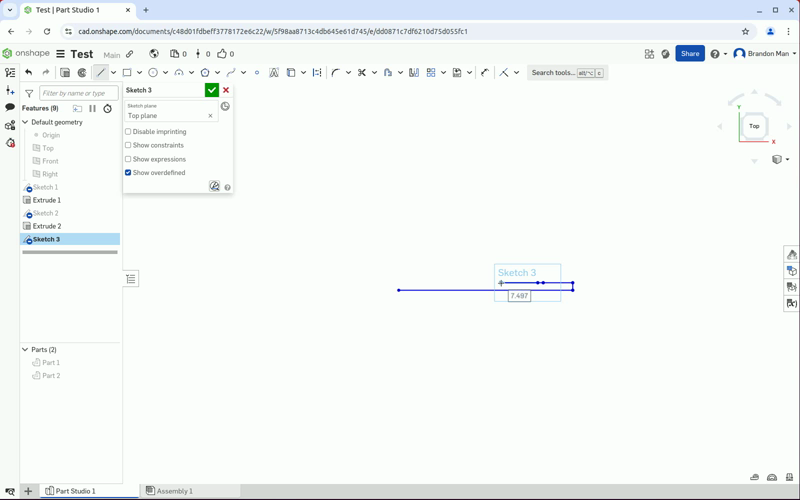
key_down(shift)
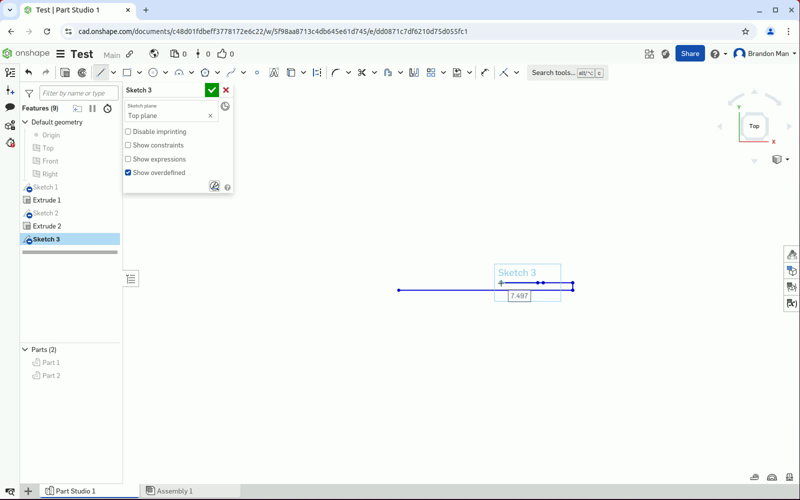
mouse_move(531, 282)
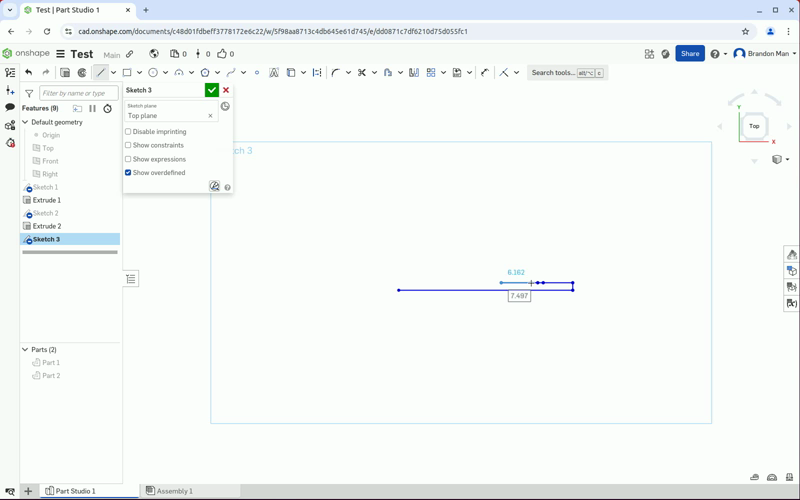
mouse_move(493, 282)
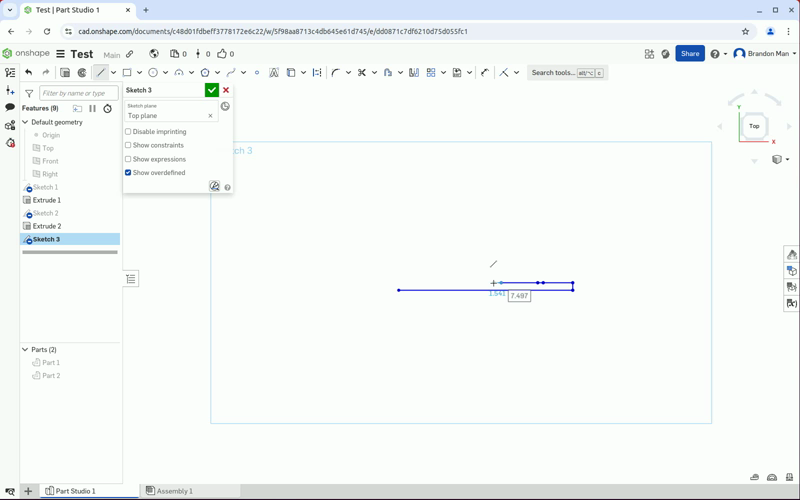
scroll(6)
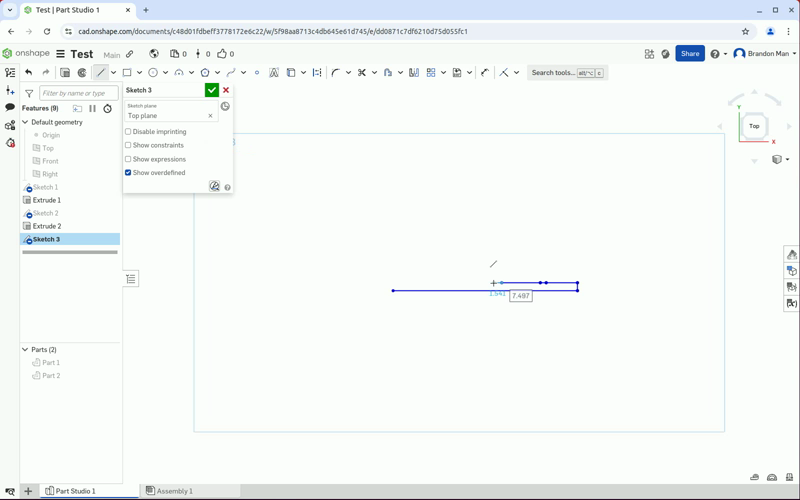
scroll(6)
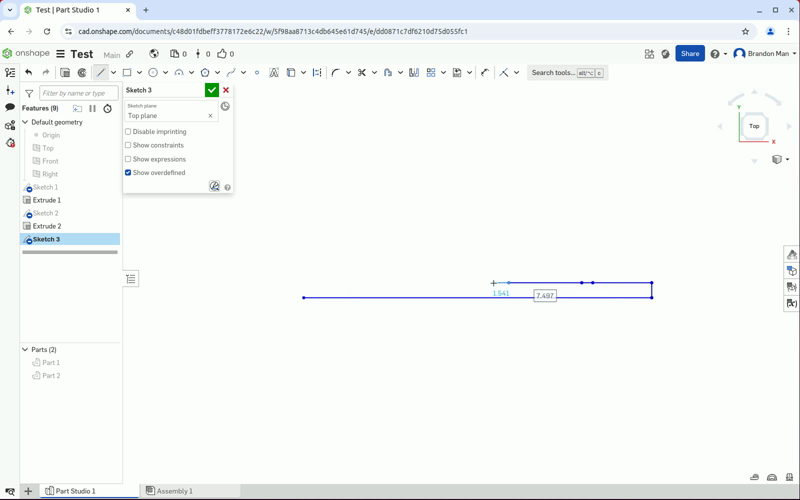
scroll(6)
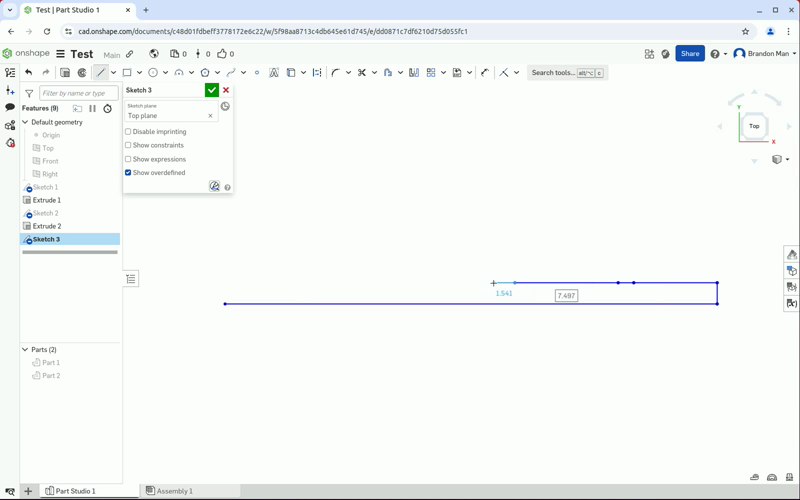
scroll(6)
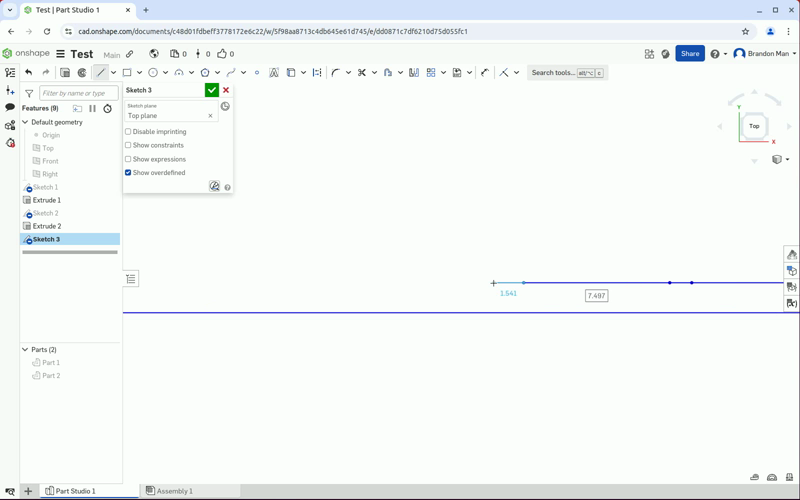
scroll(6)
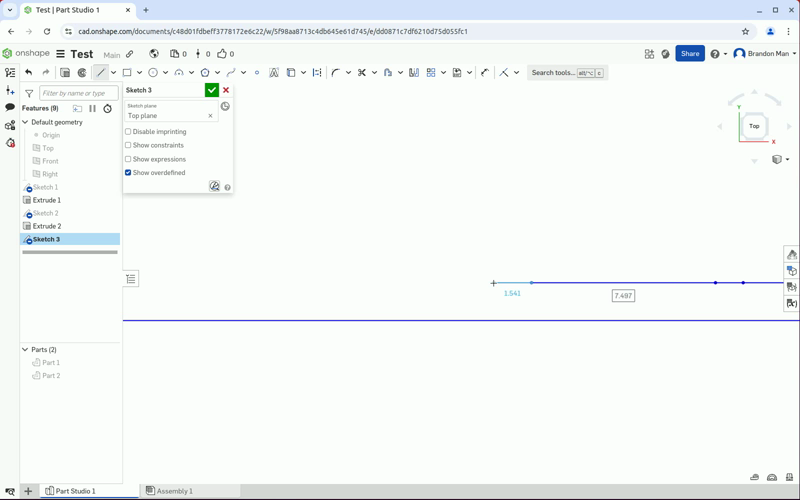
scroll(6)
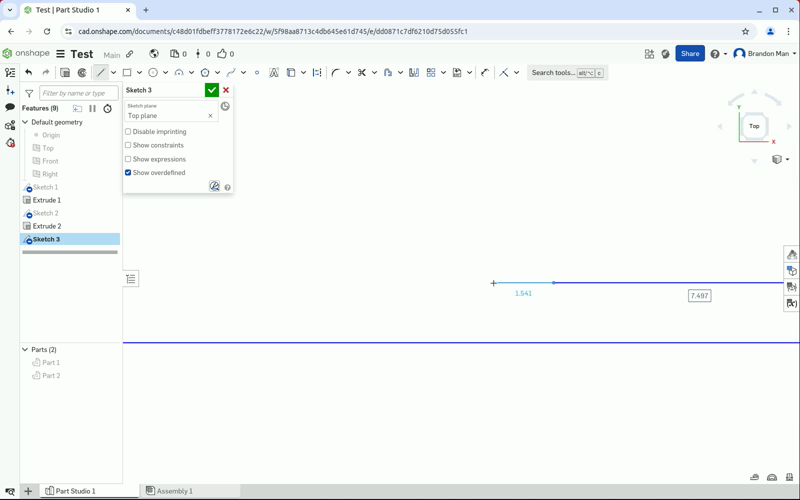
scroll(6)
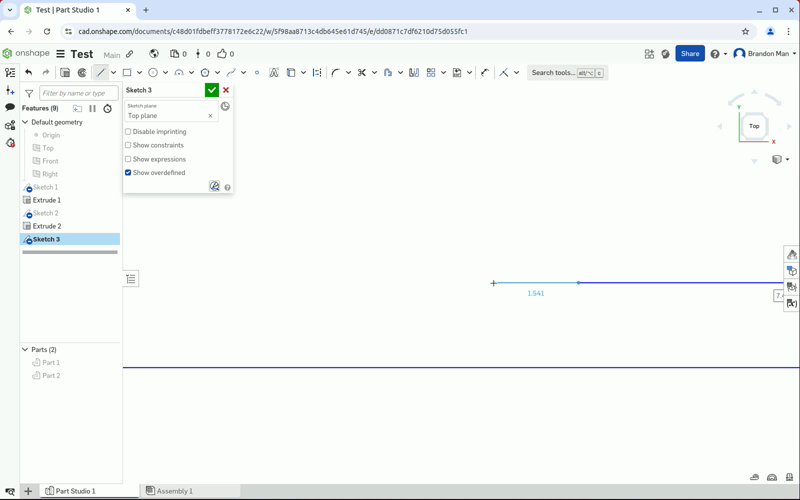
click(493, 282)
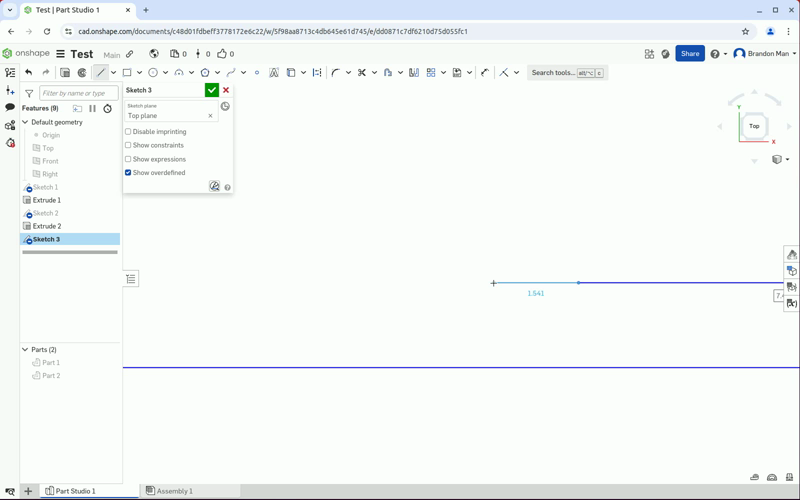
scroll(-6)
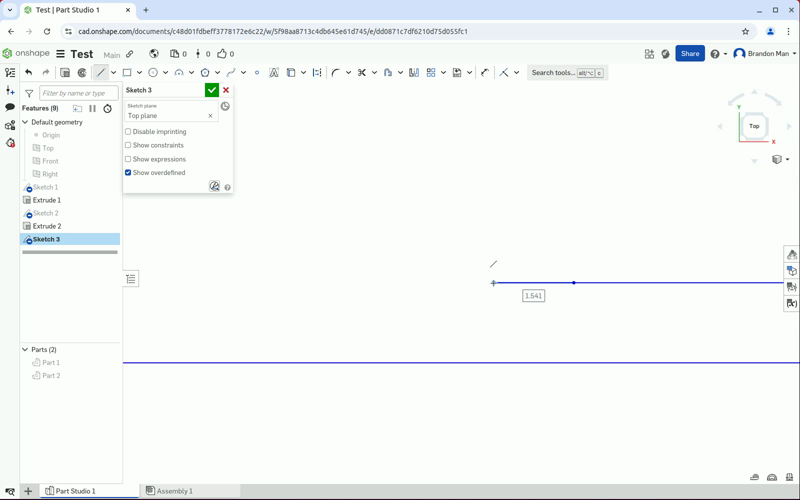
scroll(-6)
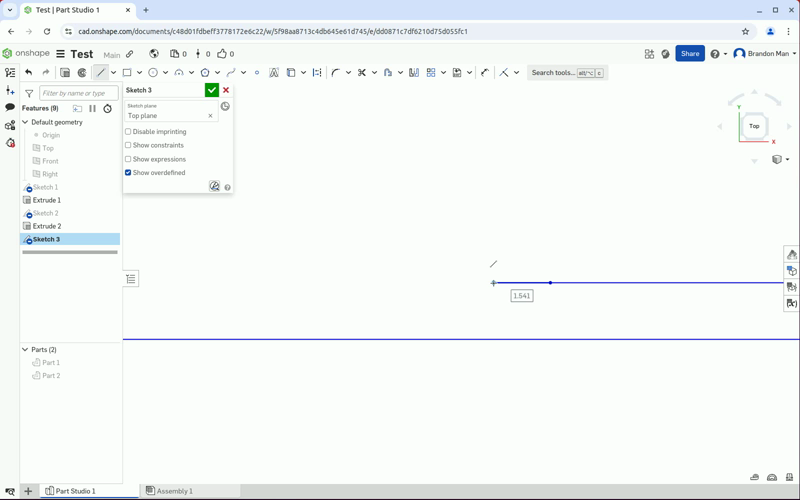
scroll(-6)
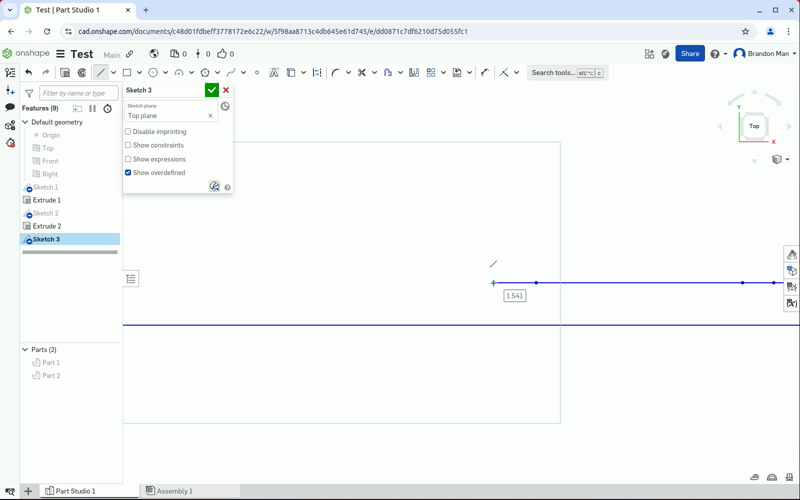
scroll(-6)
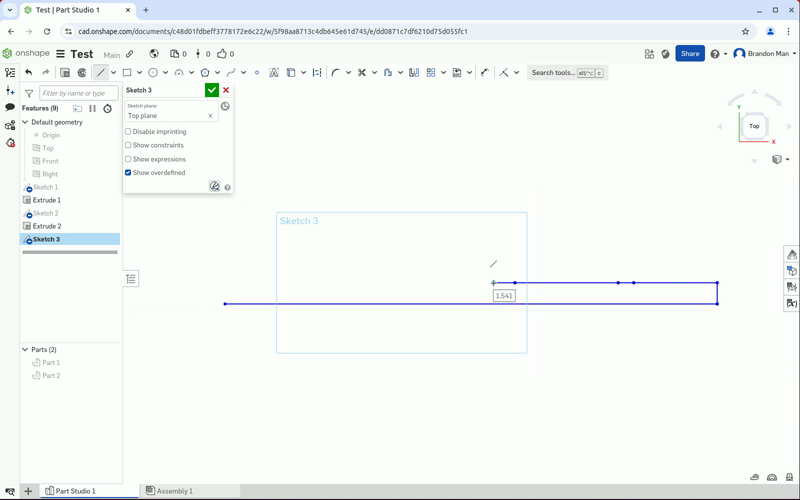
scroll(-6)
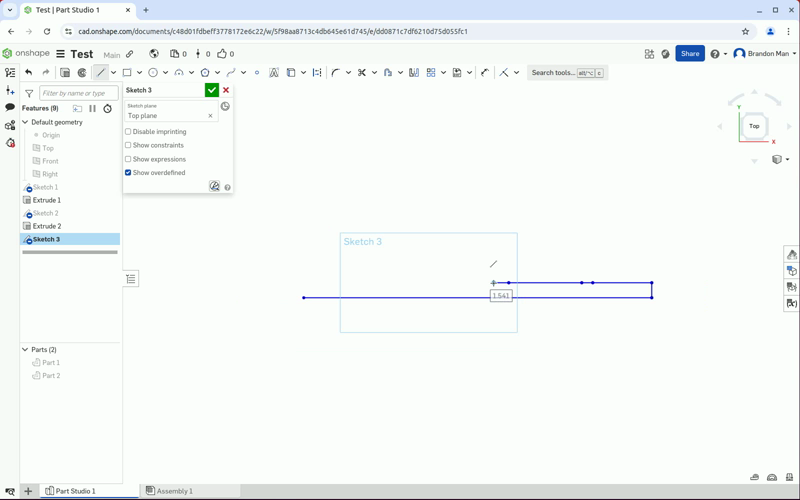
scroll(-6)
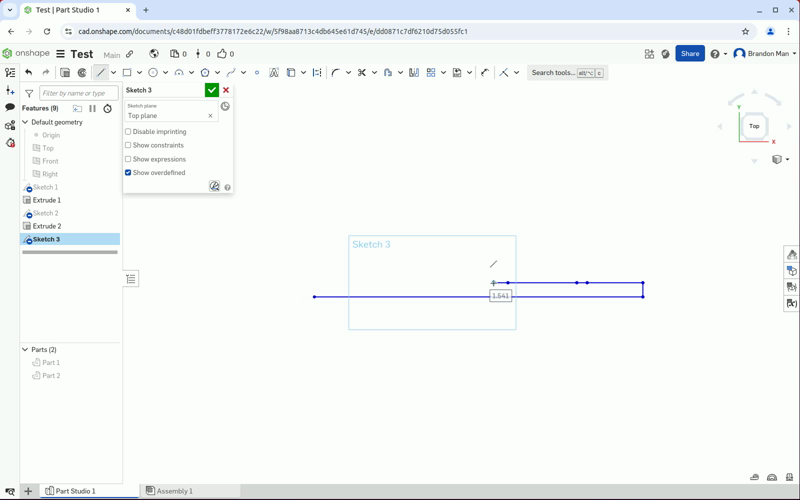
scroll(-6)
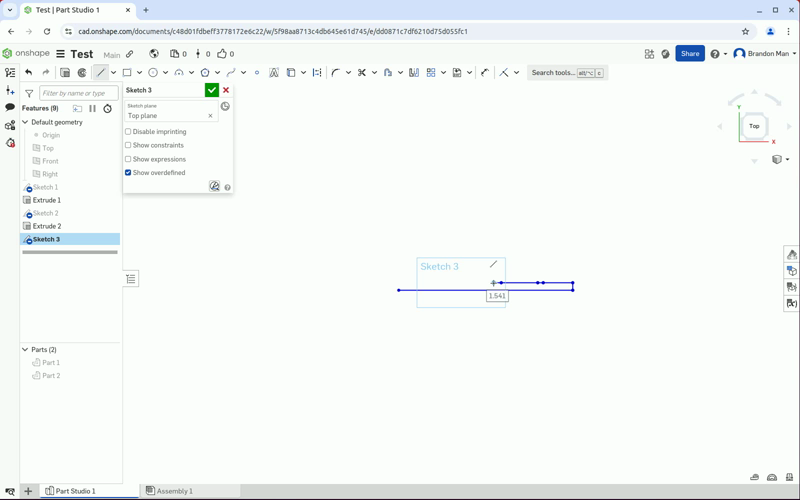
key_up(shift)
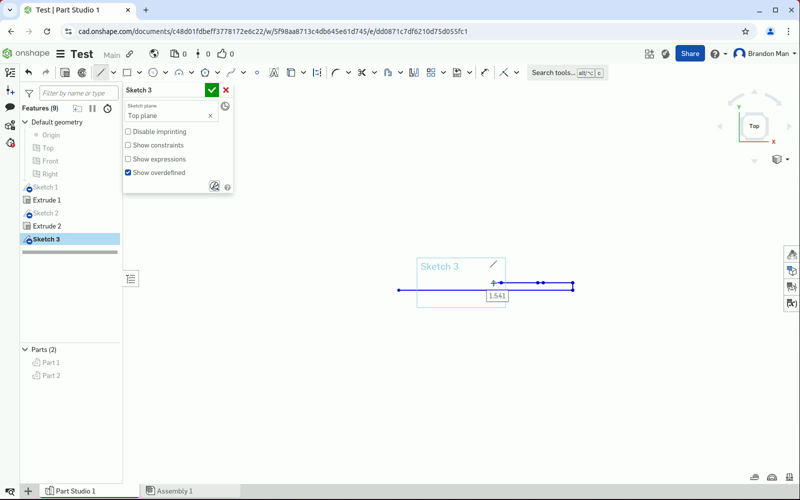
key_down(shift)
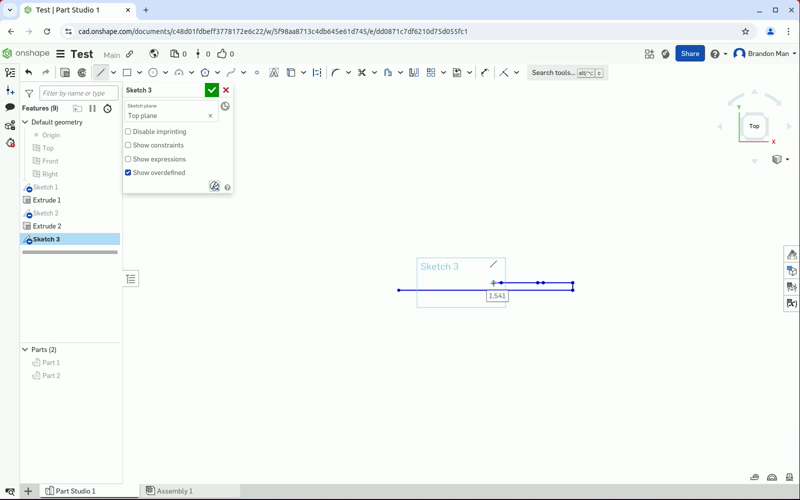
mouse_move(523, 282)
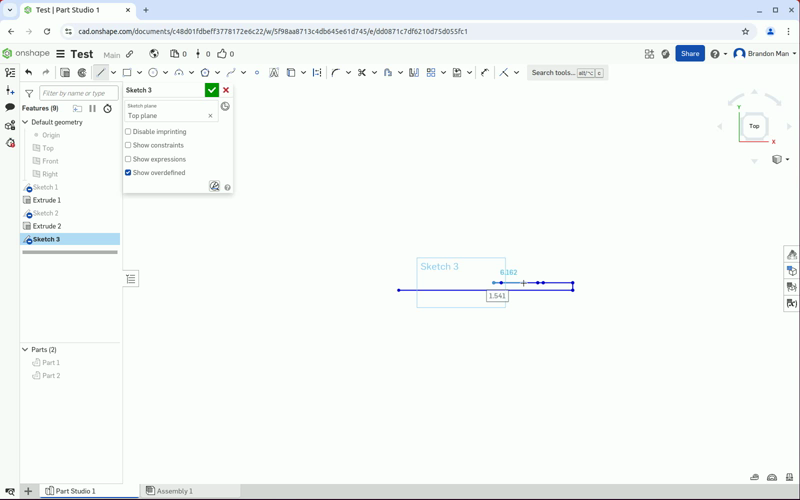
mouse_move(486, 282)
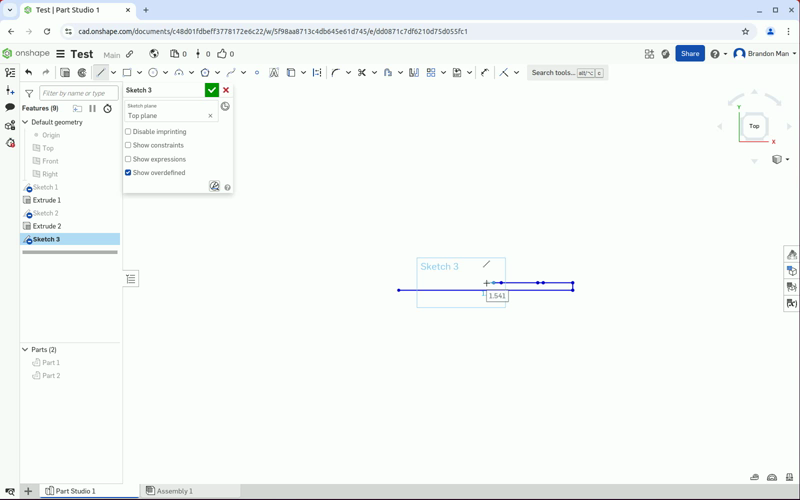
scroll(6)
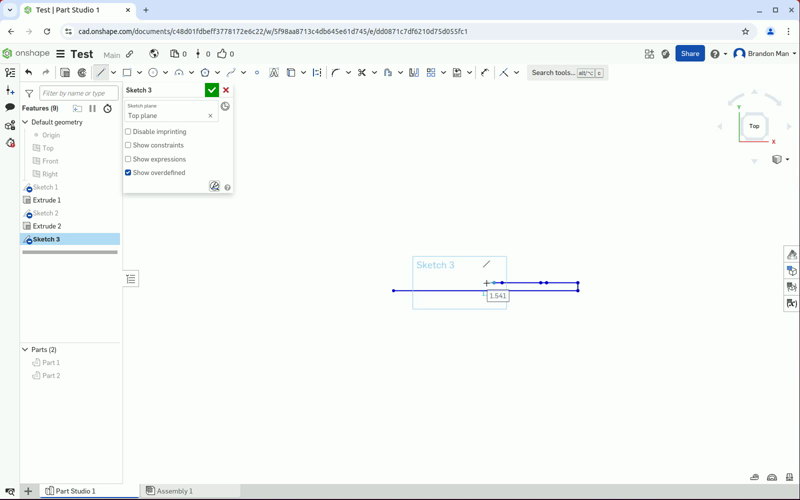
scroll(6)
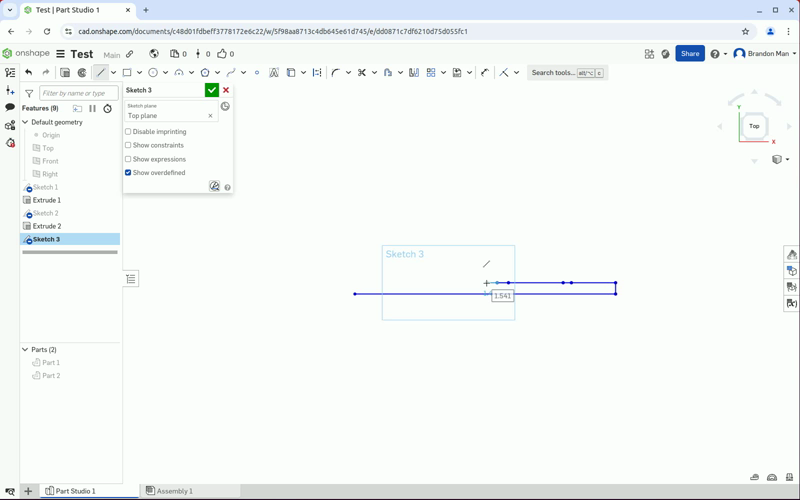
scroll(6)
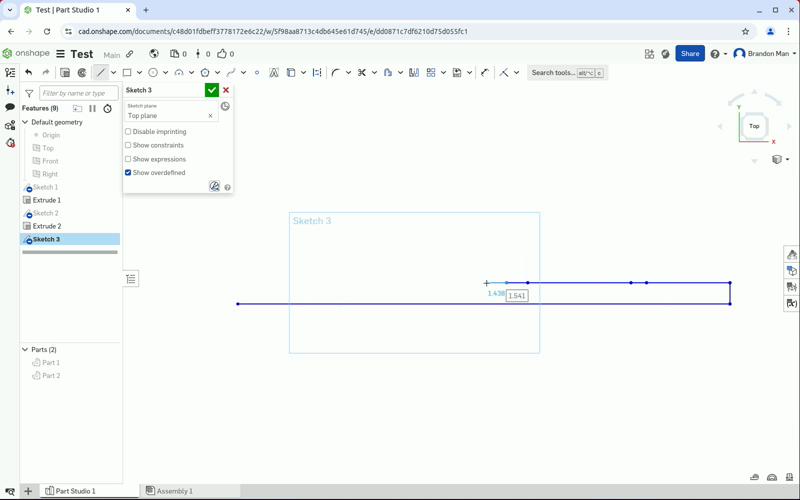
scroll(6)
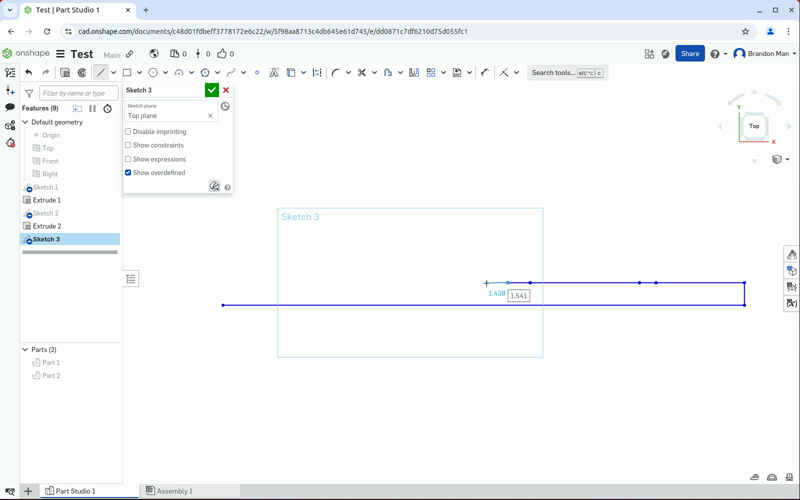
scroll(6)
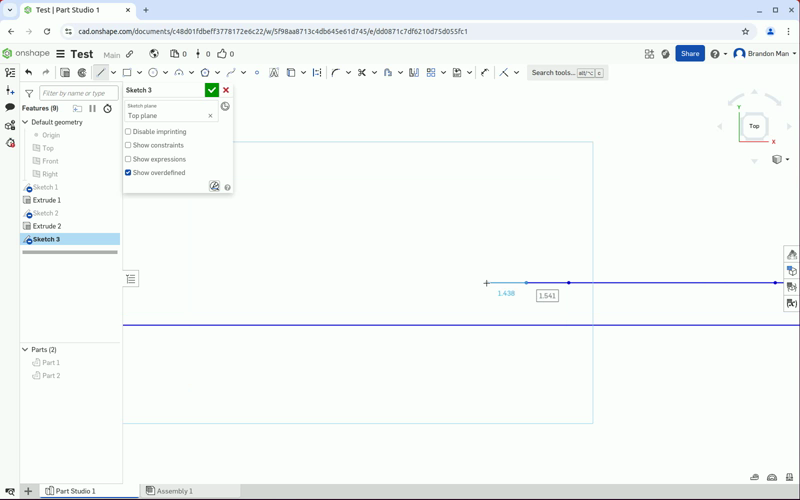
scroll(6)
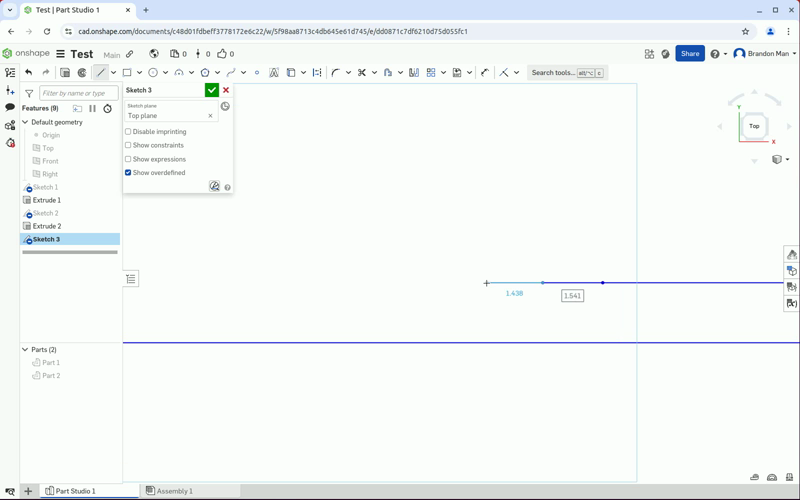
scroll(6)
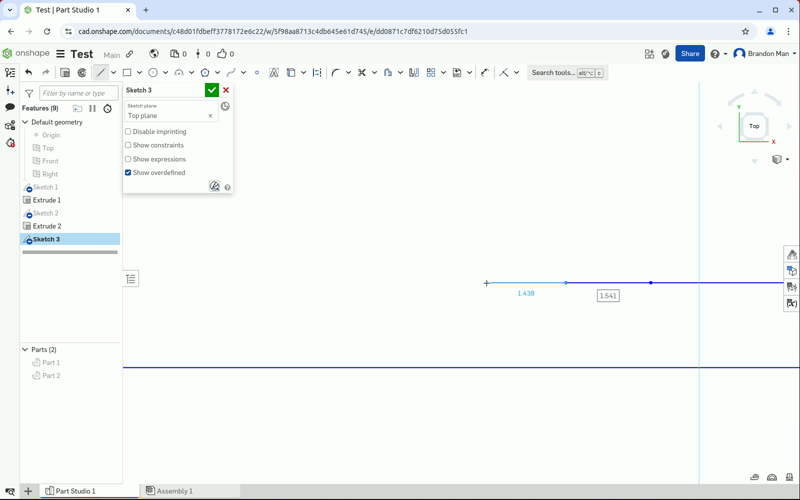
click(486, 282)
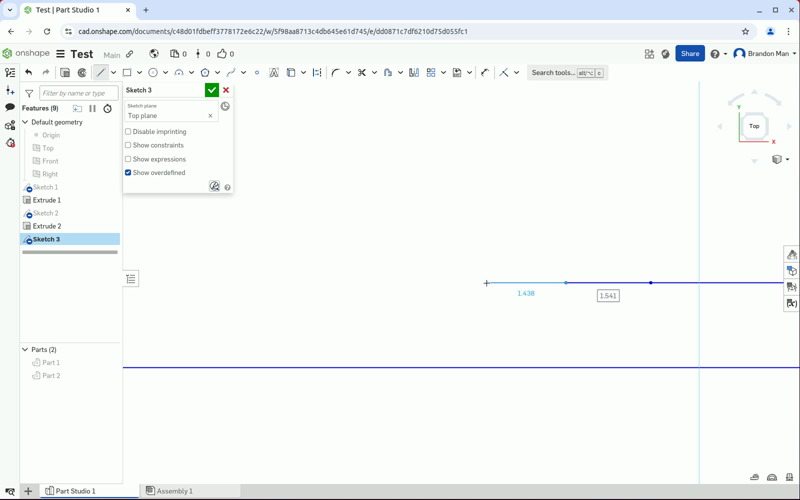
scroll(-6)
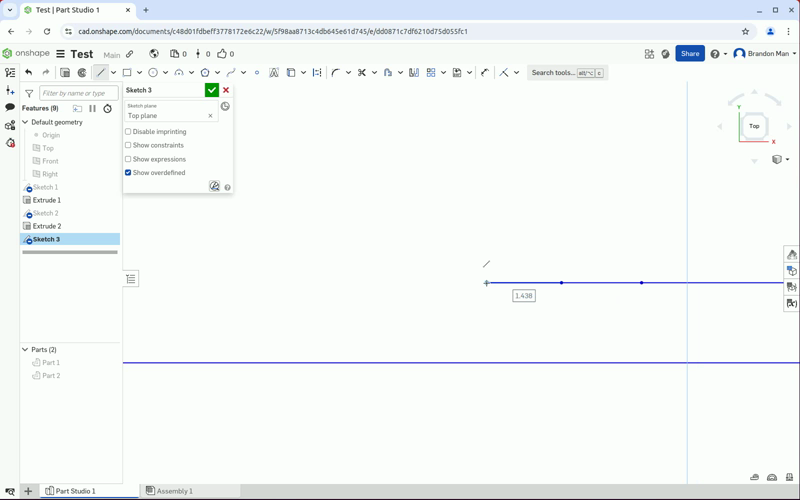
scroll(-6)
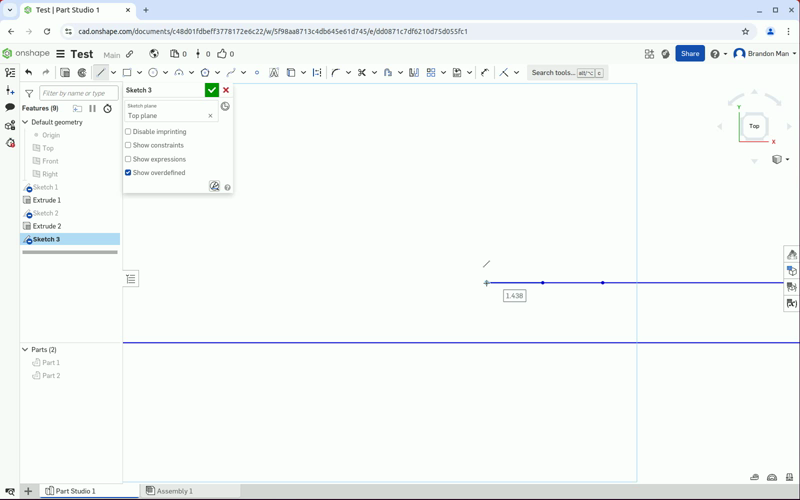
scroll(-6)
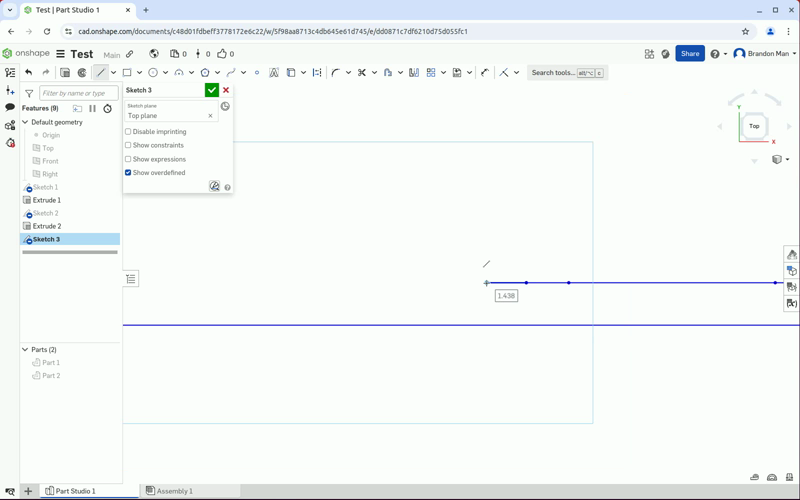
scroll(-6)
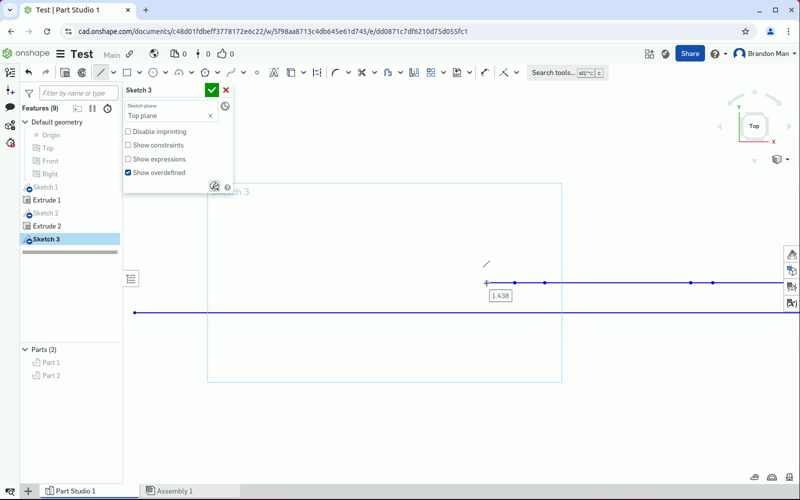
scroll(-6)
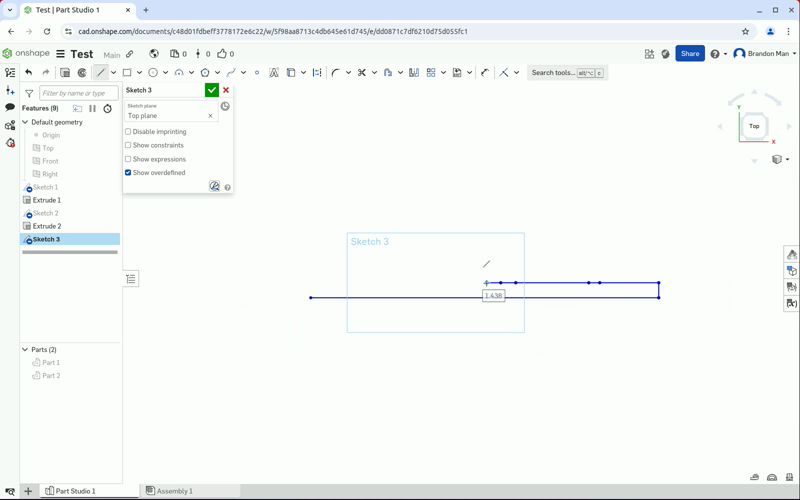
scroll(-6)
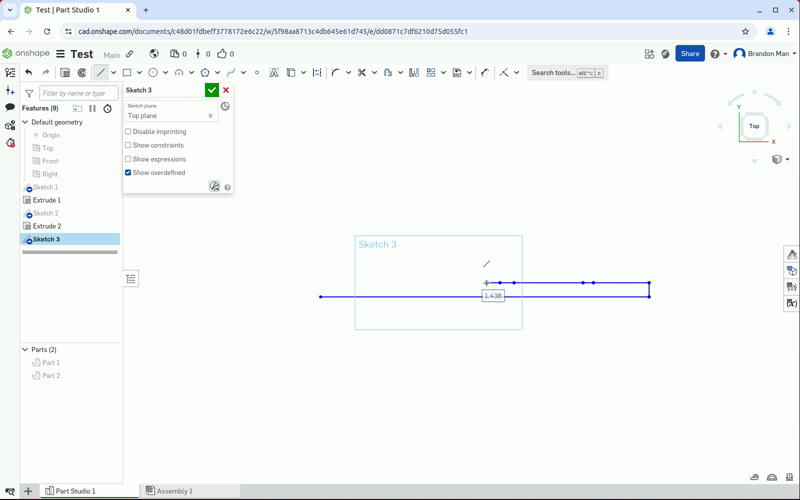
scroll(-6)
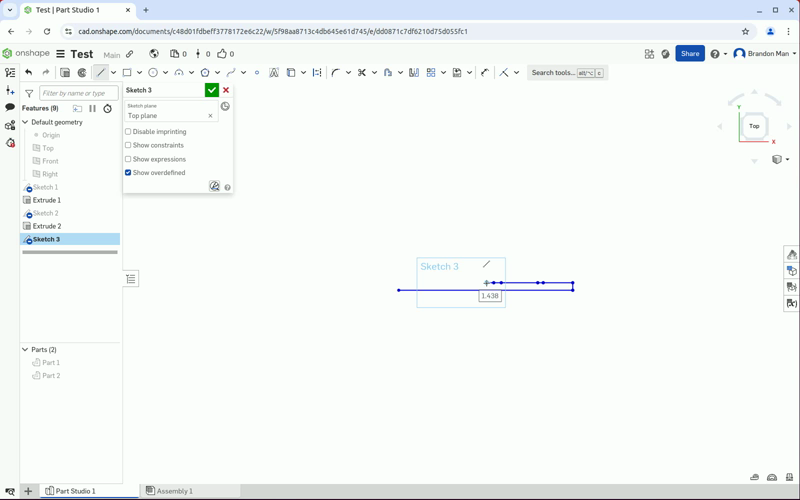
key_up(shift)
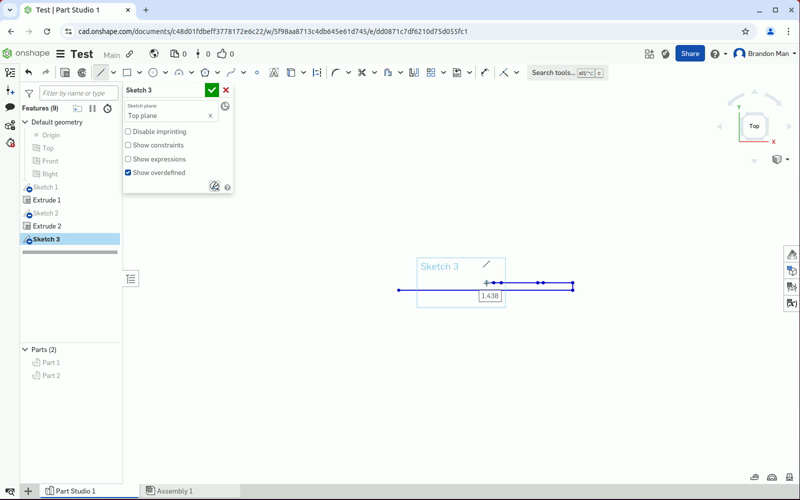
key_down(shift)
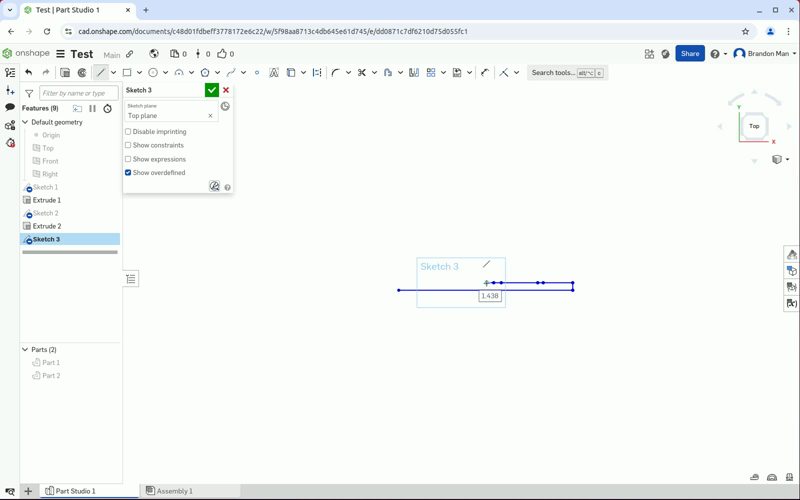
mouse_move(516, 282)
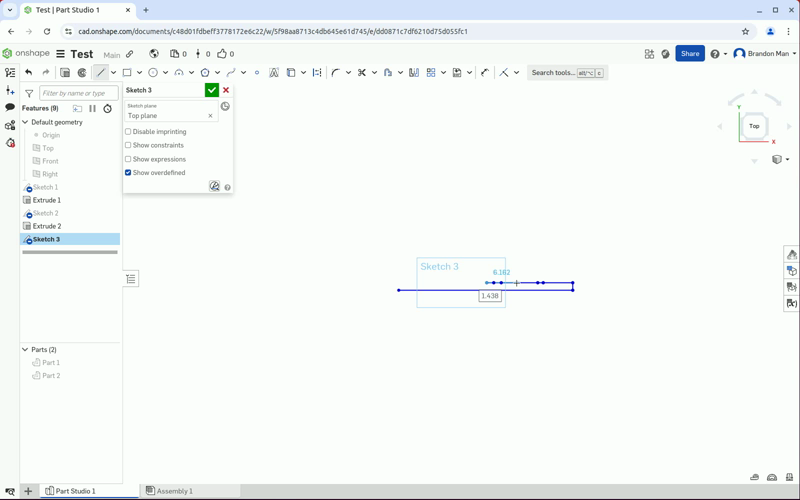
mouse_move(433, 282)
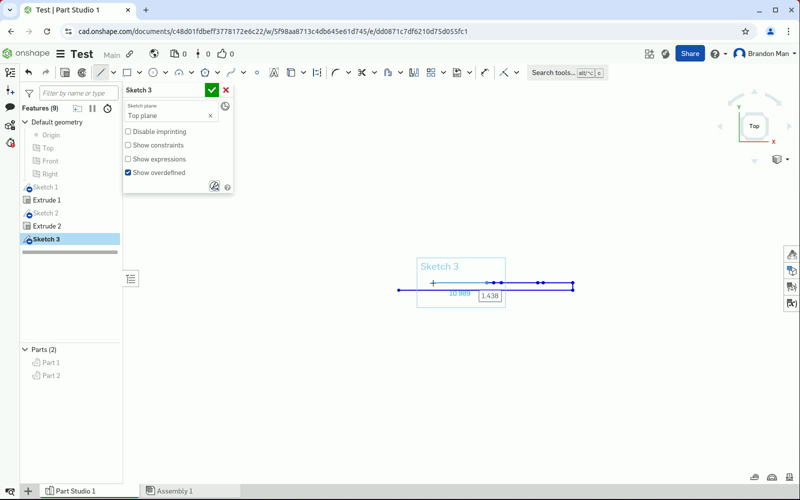
click(433, 282)
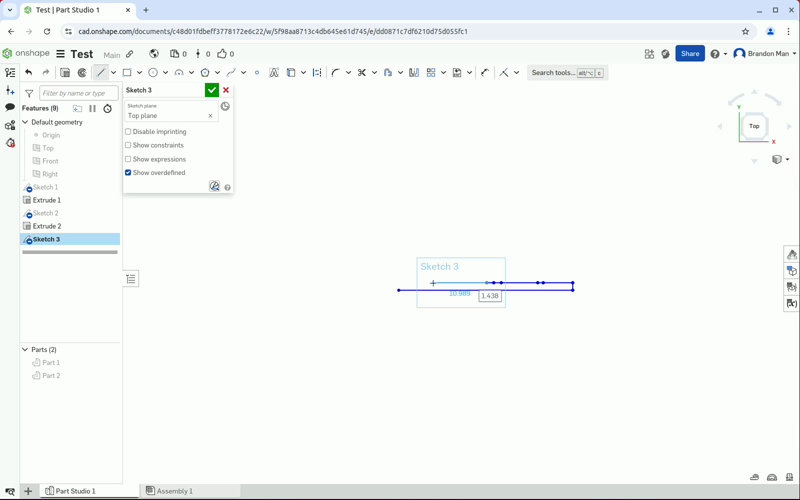
key_up(shift)
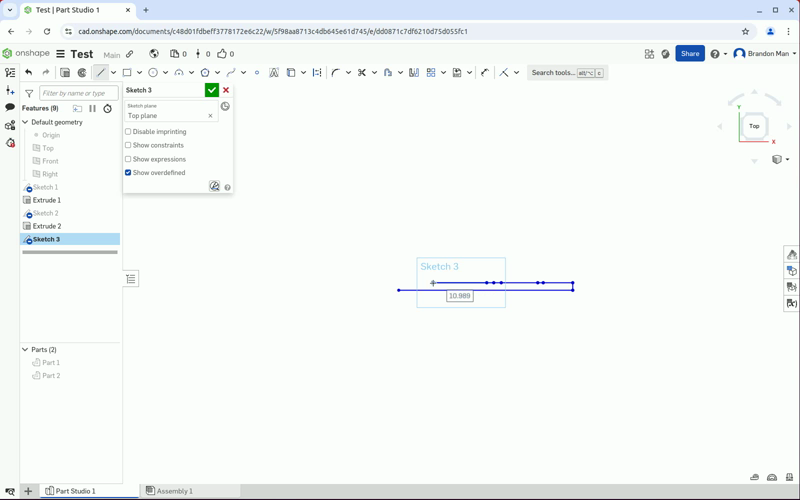
key_down(shift)
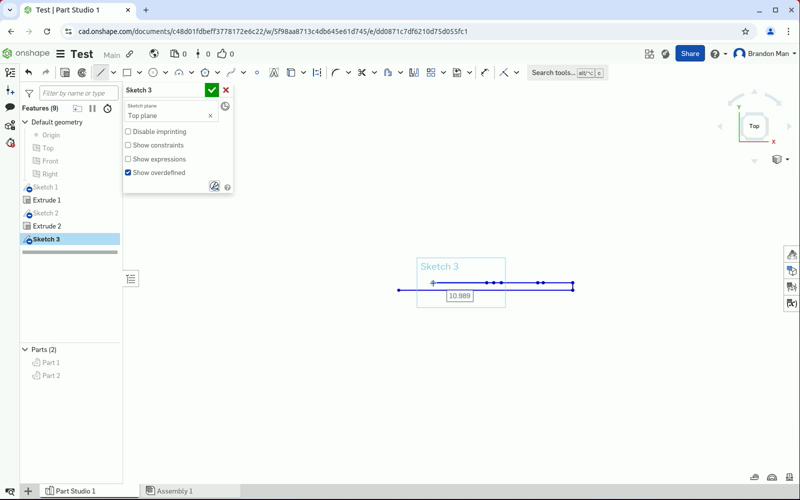
mouse_move(463, 282)
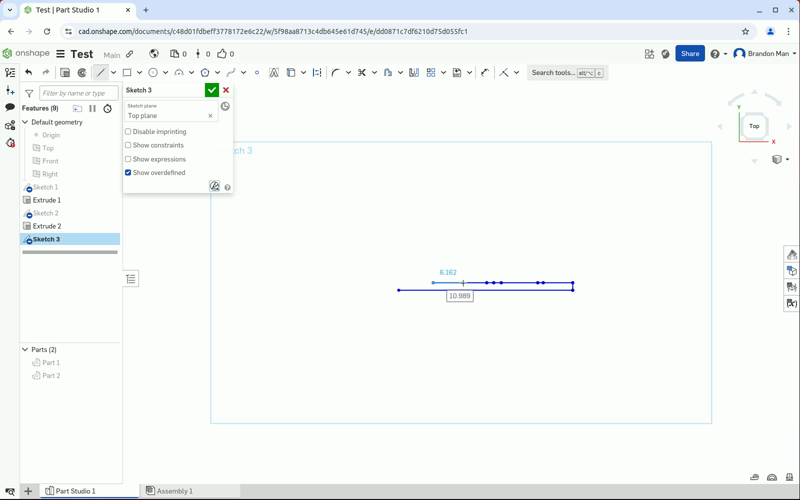
mouse_move(428, 282)
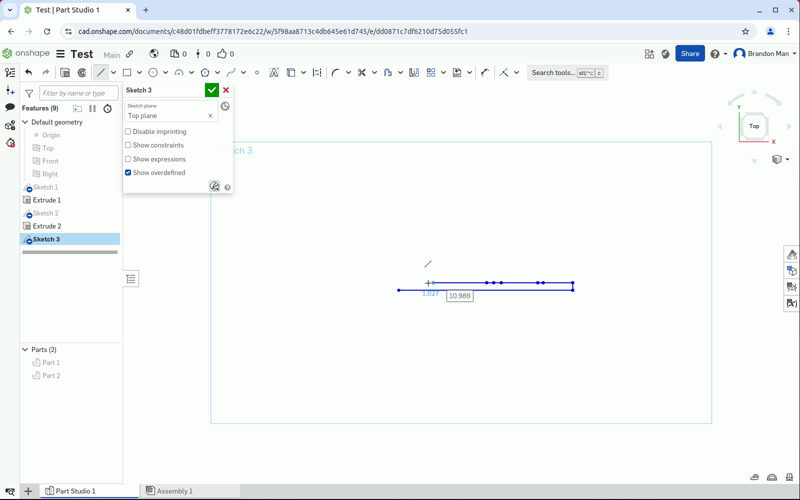
scroll(6)
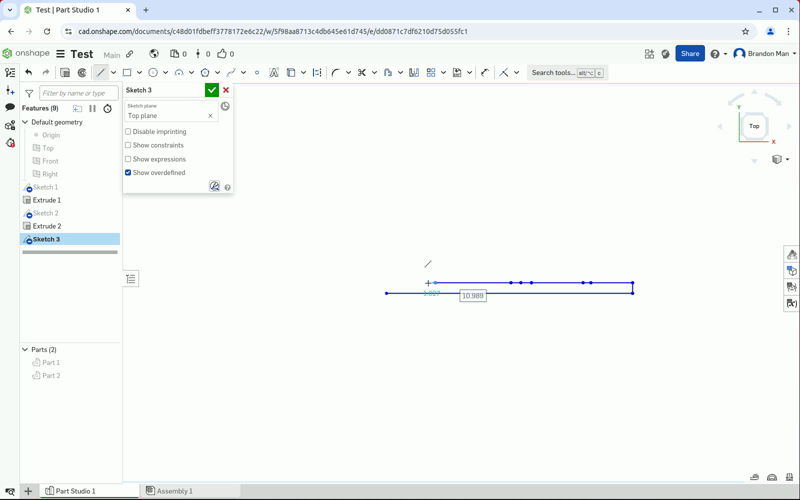
scroll(6)
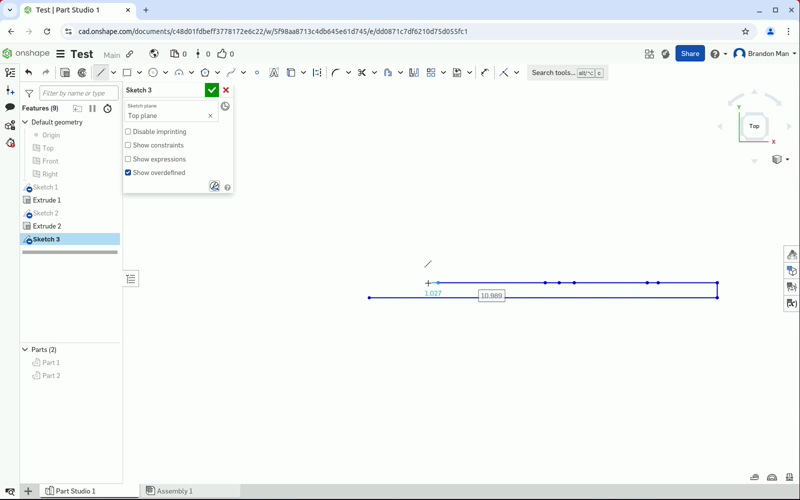
scroll(6)
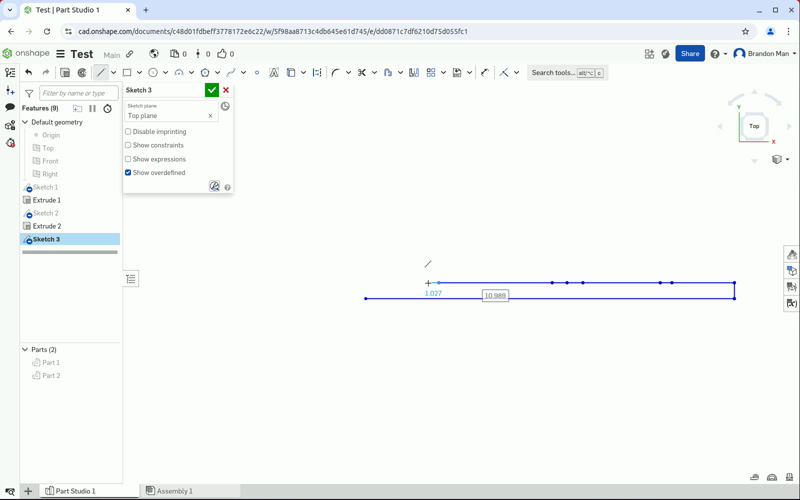
scroll(6)
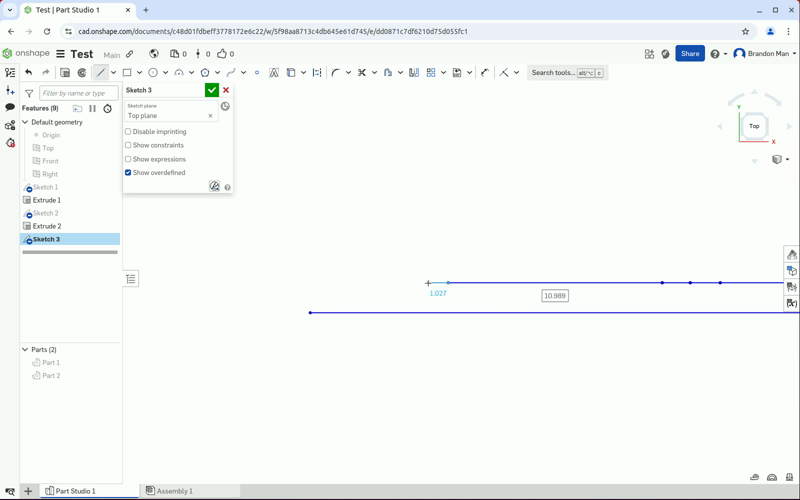
scroll(6)
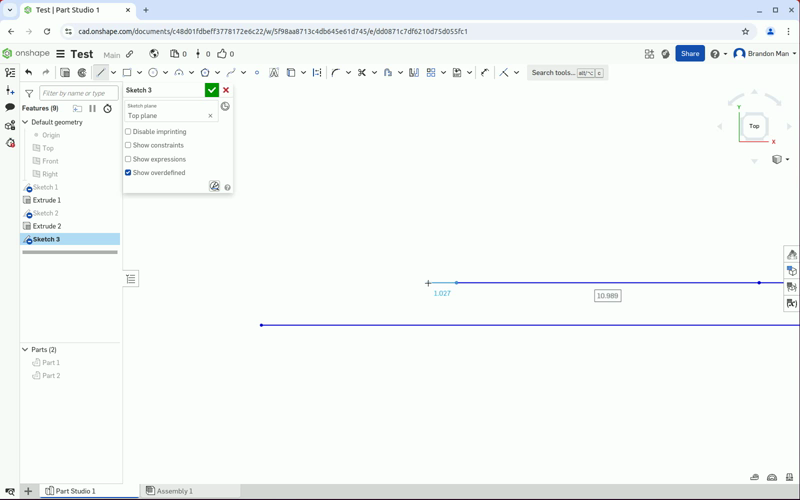
scroll(6)
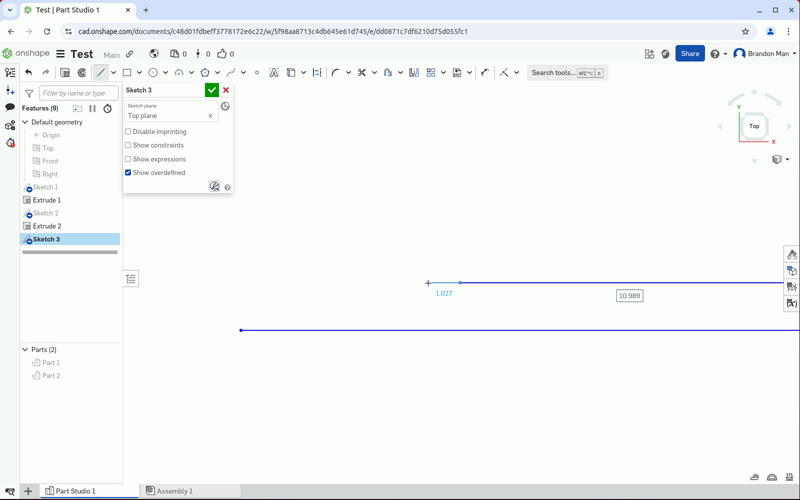
scroll(6)
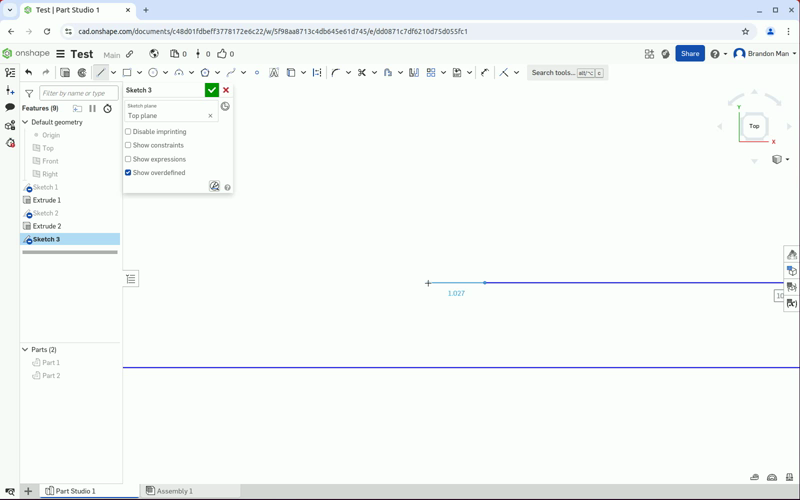
click(428, 282)
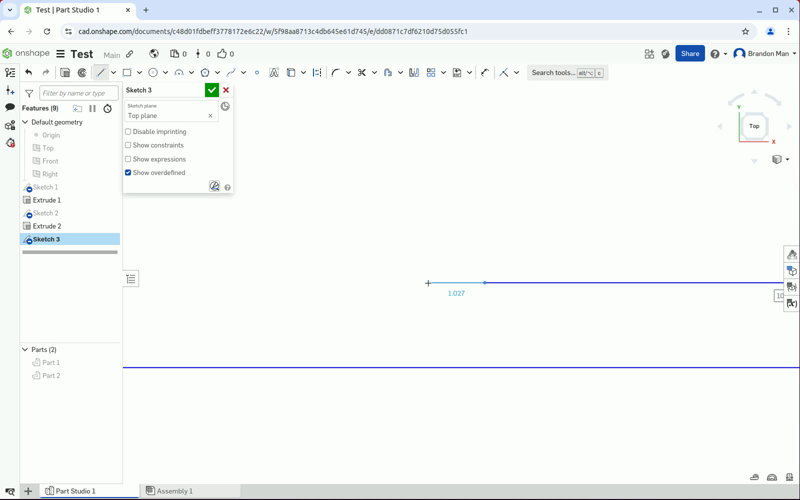
scroll(-6)
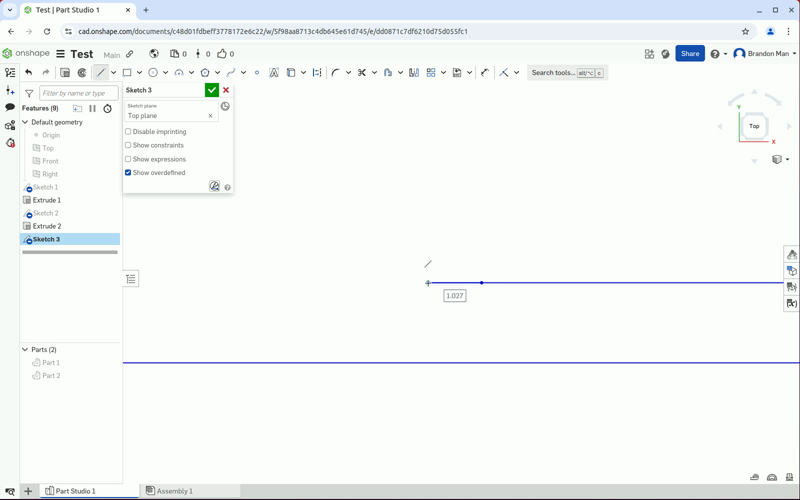
scroll(-6)
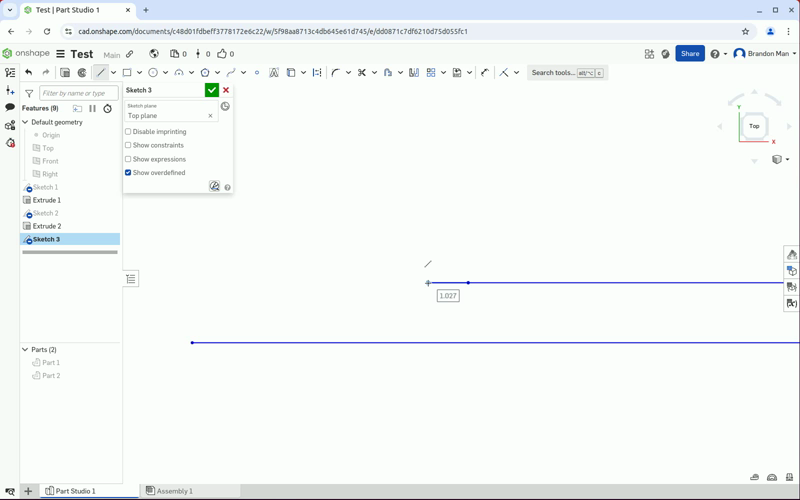
scroll(-6)
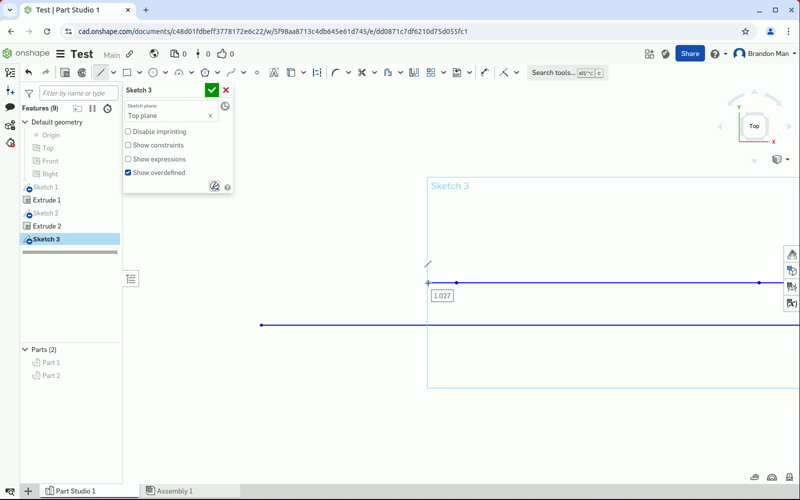
scroll(-6)
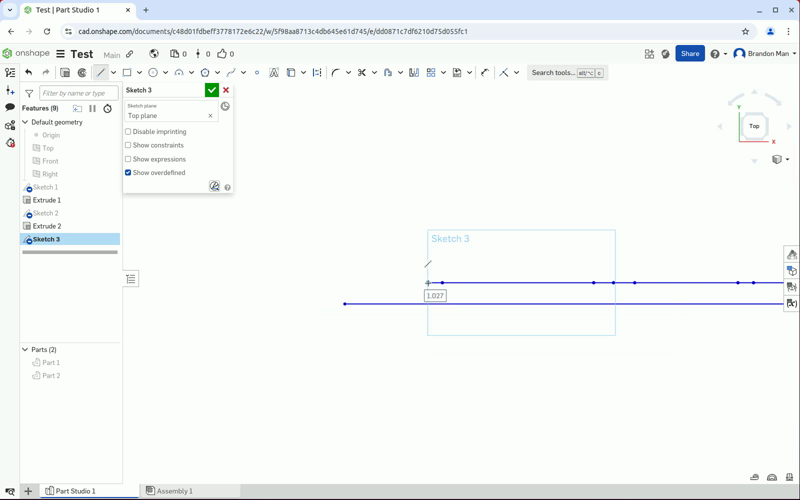
scroll(-6)
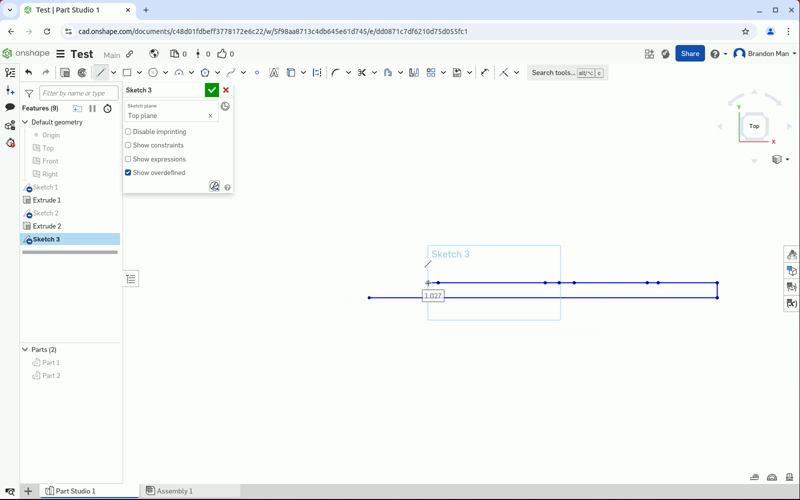
scroll(-6)
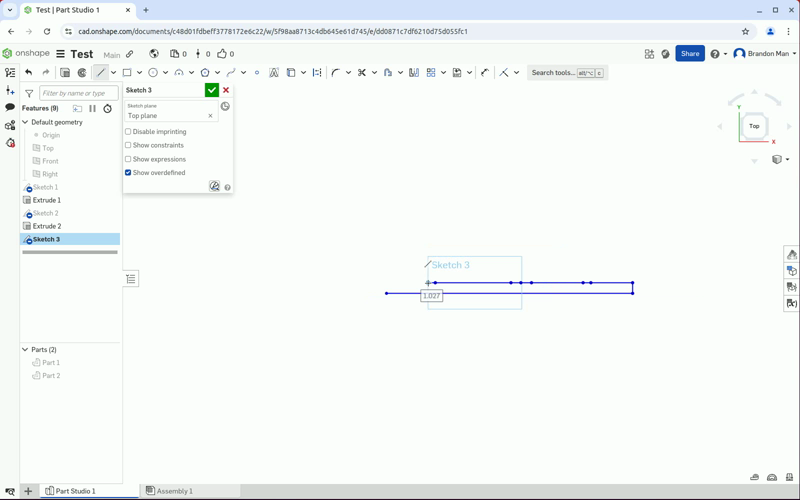
scroll(-6)
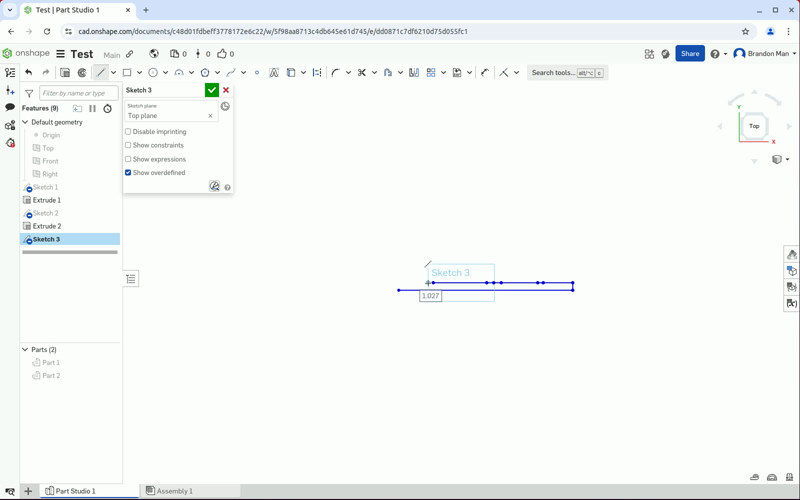
key_up(shift)
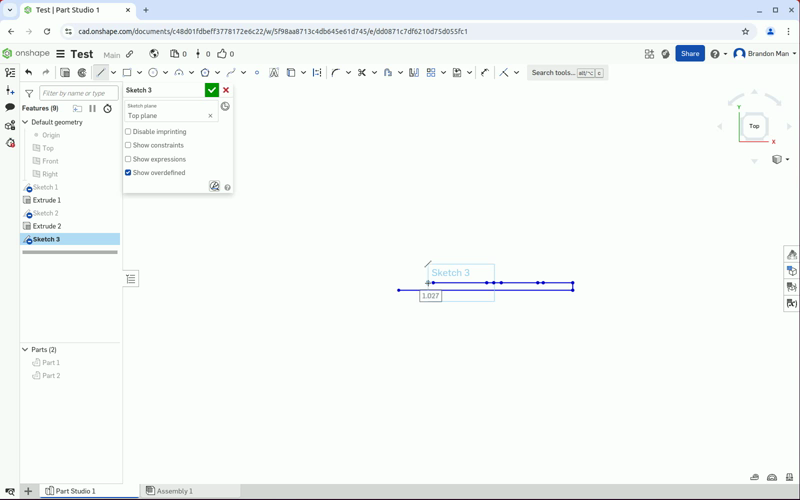
key_down(shift)
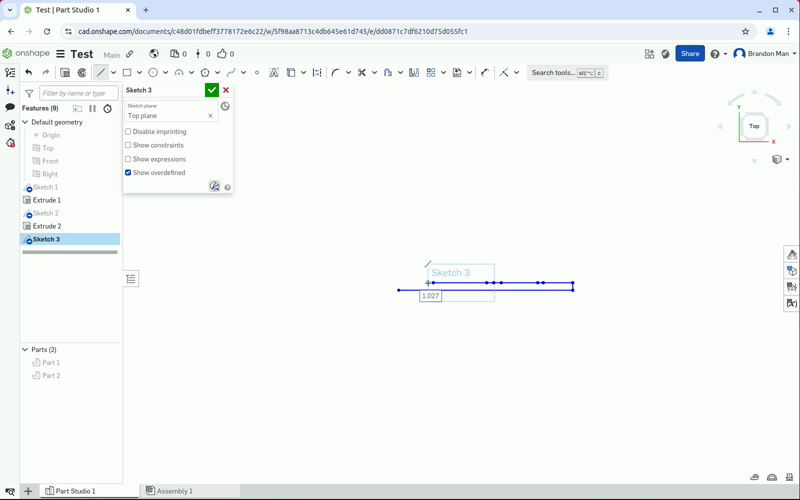
mouse_move(458, 282)
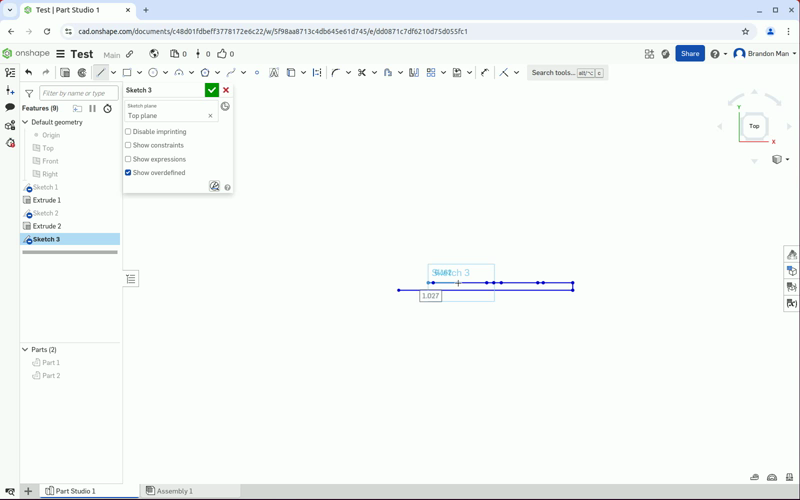
mouse_move(398, 282)
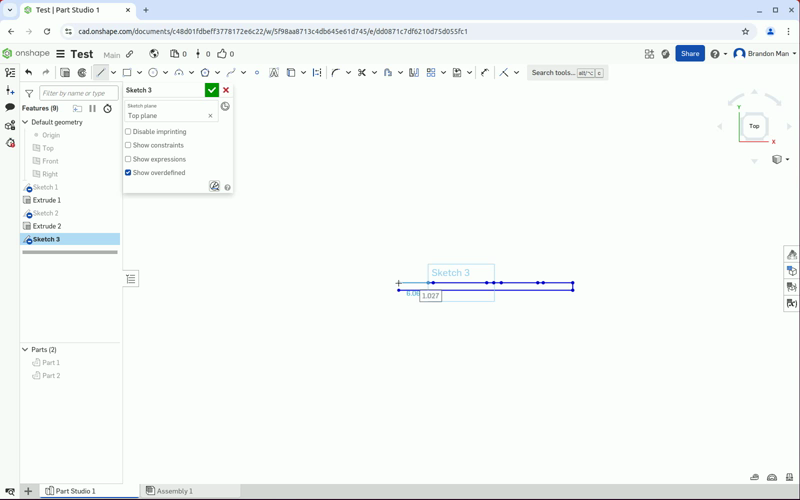
click(398, 282)
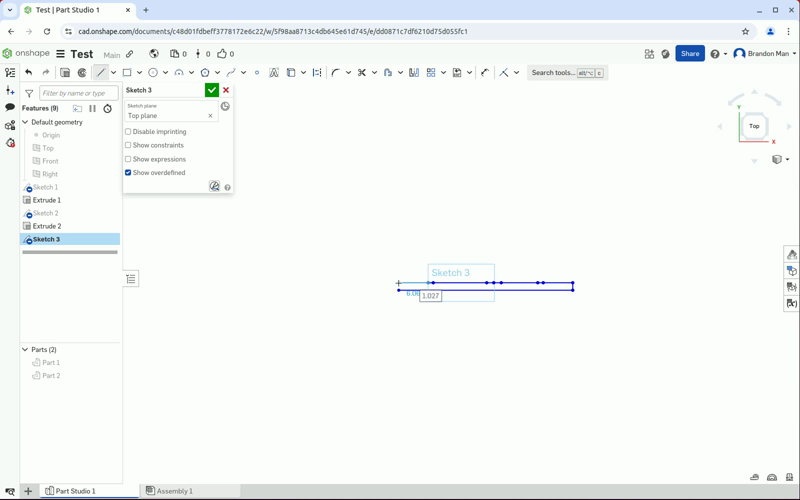
key_up(shift)
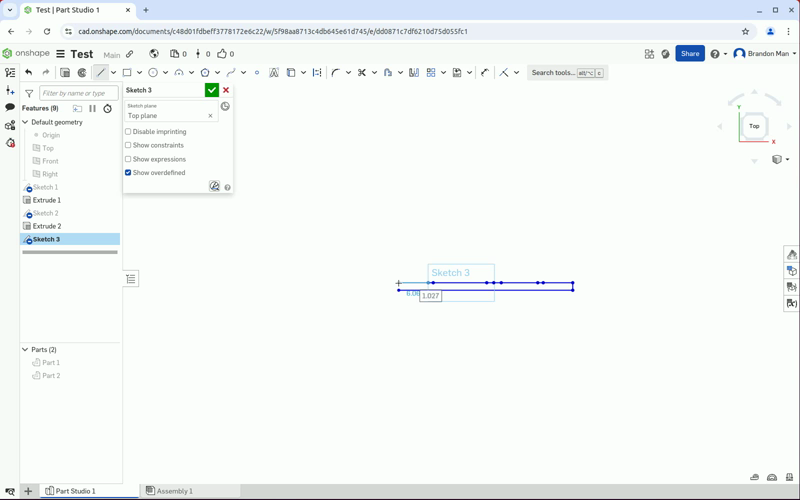
mouse_move(428, 282)
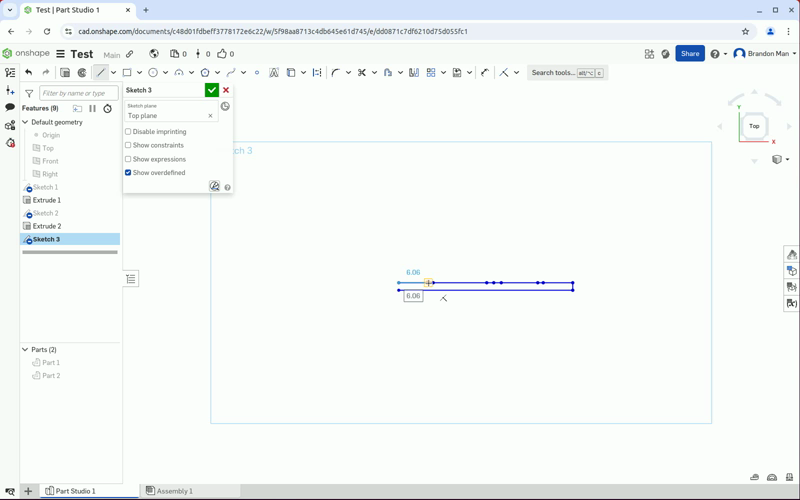
key_down(shift)
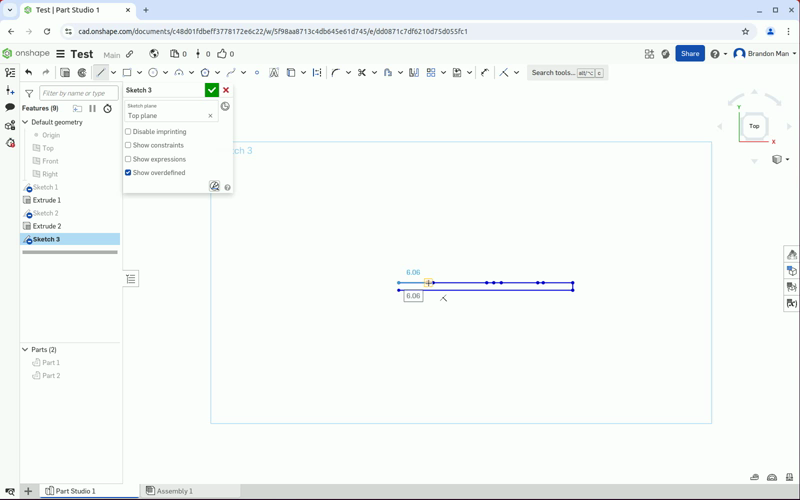
mouse_move(398, 290)
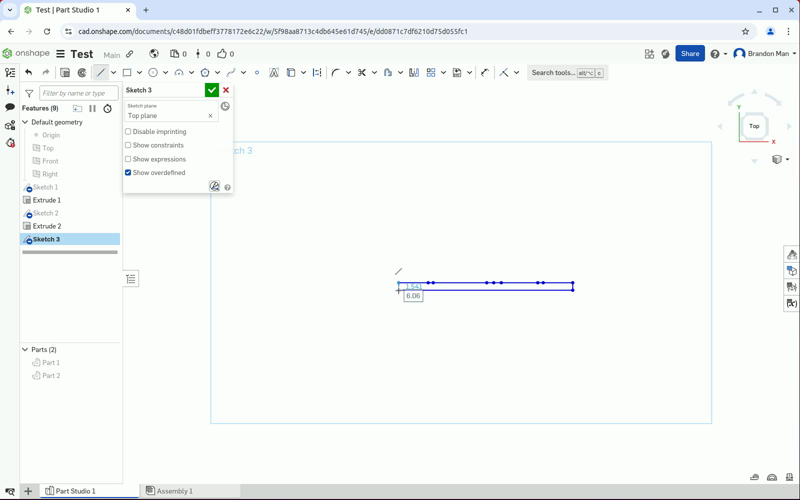
key_up(shift)
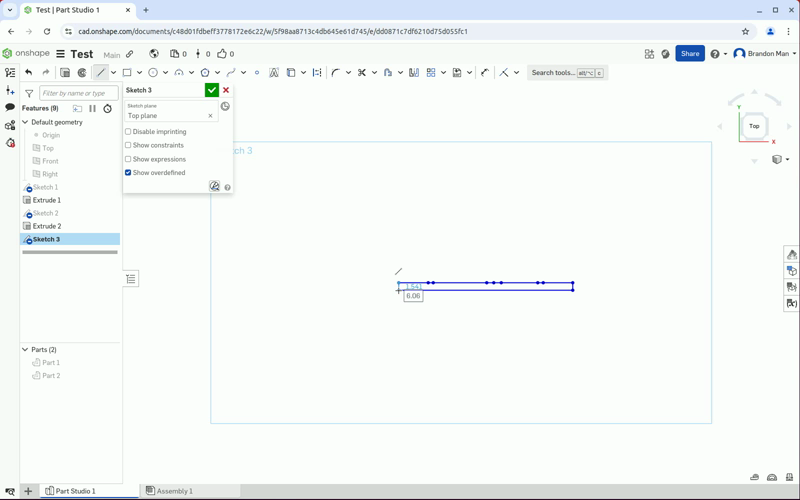
click(398, 290)
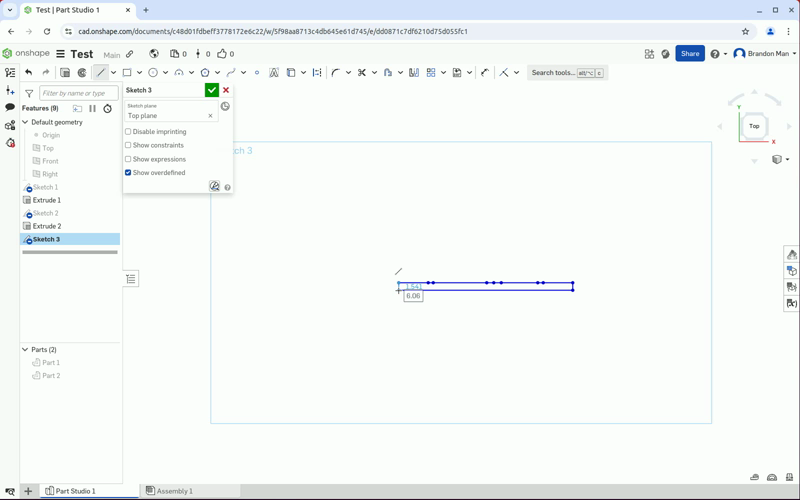
key(esc)
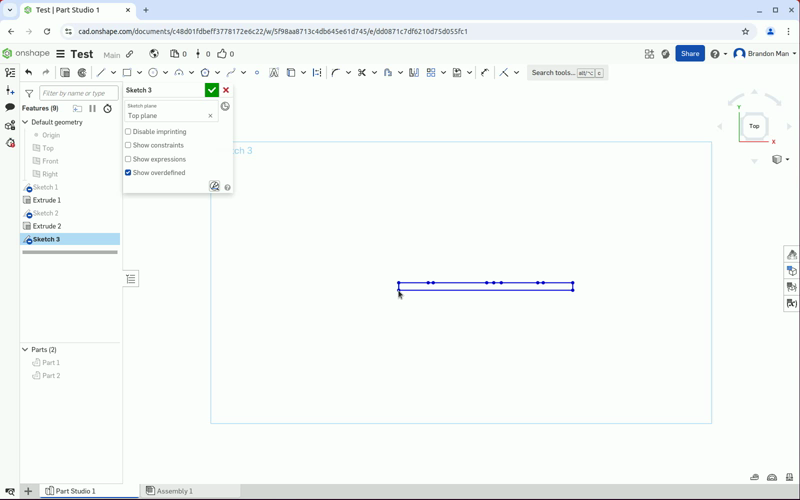
mouse_move(546, 288)
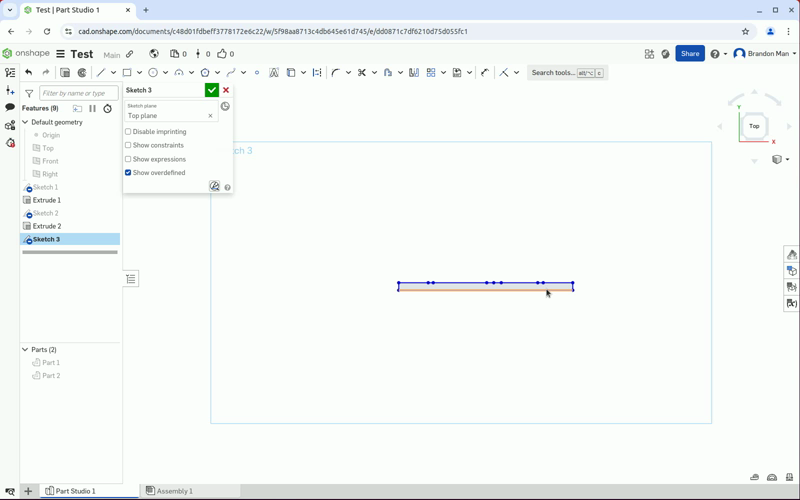
scroll(6)
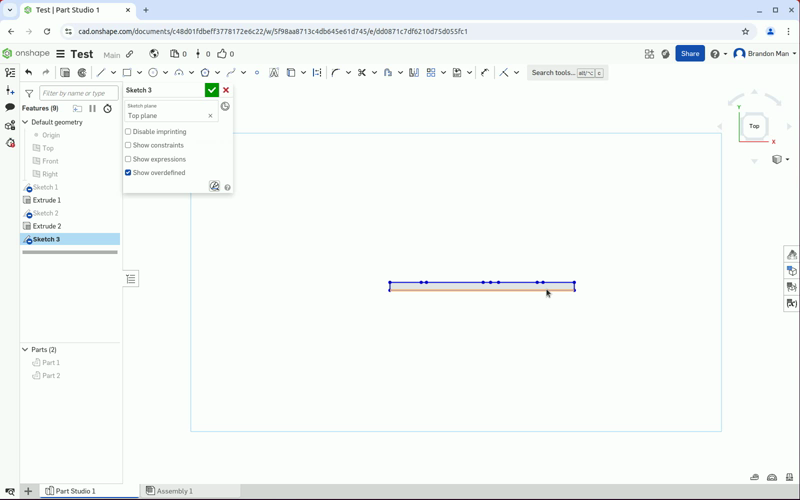
scroll(6)
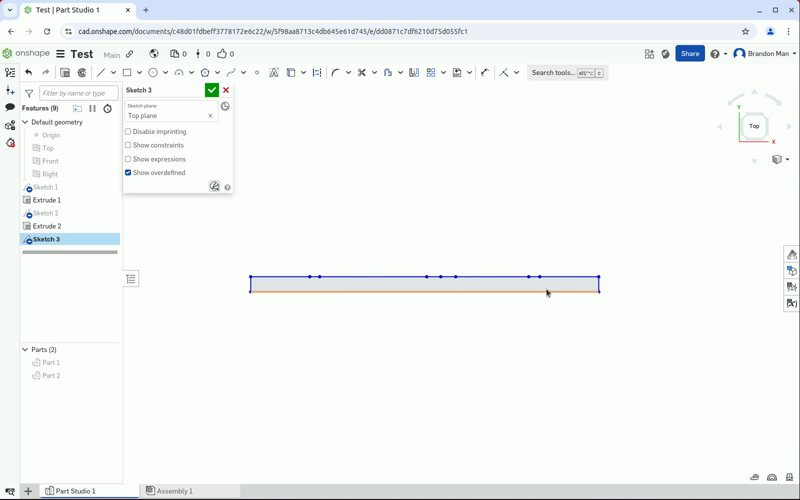
scroll(6)
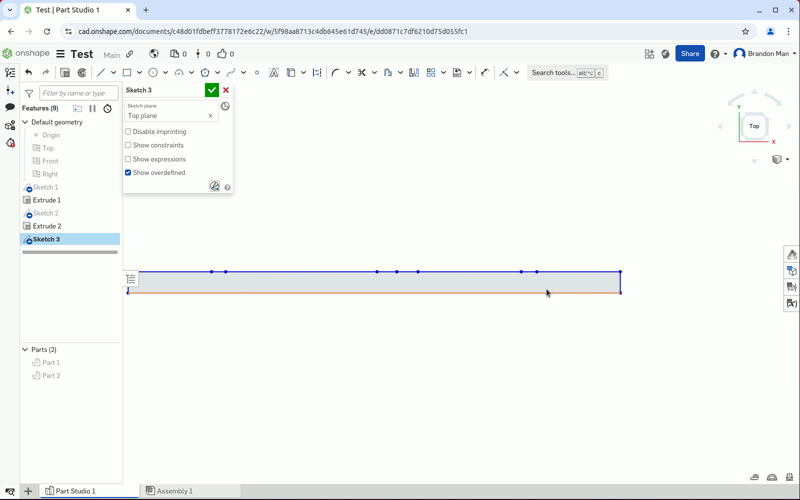
scroll(6)
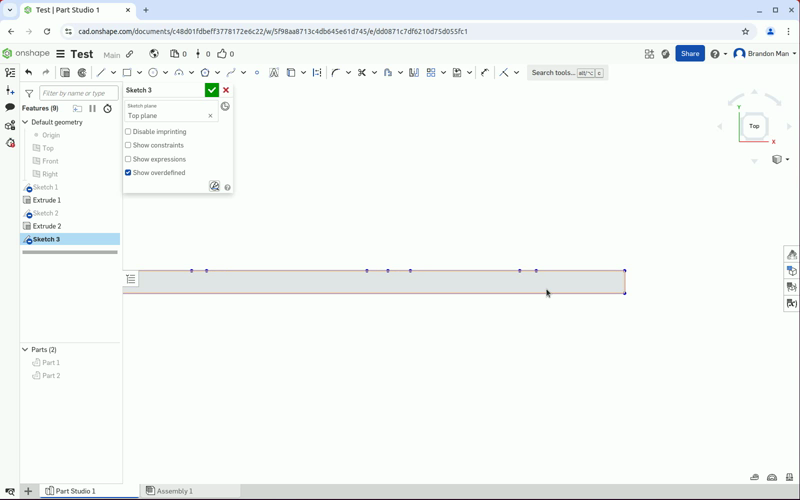
scroll(6)
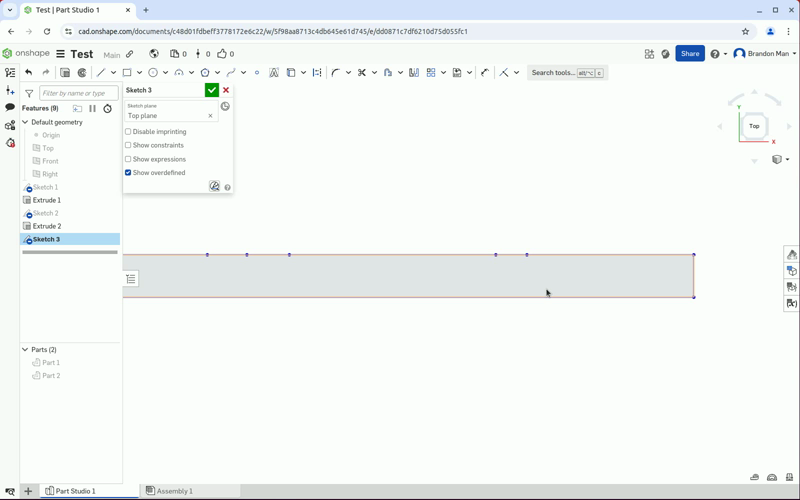
scroll(6)
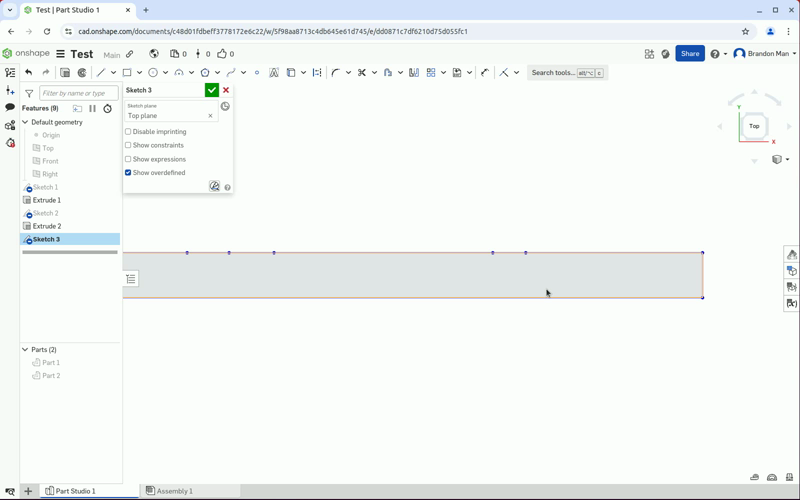
scroll(6)
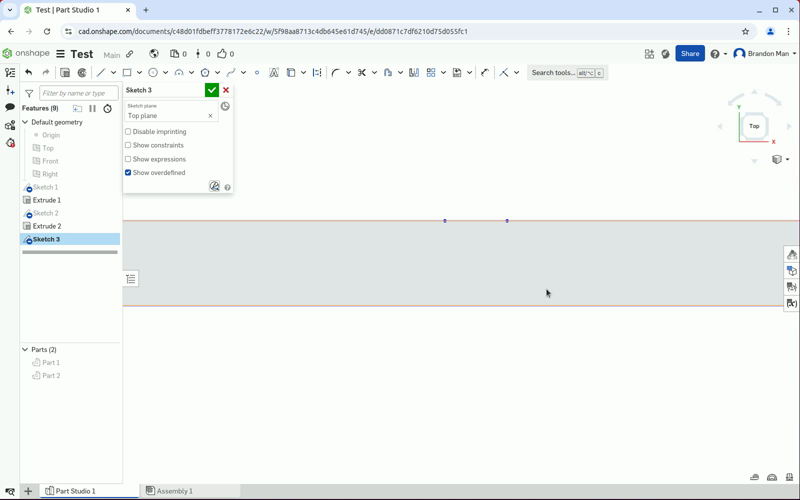
click(546, 288)
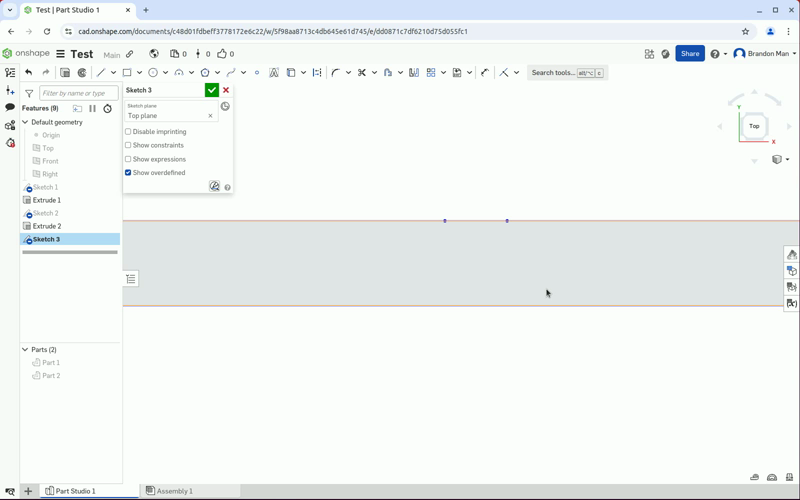
scroll(-6)
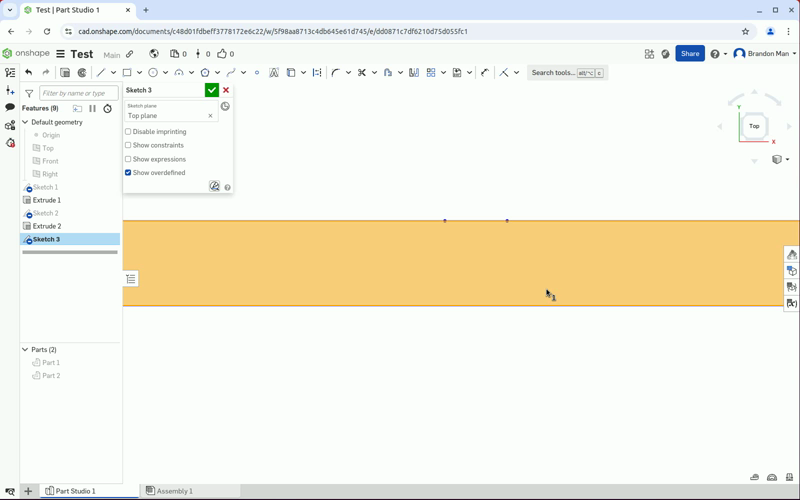
scroll(-6)
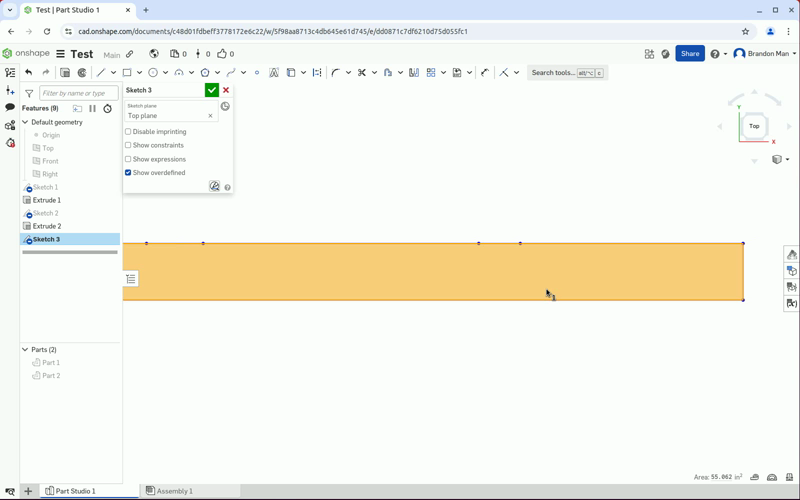
scroll(-6)
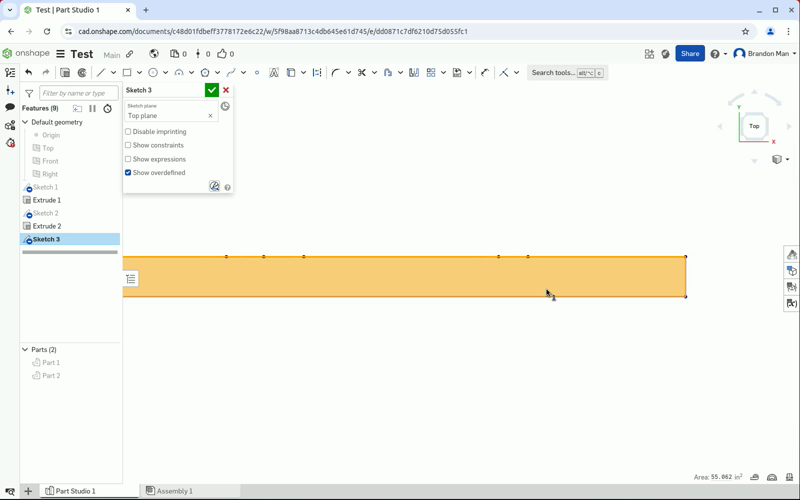
scroll(-6)
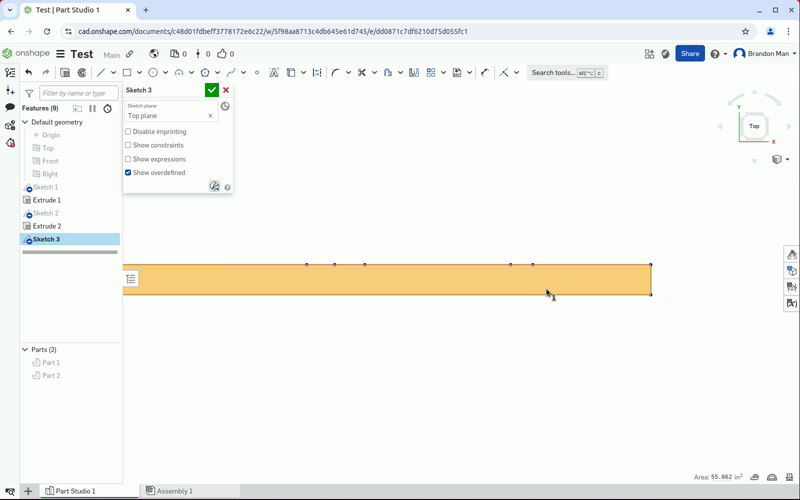
scroll(-6)
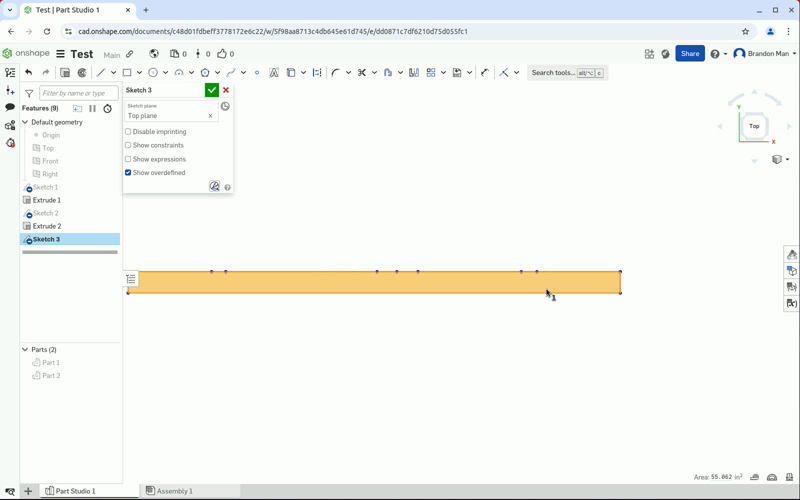
scroll(-6)
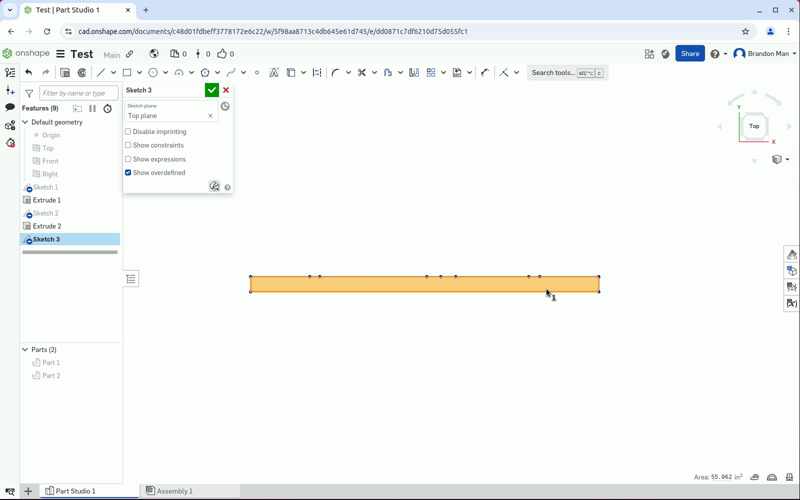
scroll(-6)
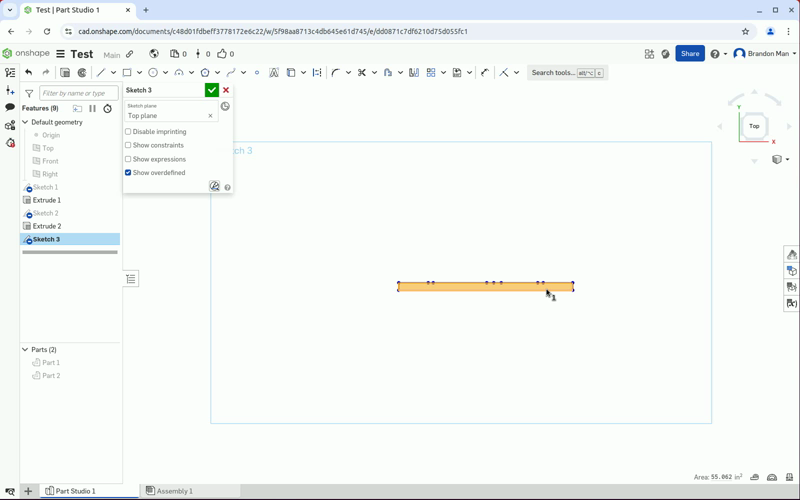
mouse_move(73, 352)
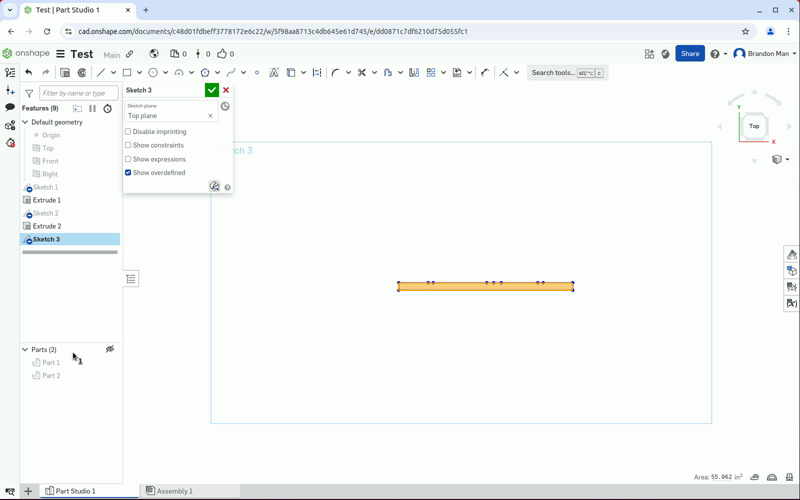
key(shift+y)
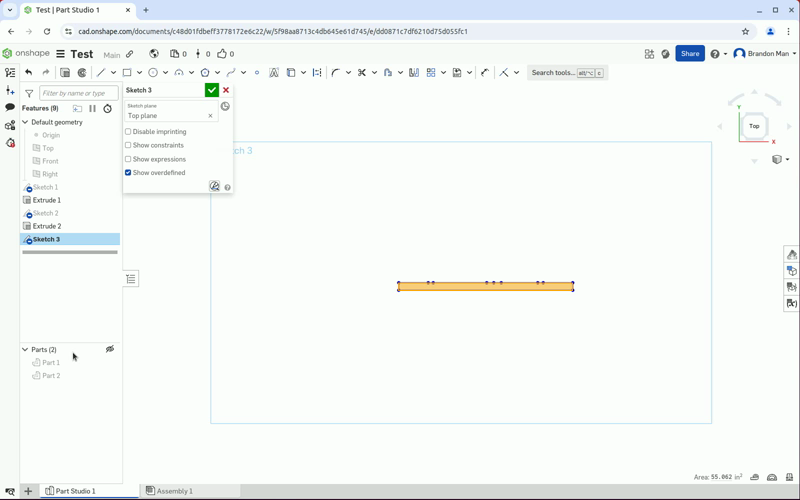
key(shift+e)
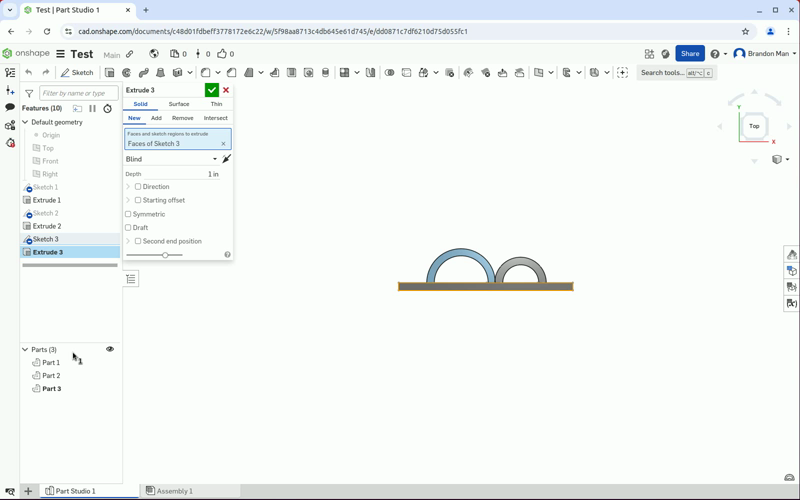
mouse_move(143, 106)
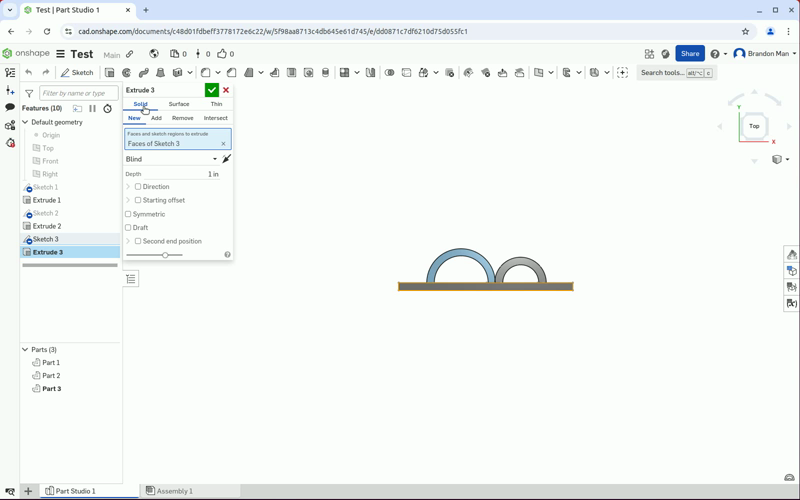
click(143, 106)
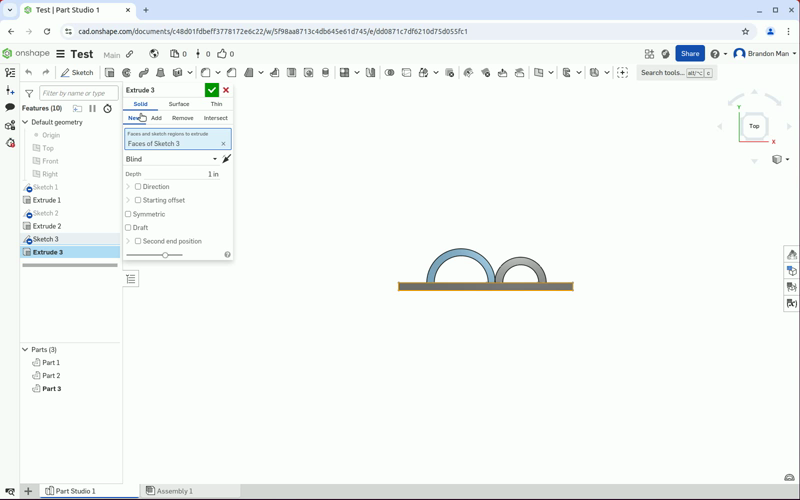
mouse_move(137, 120)
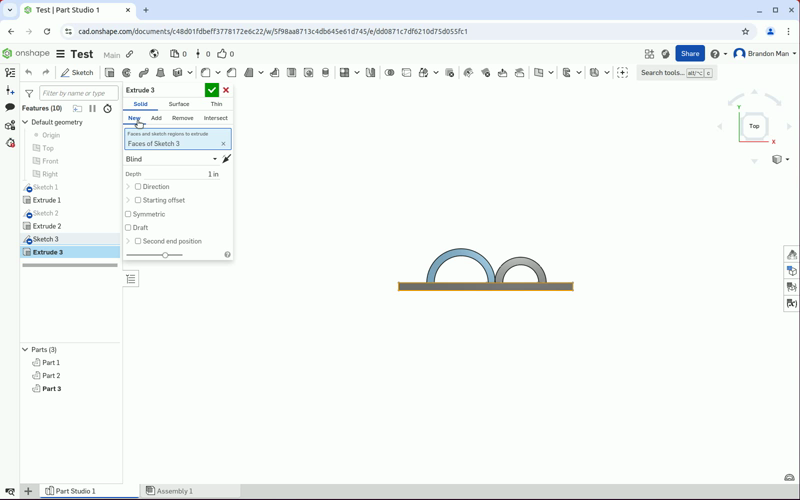
click(137, 120)
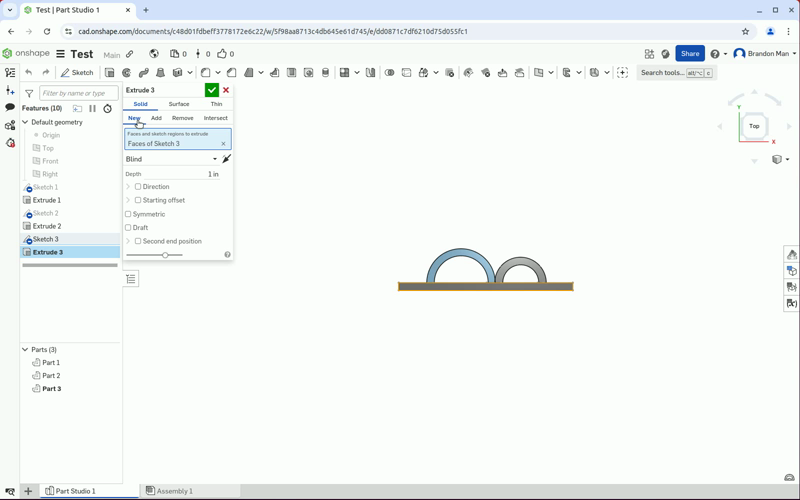
key(tab, 4)
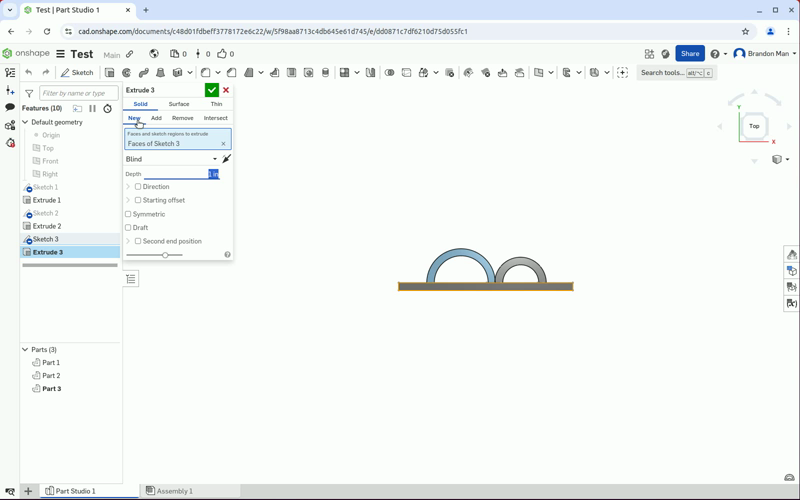
text(5.777)
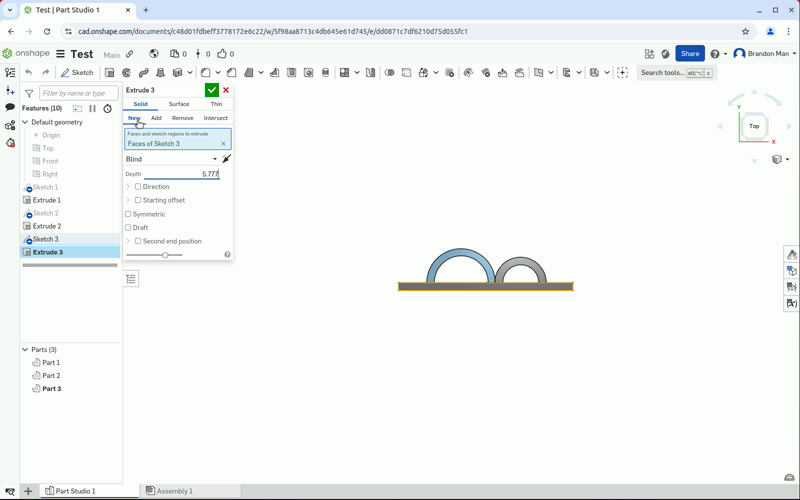
key(enter)
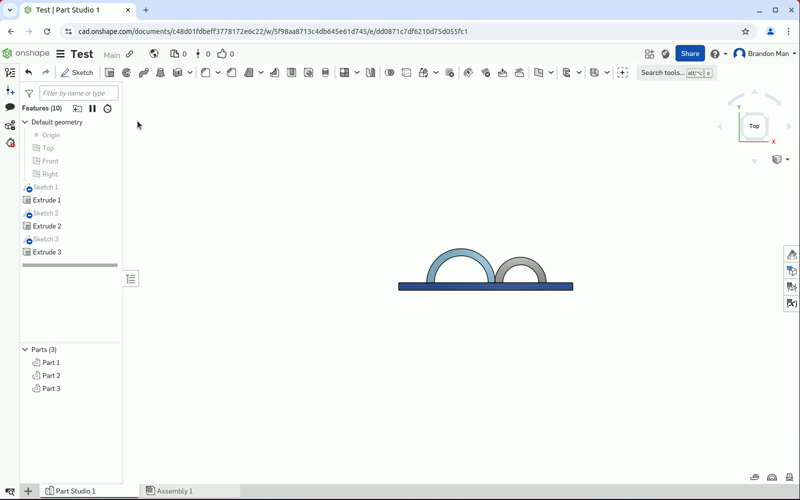
key(shift+h)
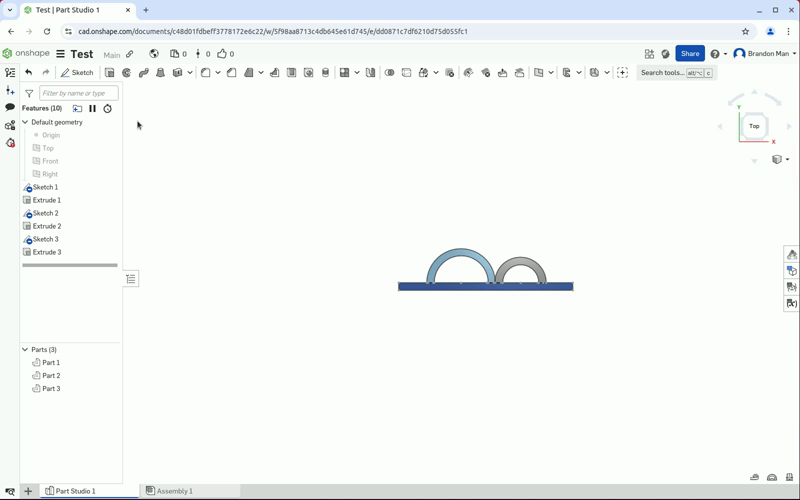
key(shift+h)
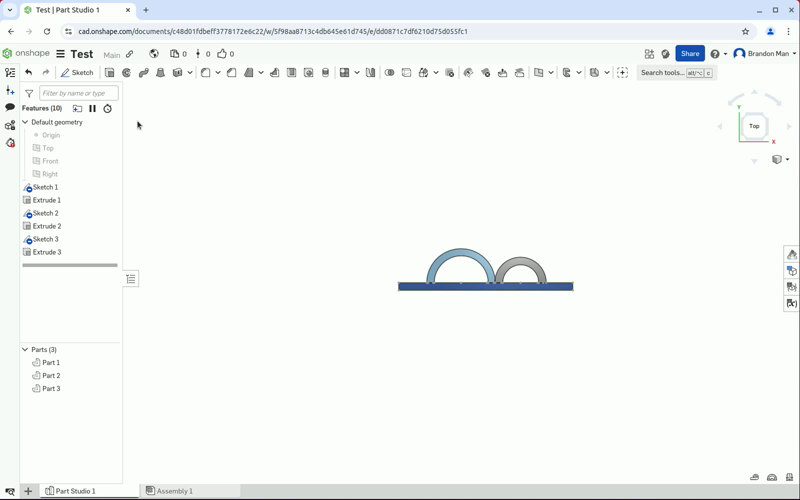
key(shift+7)
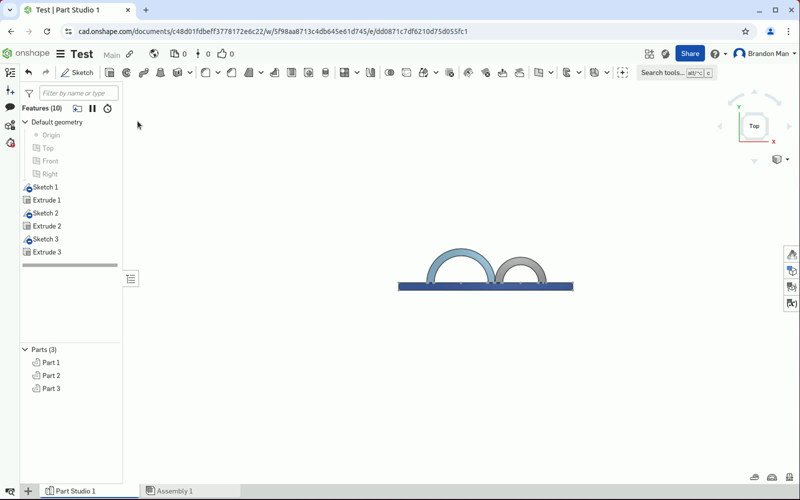
key(up, 3)
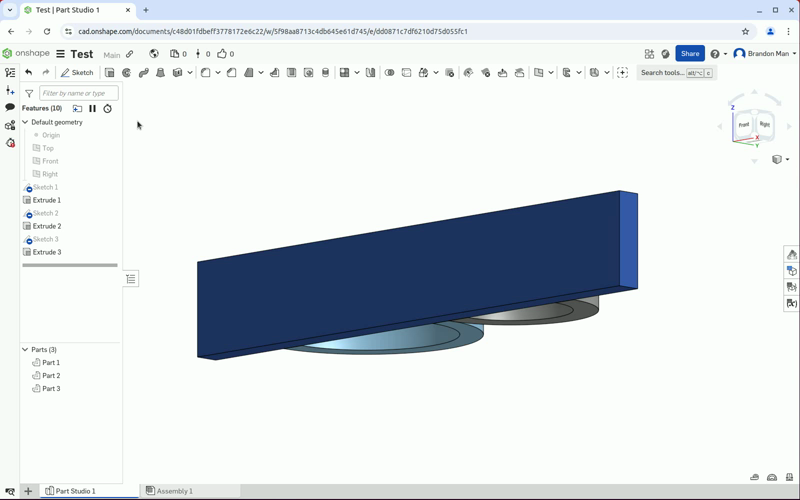
key(left, 3)
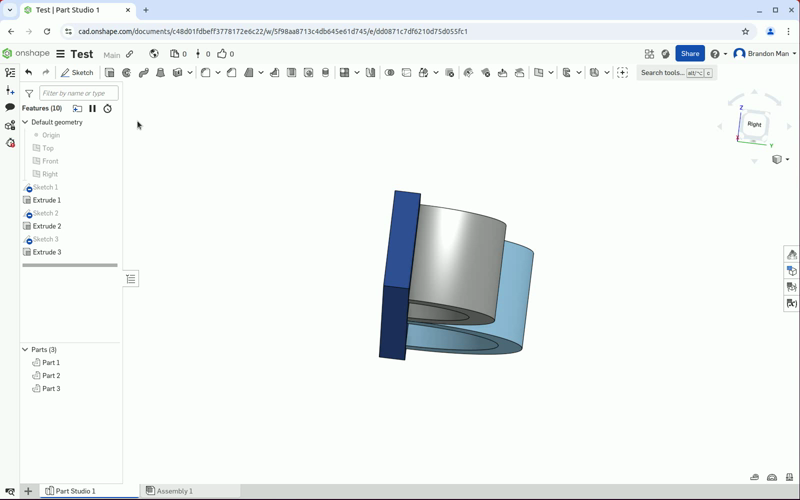
key(right, 3)
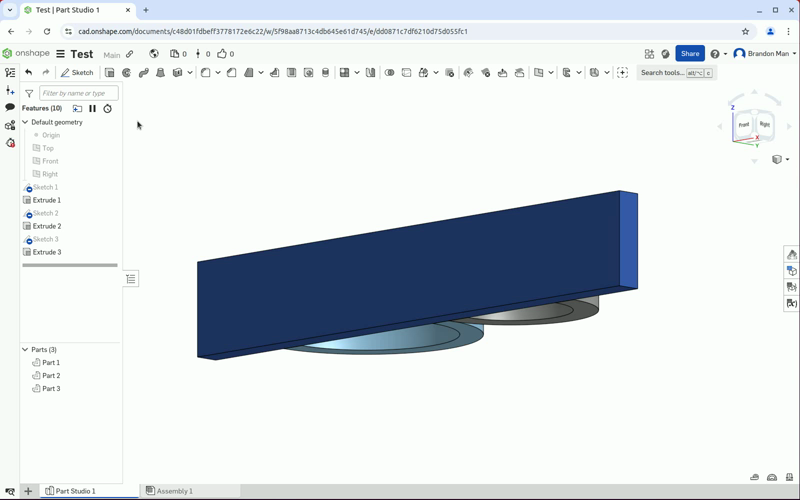
key(down, 3)
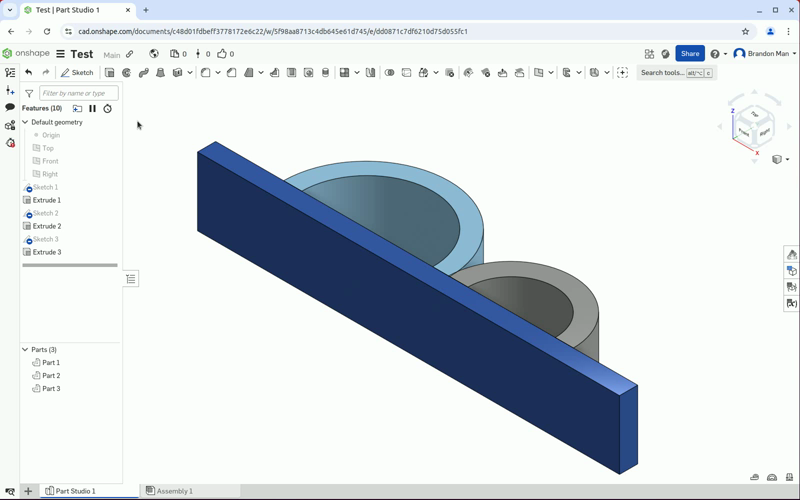
mouse_move(73, 189)
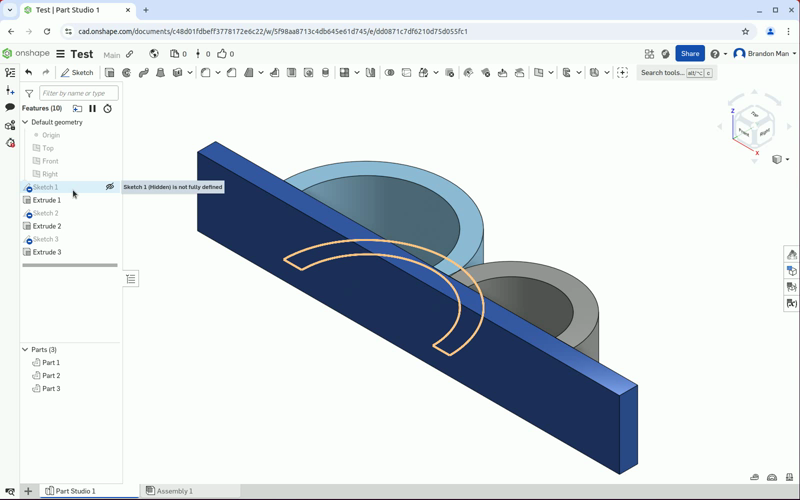
click(73, 189)